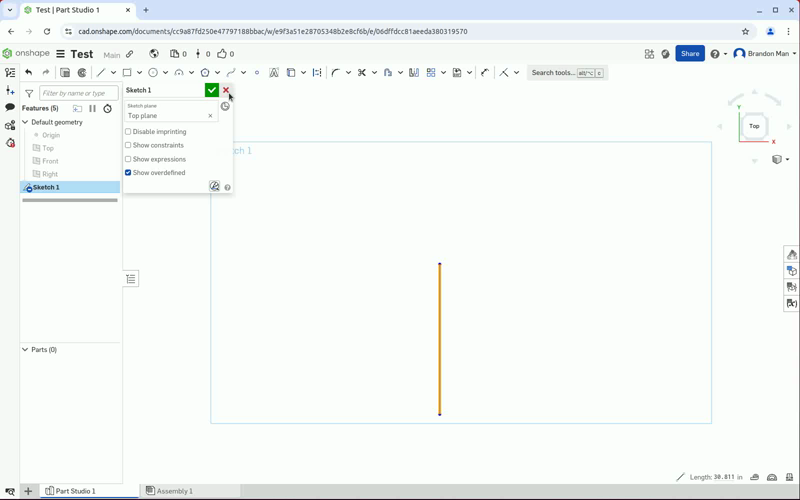
key(shift+h)
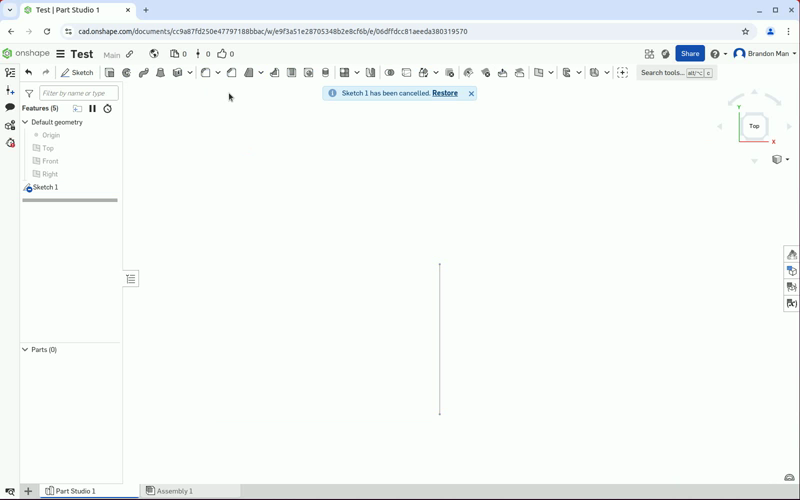
key(shift+s)
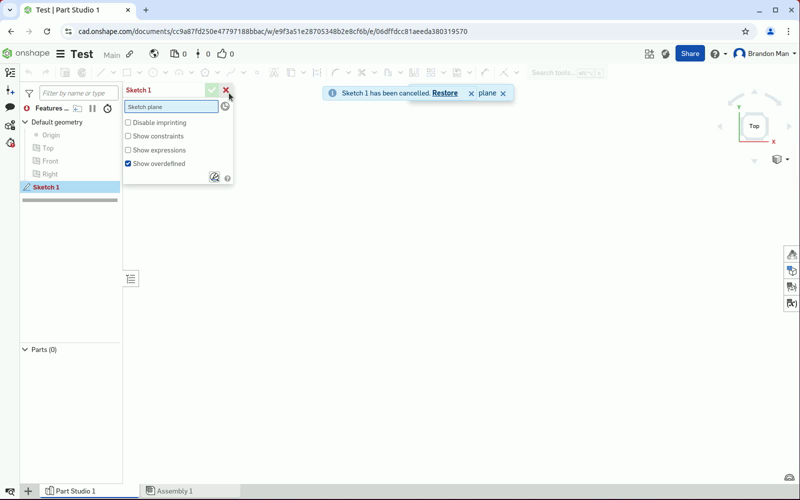
mouse_move(73, 150)
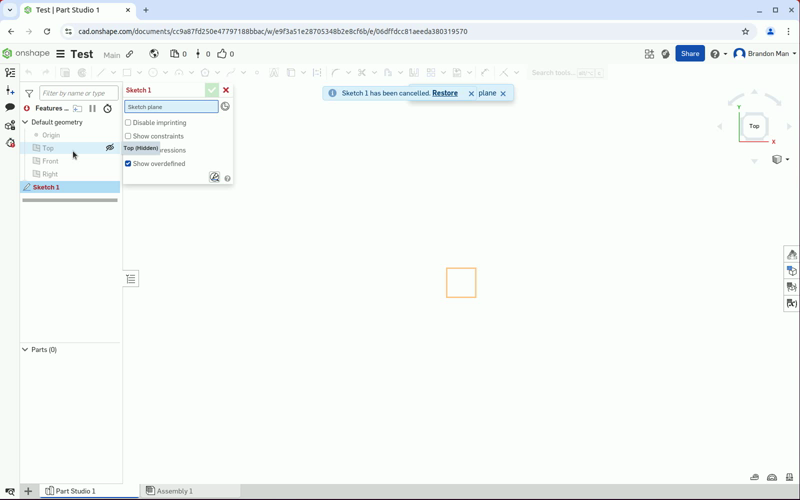
click(73, 150)
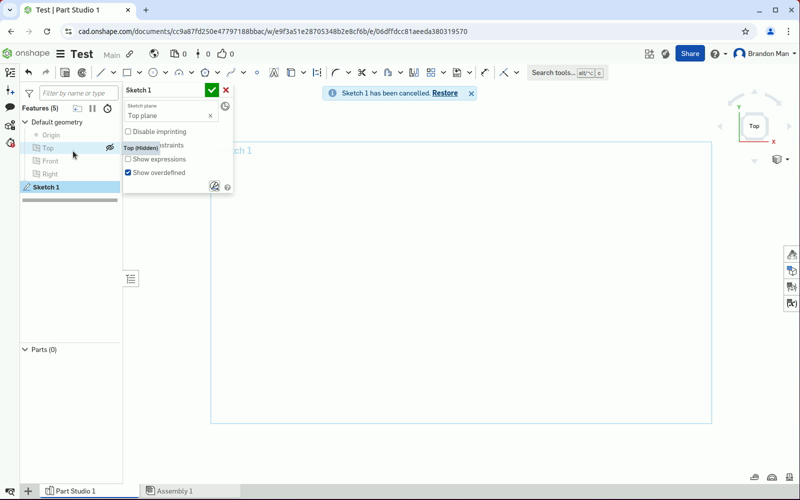
mouse_move(73, 352)
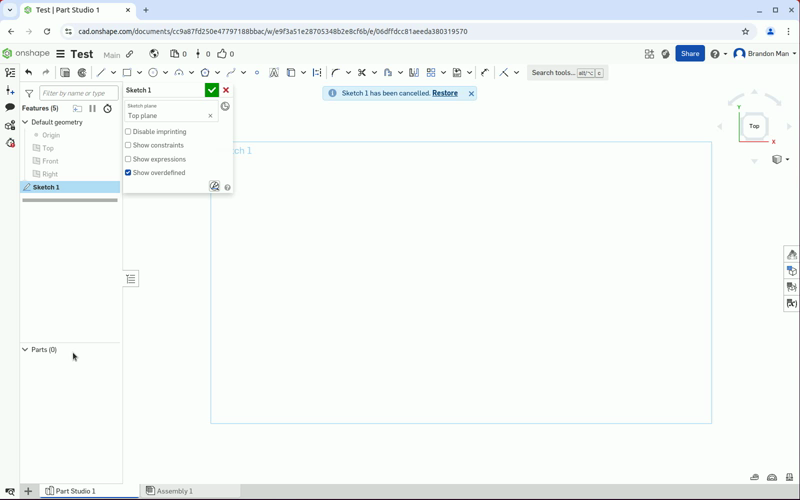
key(y)
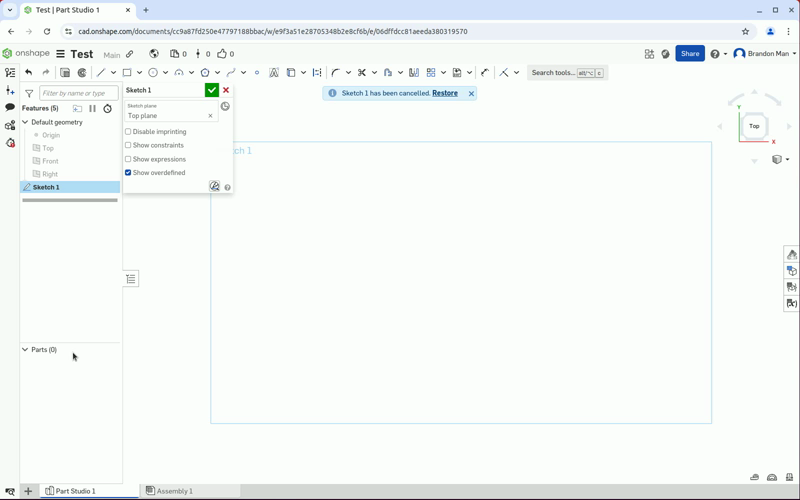
key(l)
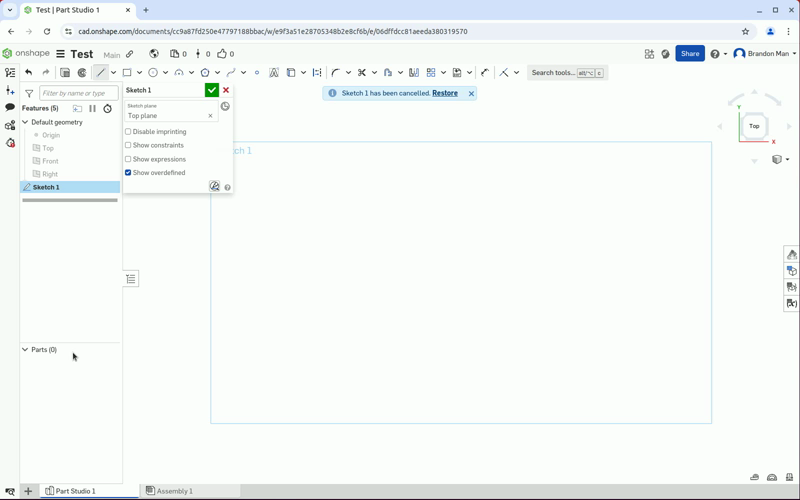
key_down(shift)
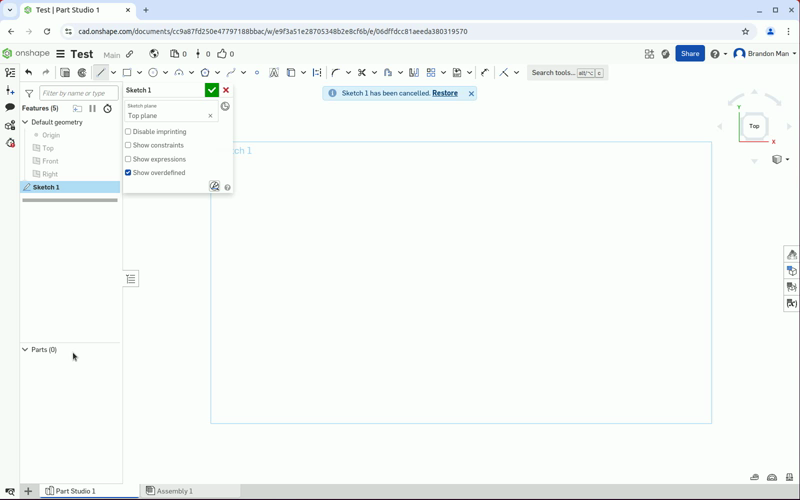
mouse_move(481, 282)
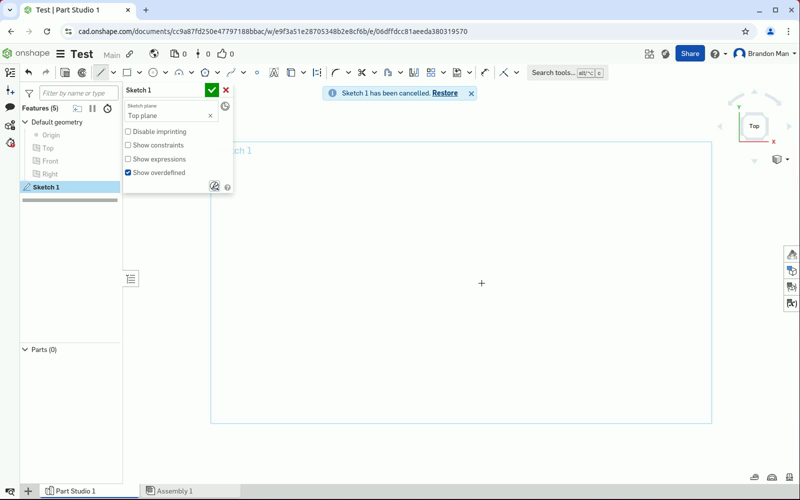
click(481, 282)
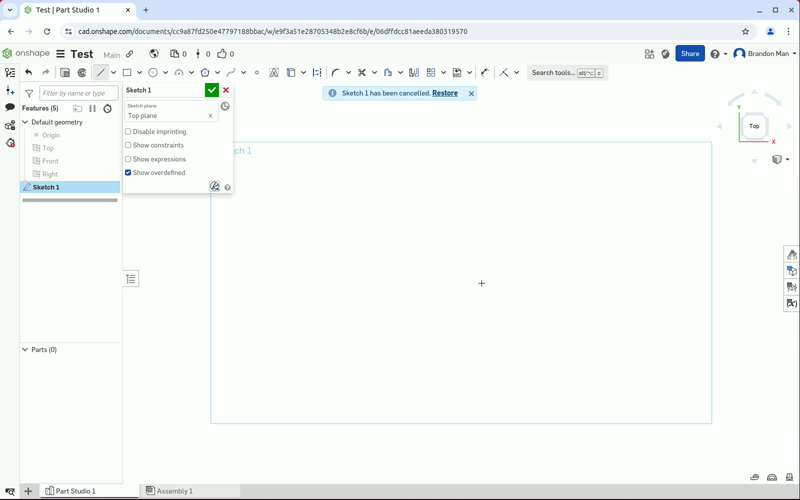
key_up(shift)
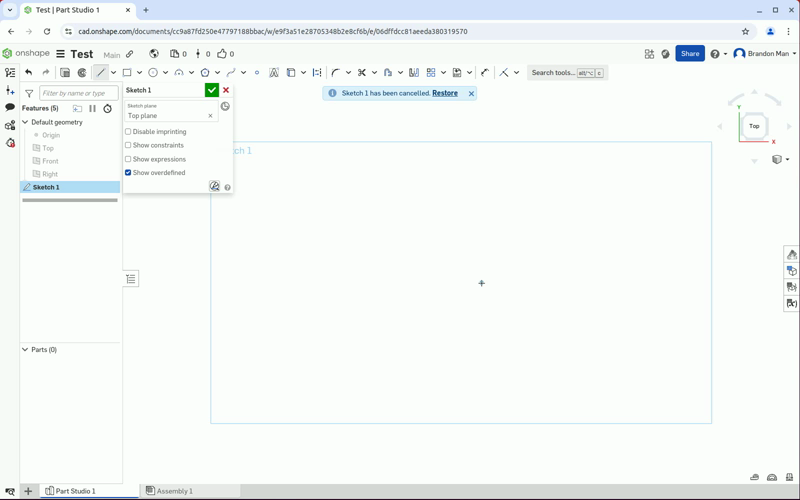
key_down(shift)
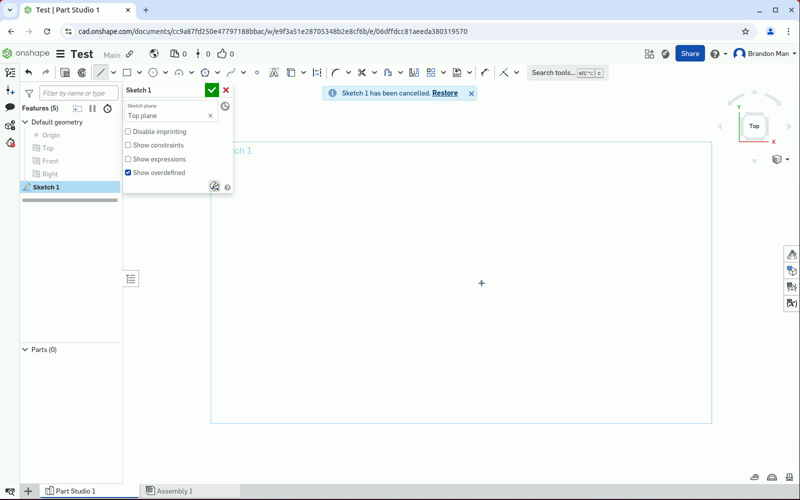
mouse_move(511, 282)
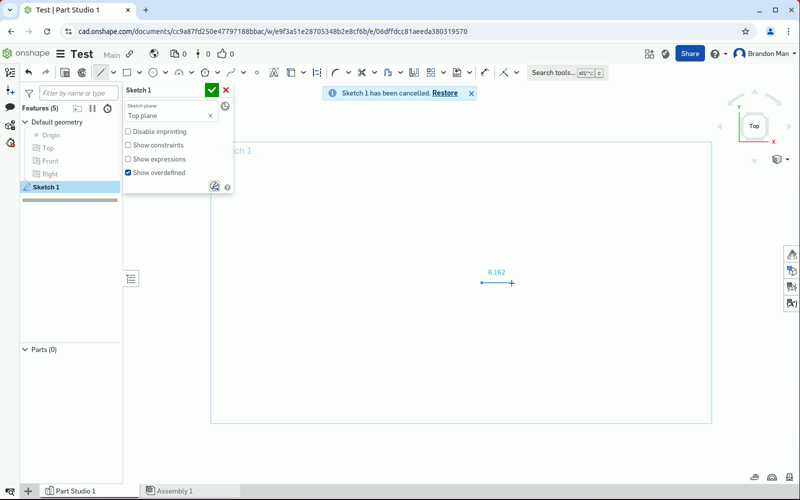
mouse_move(540, 282)
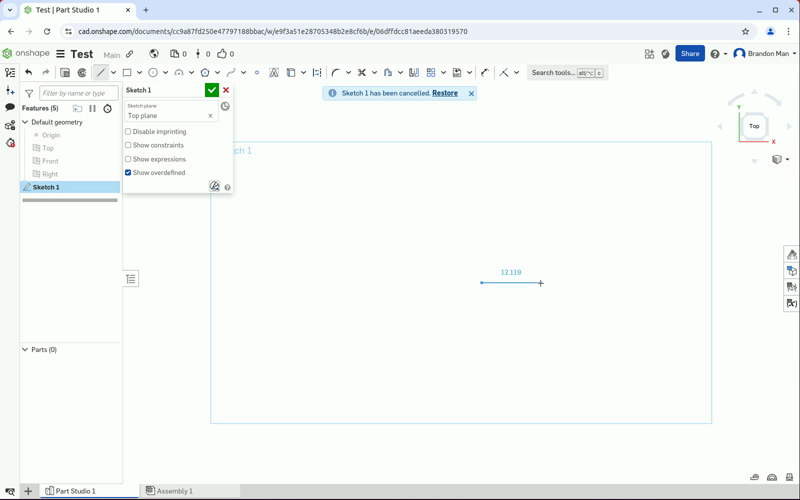
click(540, 282)
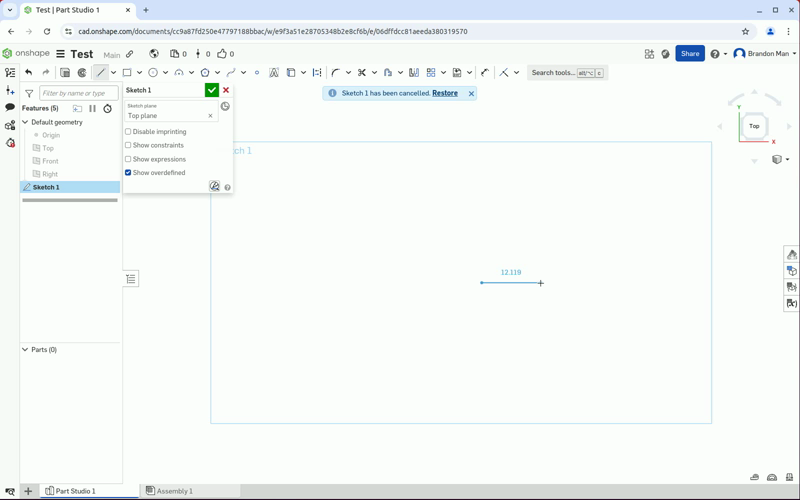
key_up(shift)
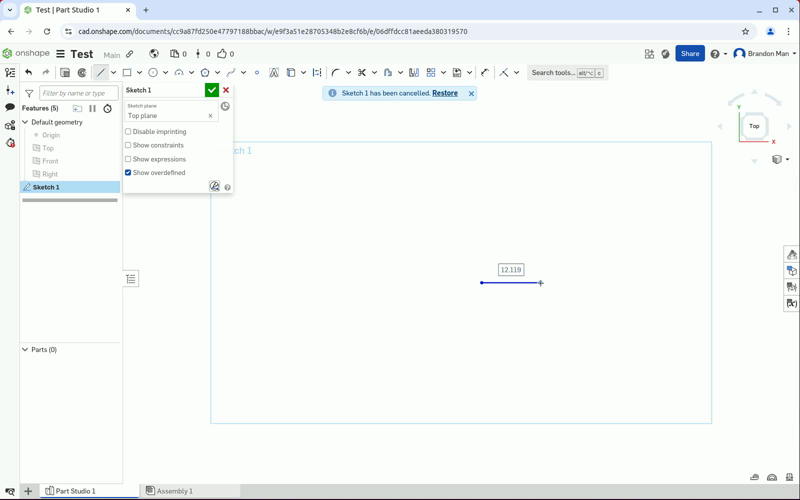
key_down(shift)
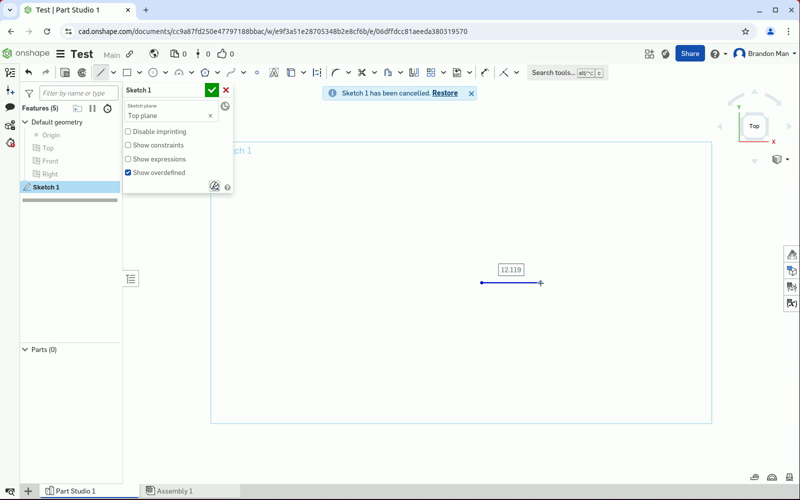
mouse_move(570, 282)
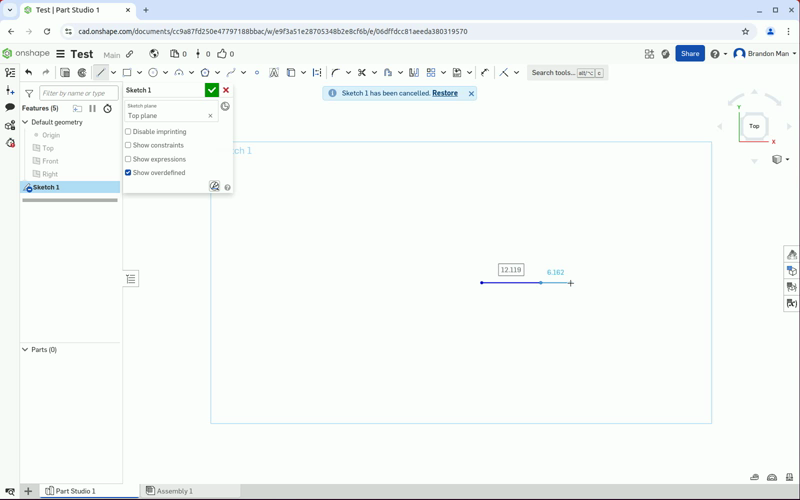
mouse_move(540, 261)
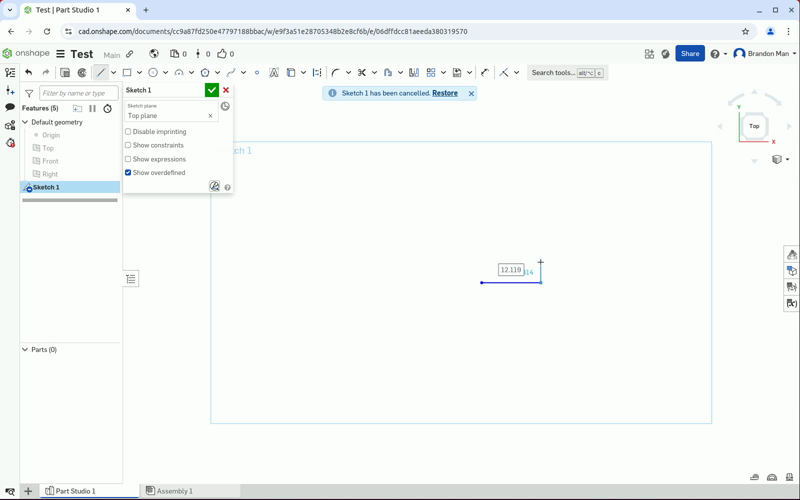
click(540, 261)
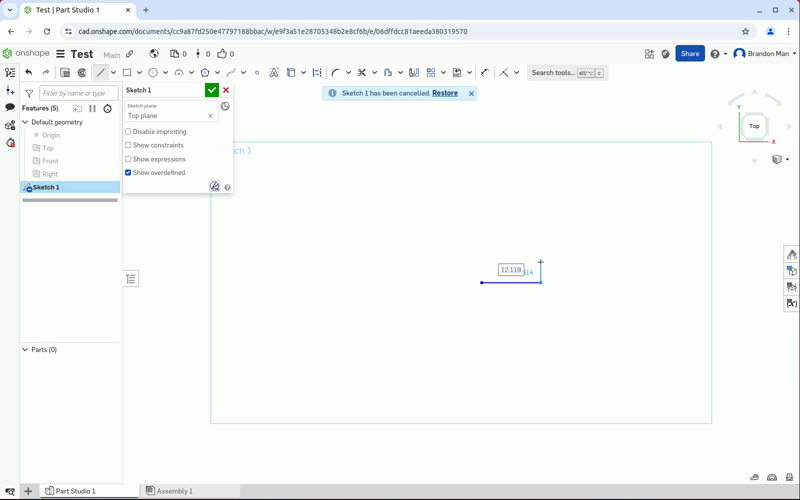
key_up(shift)
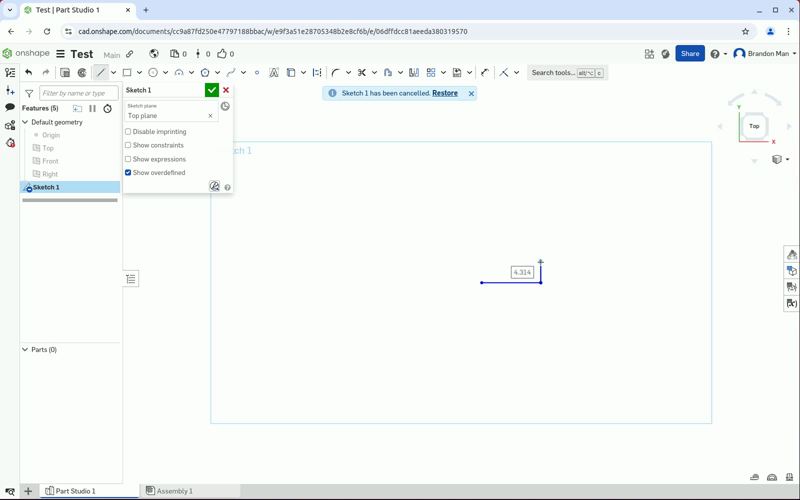
key_down(shift)
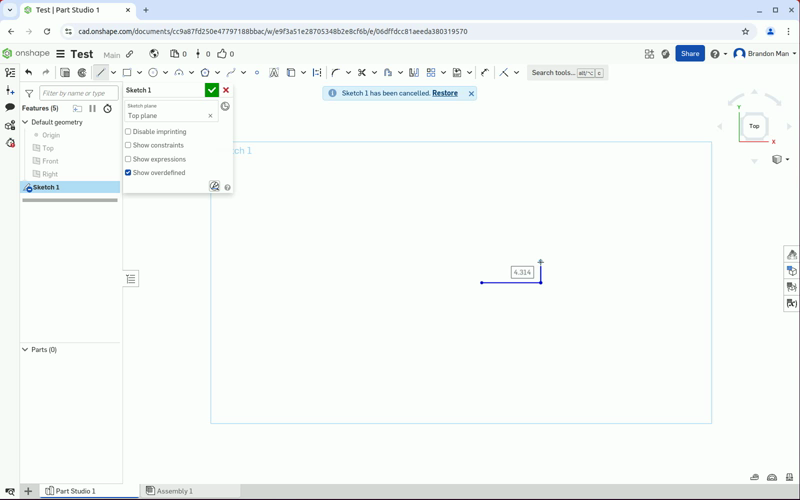
mouse_move(570, 261)
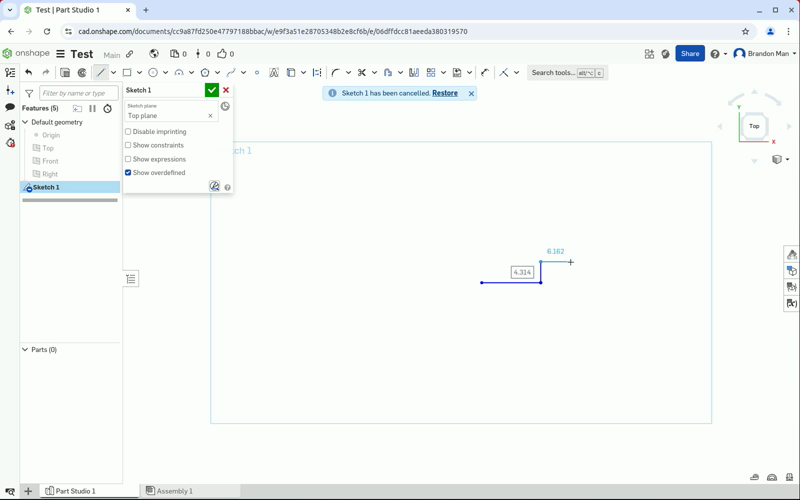
mouse_move(530, 261)
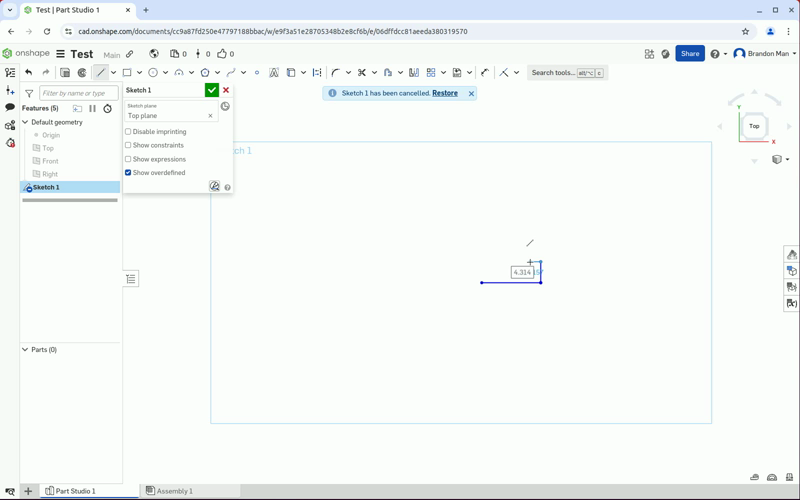
click(530, 261)
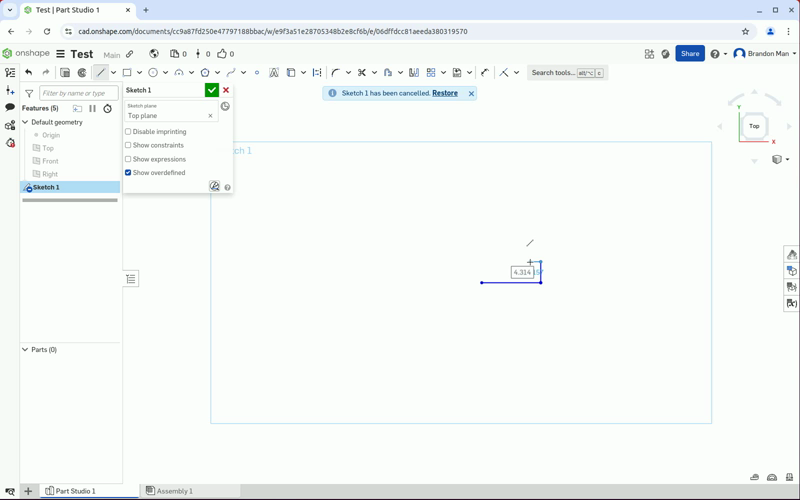
key_up(shift)
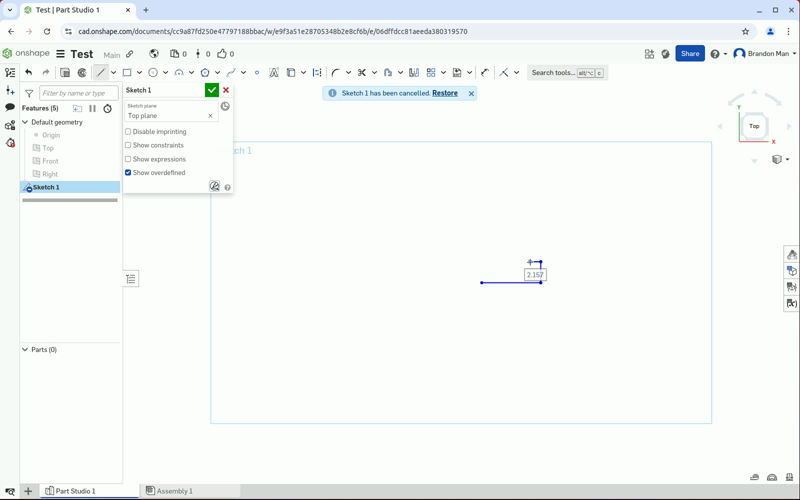
key(esc)
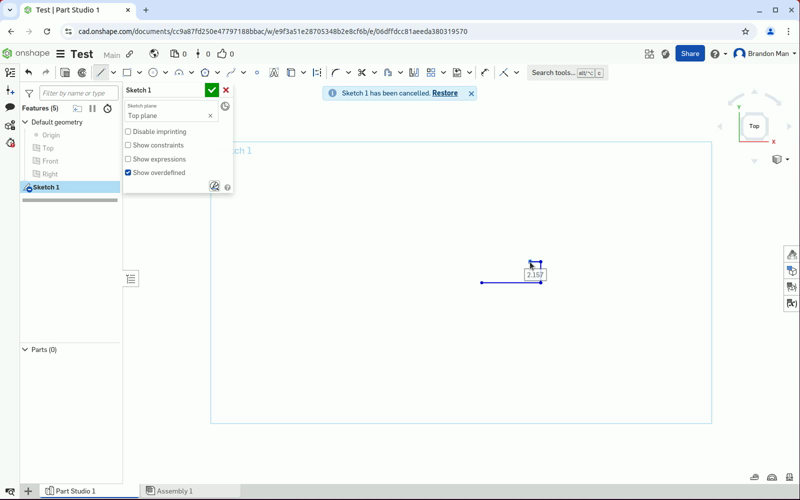
key(a)
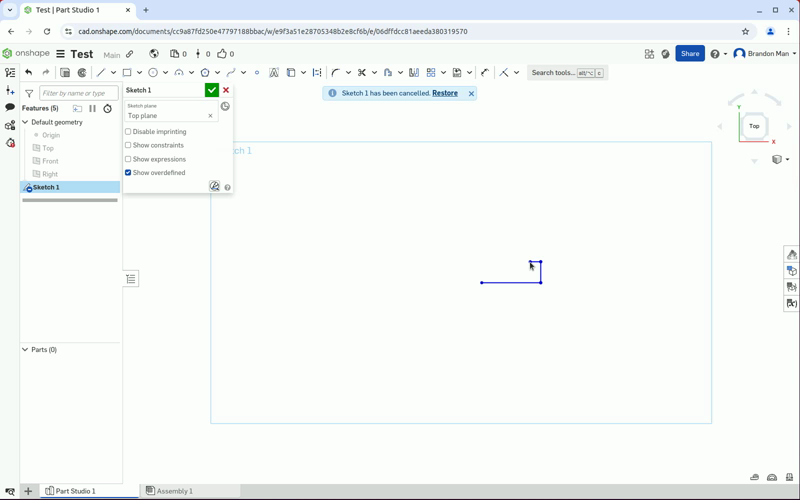
mouse_move(530, 261)
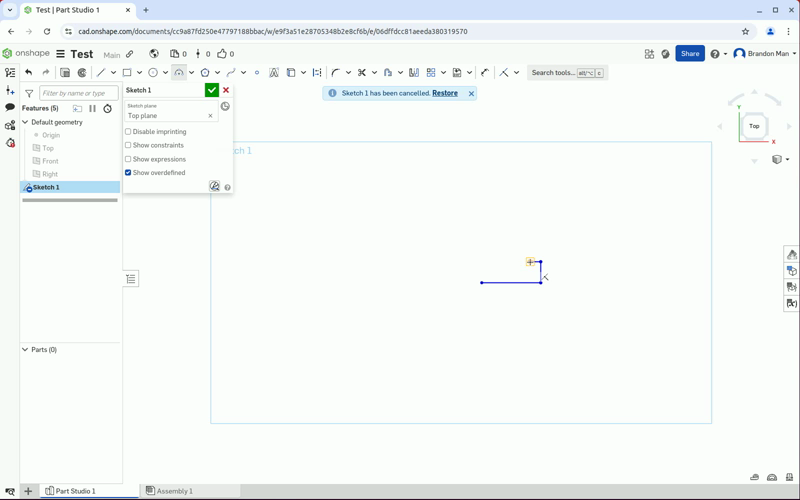
click(530, 261)
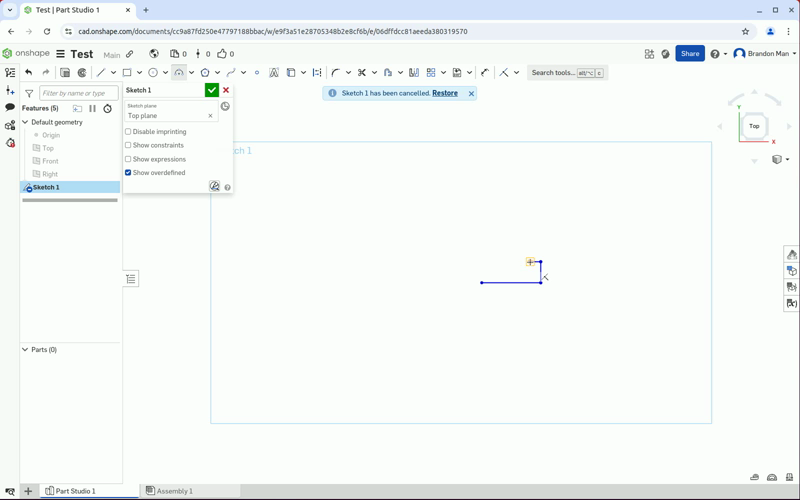
key_down(shift)
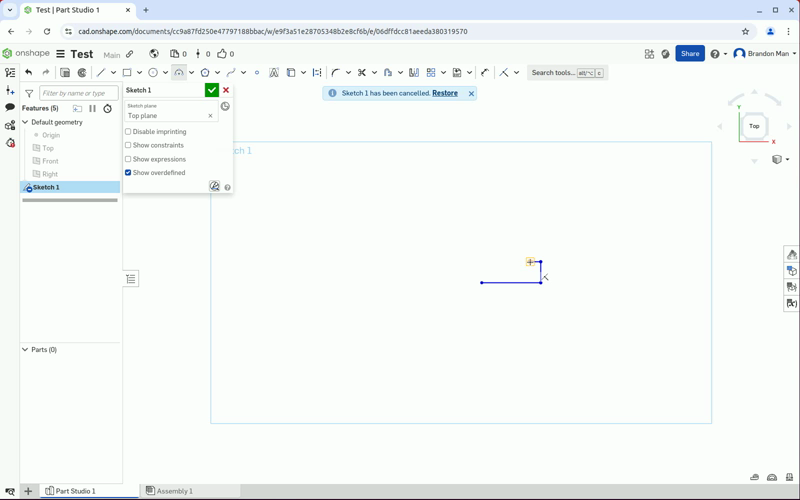
mouse_move(527, 254)
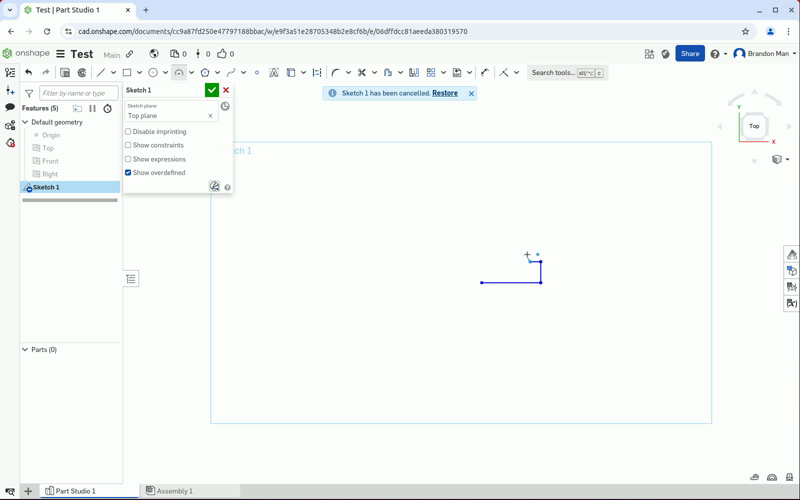
click(527, 254)
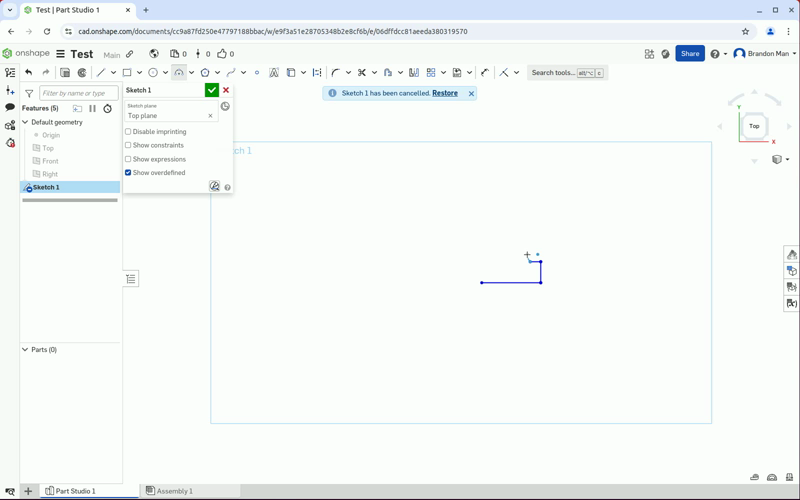
mouse_move(526, 258)
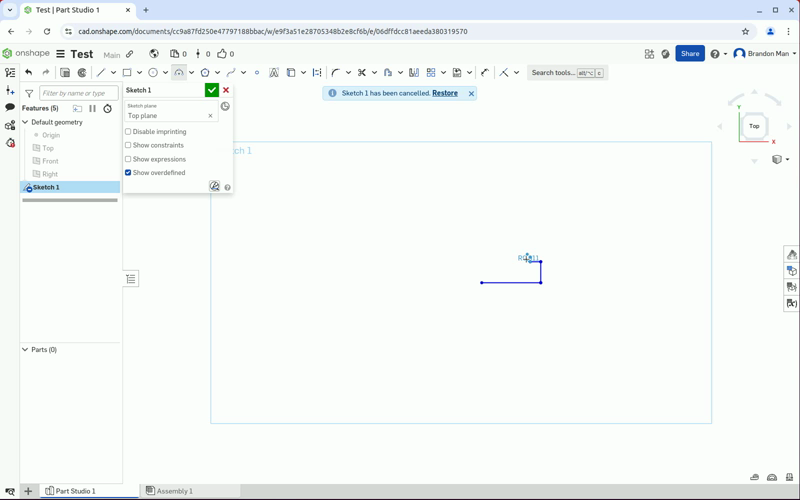
click(526, 258)
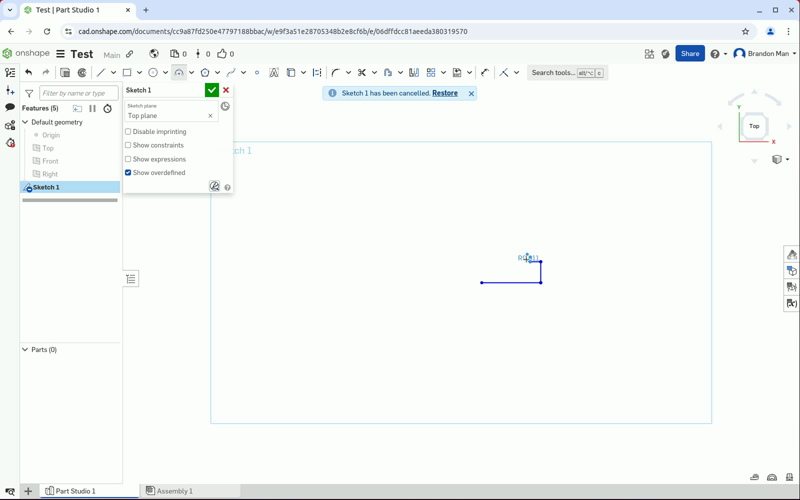
key_up(shift)
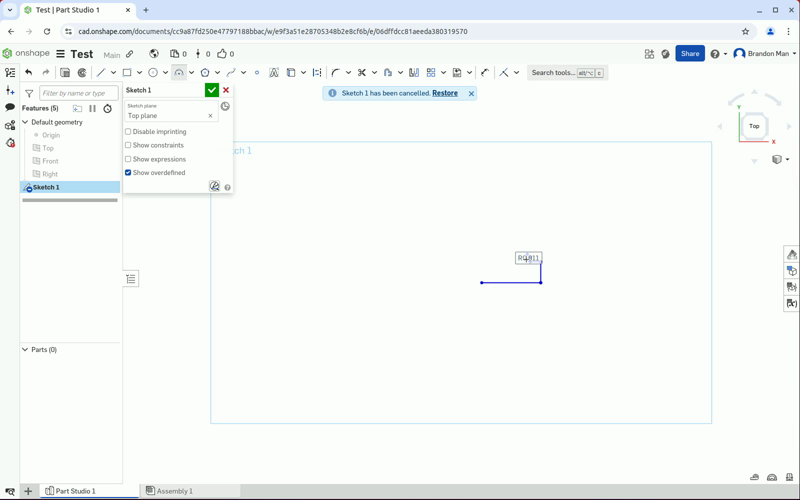
mouse_move(527, 254)
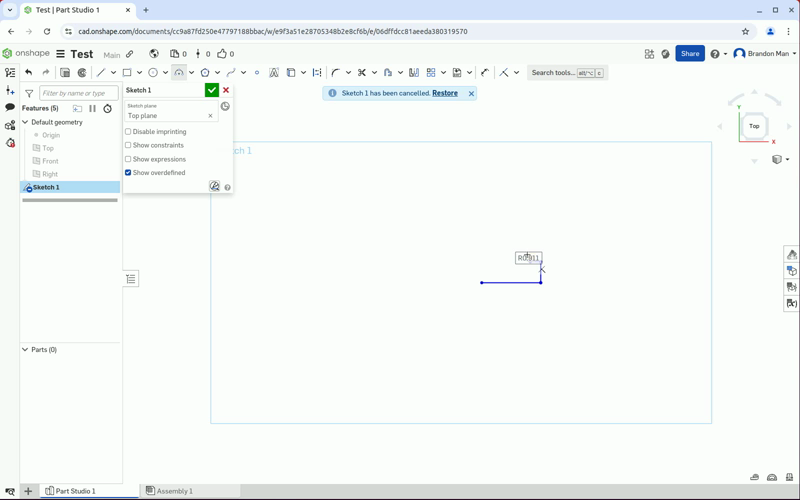
scroll(6)
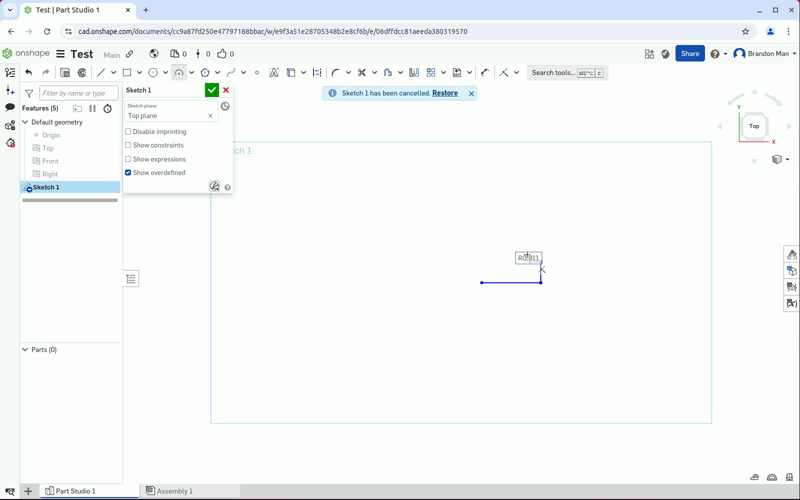
scroll(6)
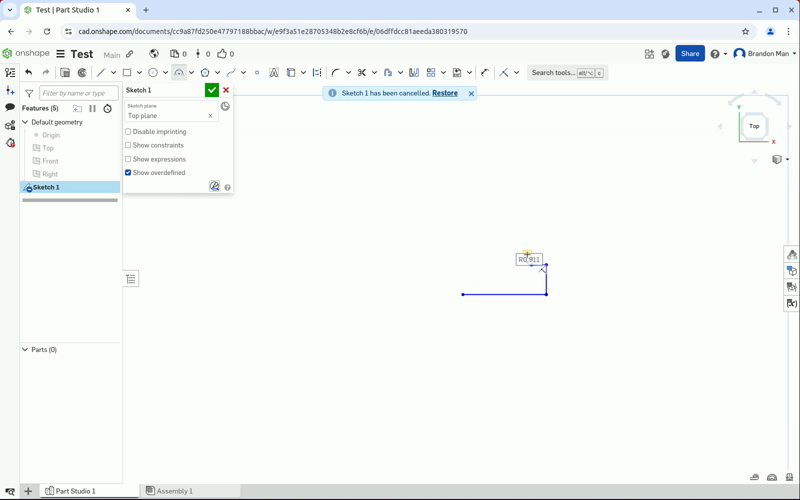
scroll(6)
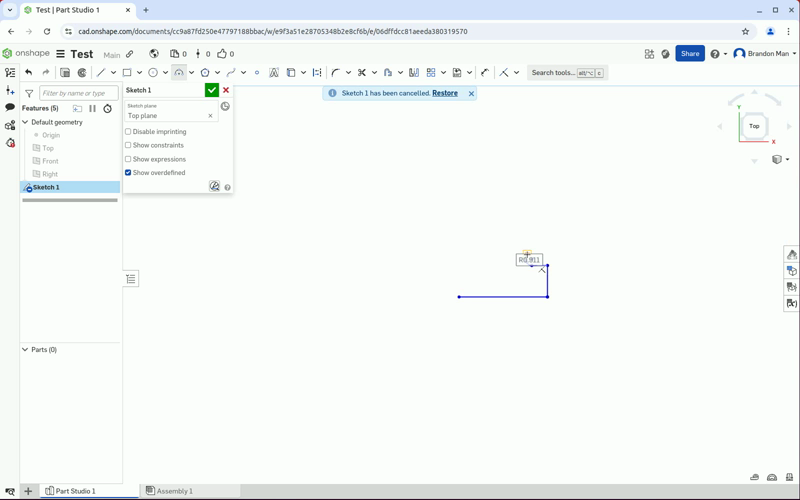
scroll(6)
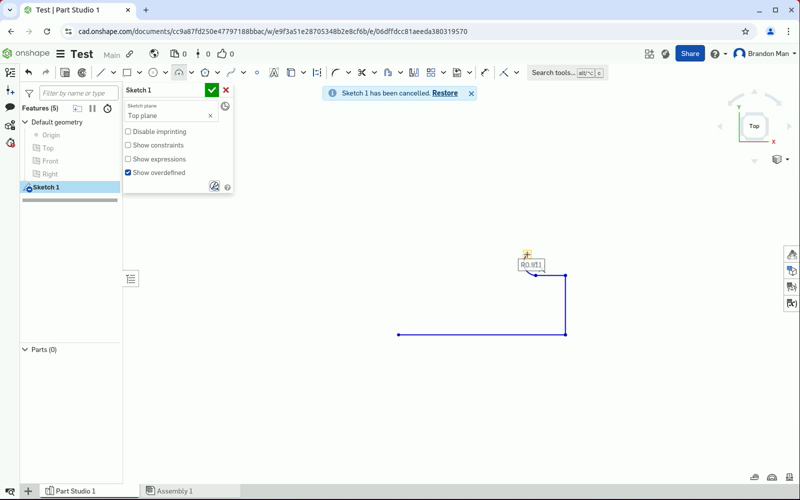
scroll(6)
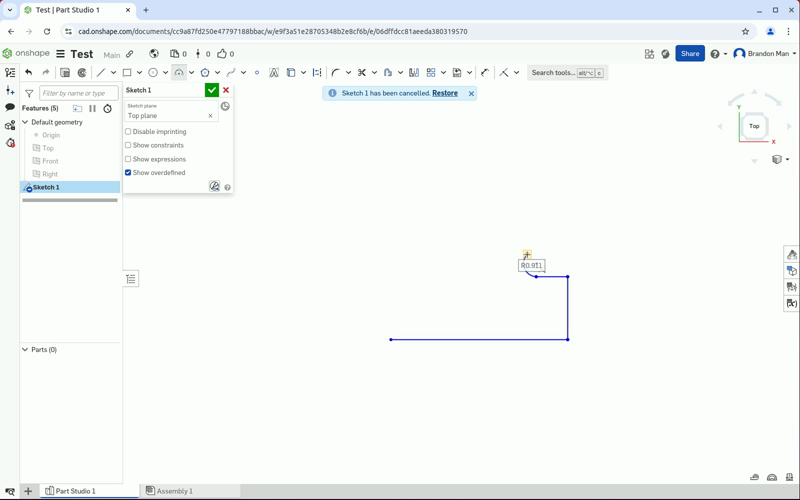
scroll(6)
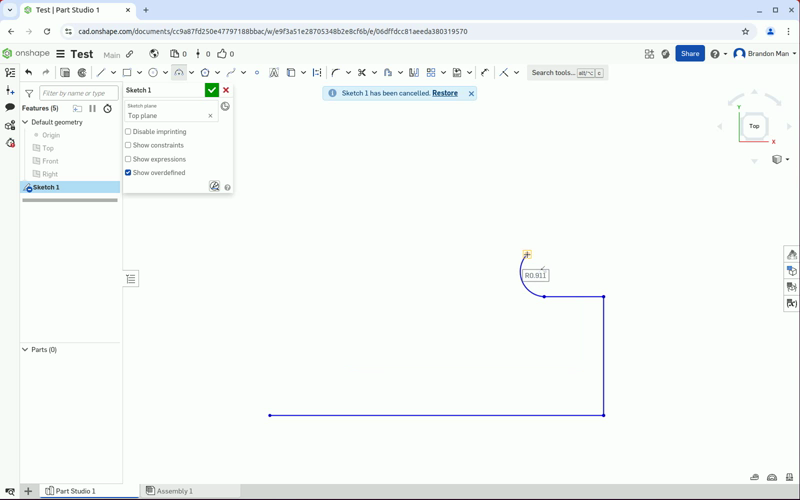
scroll(6)
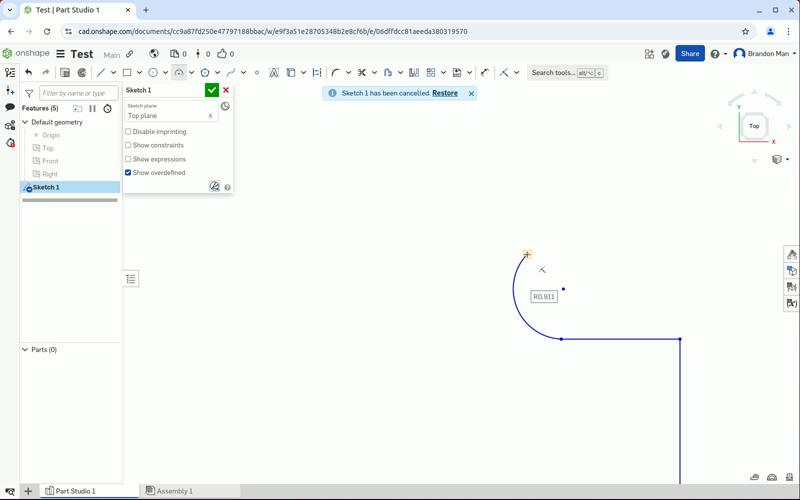
click(527, 254)
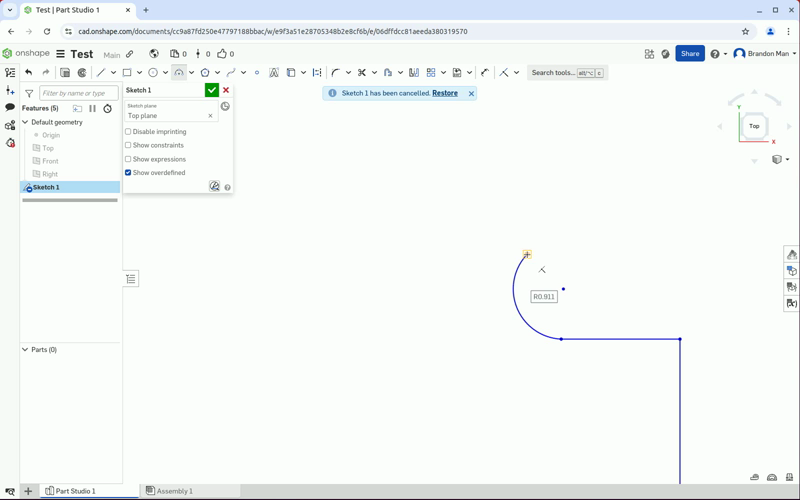
scroll(-6)
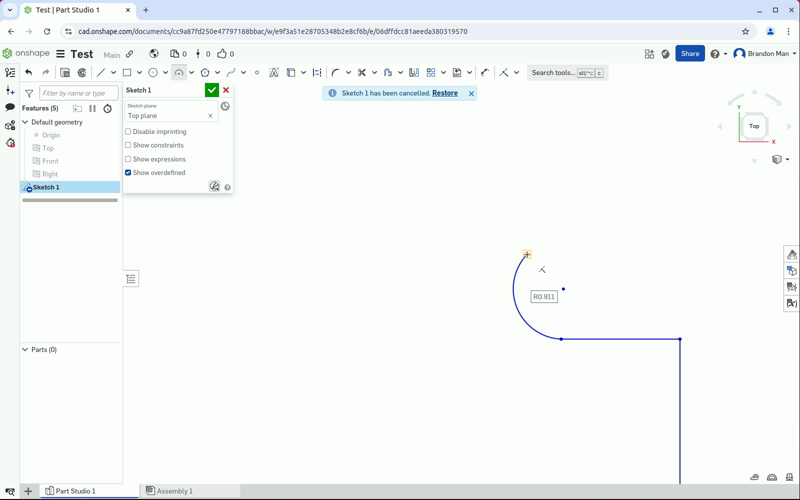
scroll(-6)
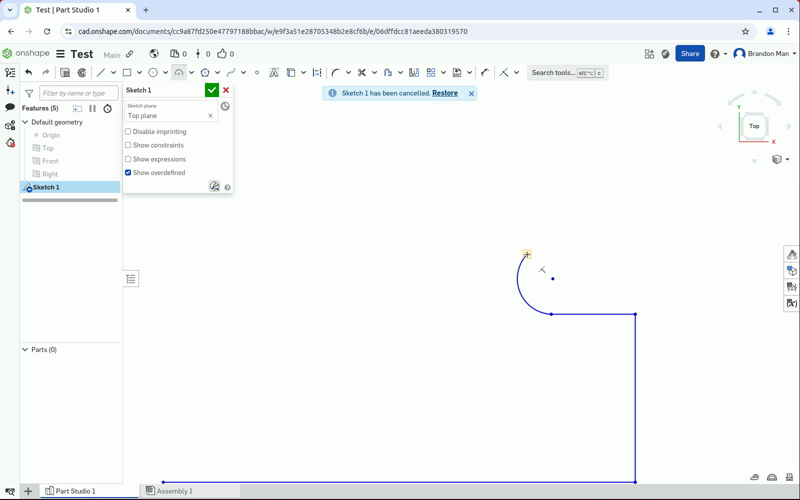
scroll(-6)
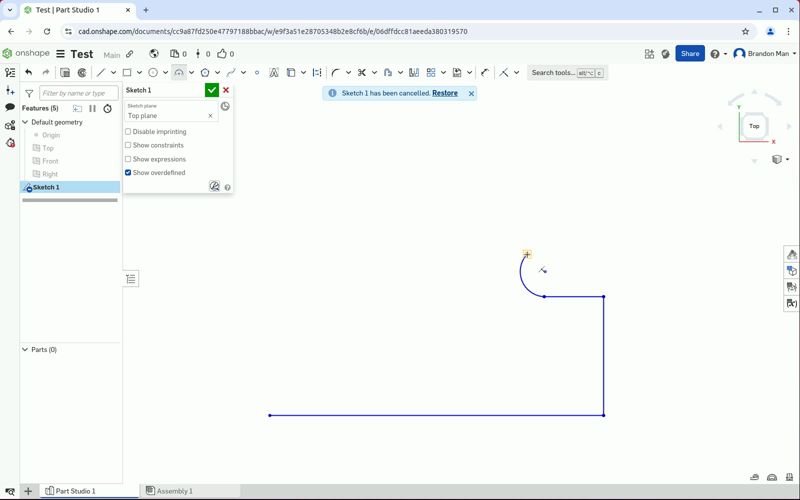
scroll(-6)
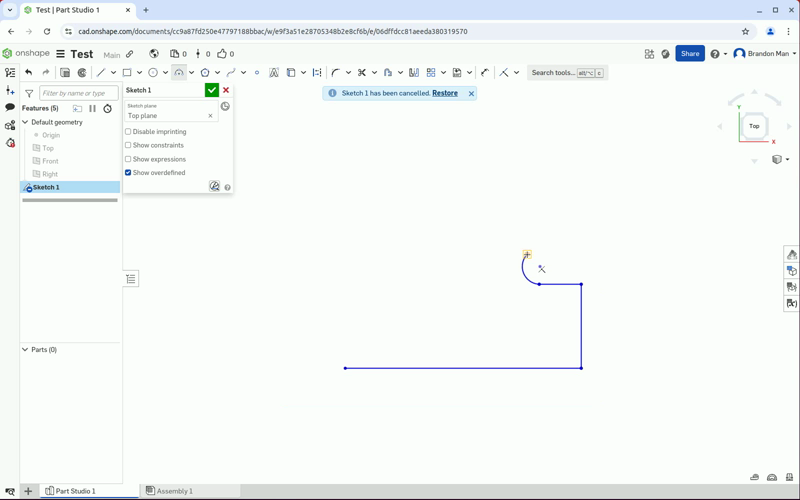
scroll(-6)
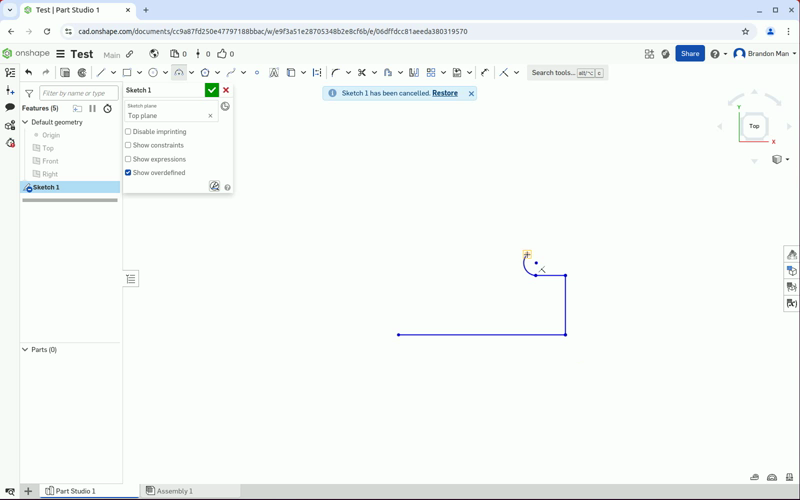
scroll(-6)
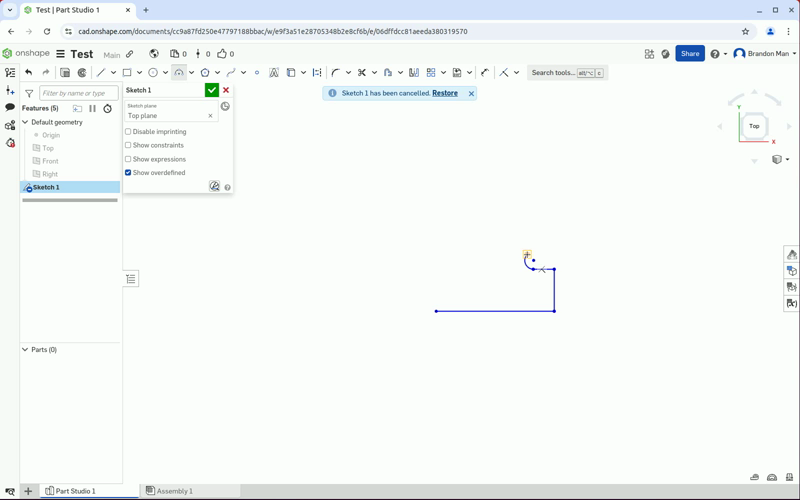
scroll(-6)
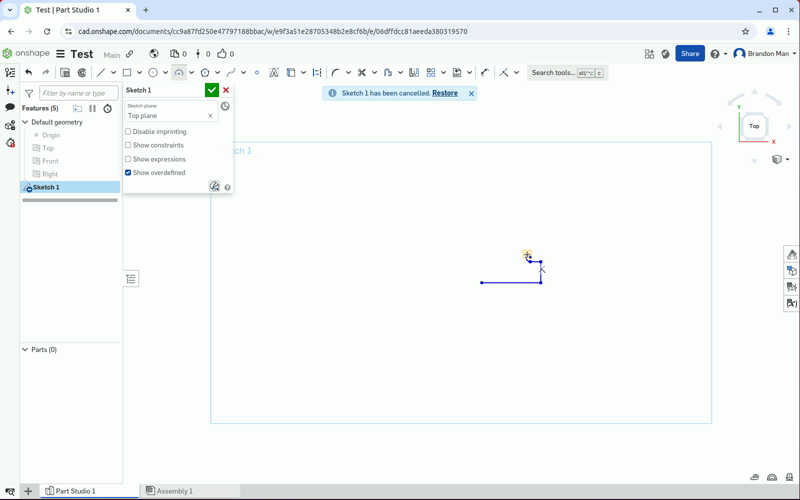
key_down(shift)
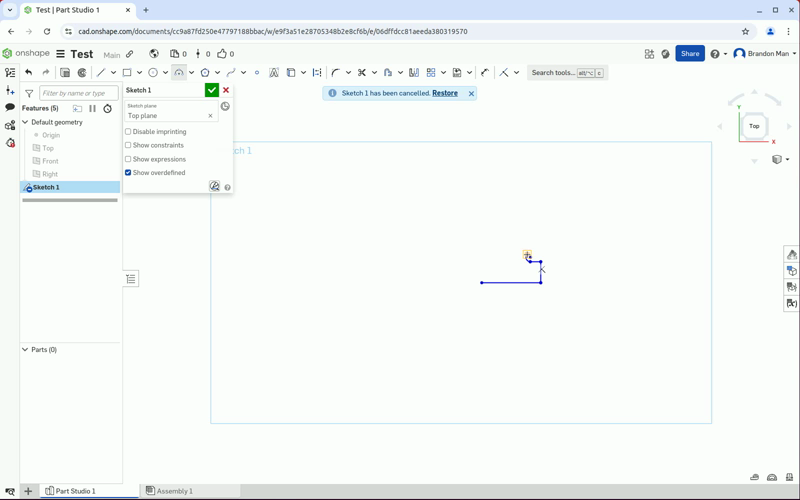
mouse_move(552, 191)
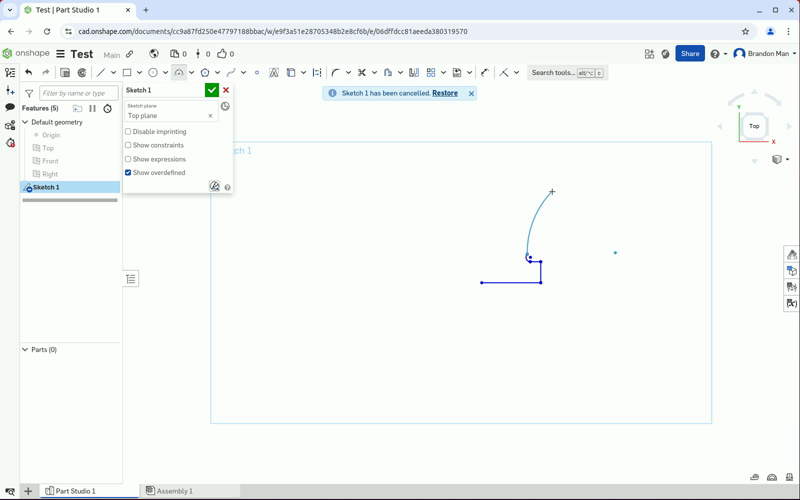
click(552, 191)
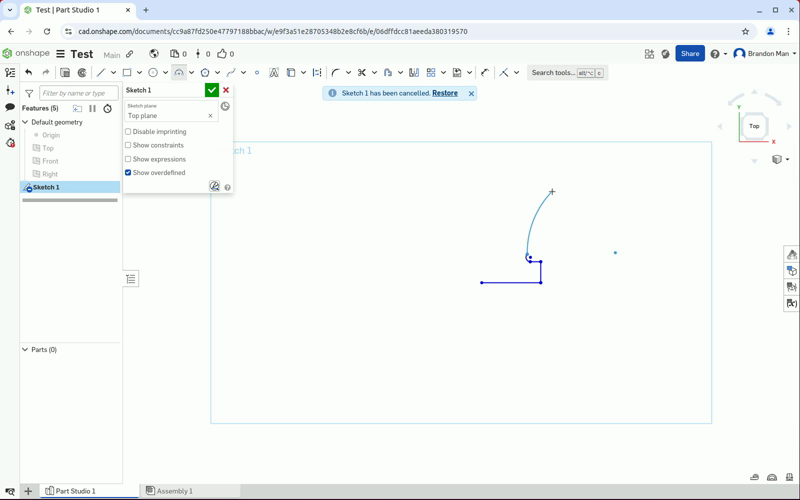
mouse_move(545, 225)
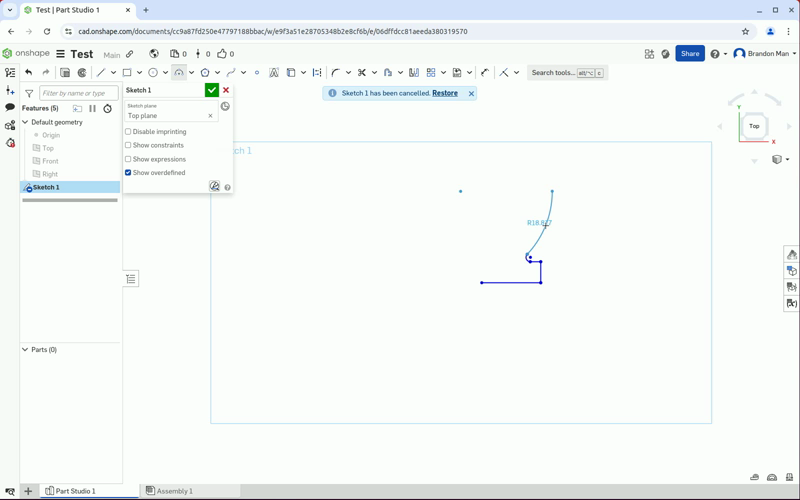
click(545, 225)
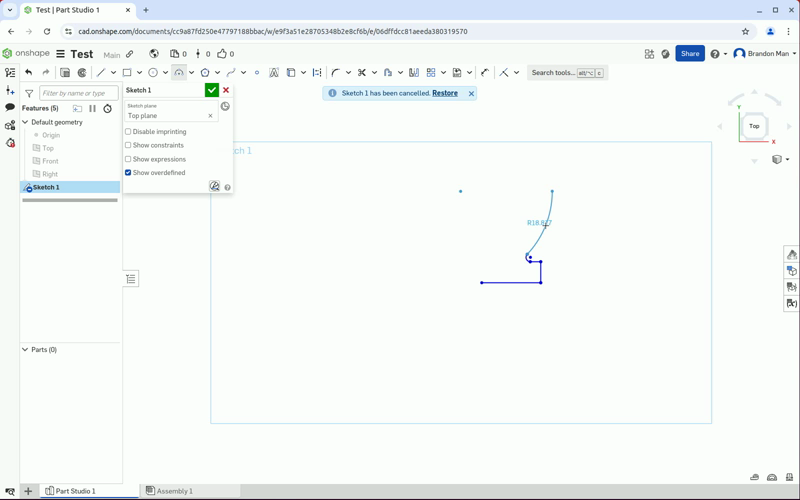
key_up(shift)
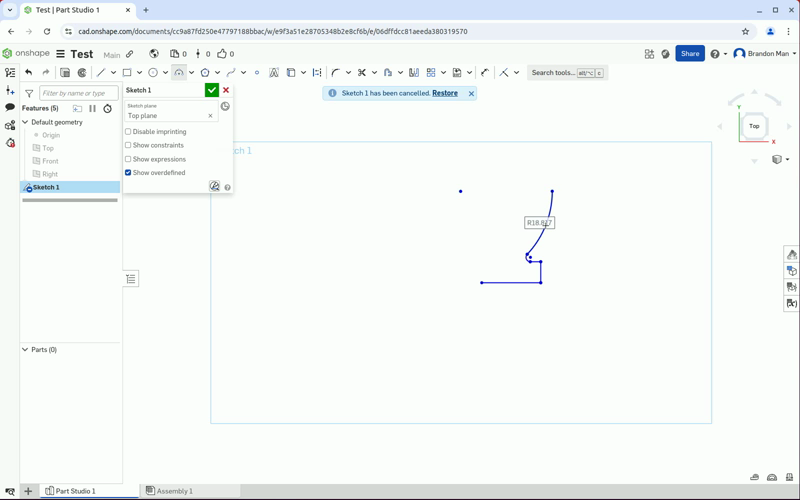
key(esc)
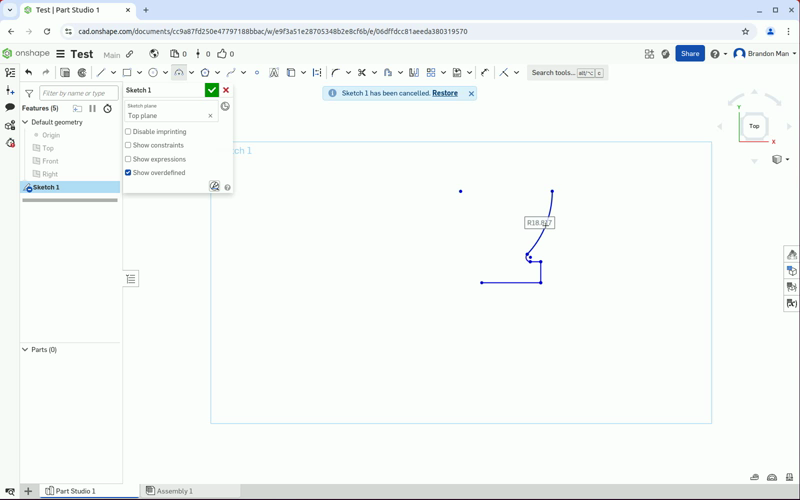
key(l)
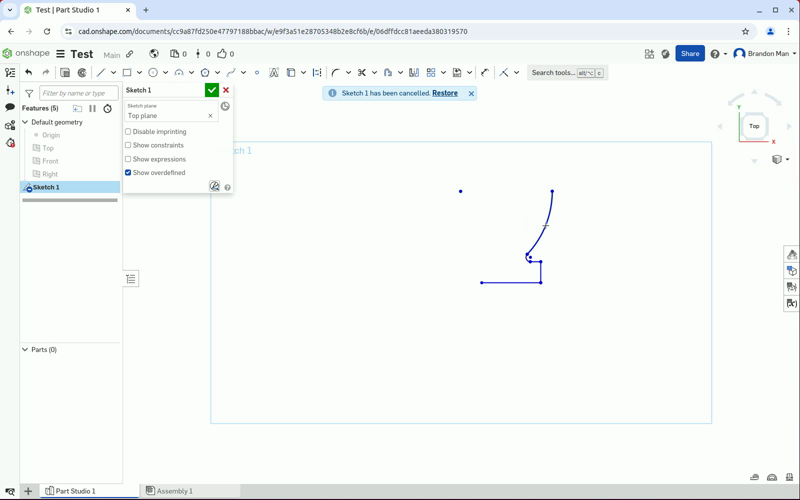
mouse_move(552, 191)
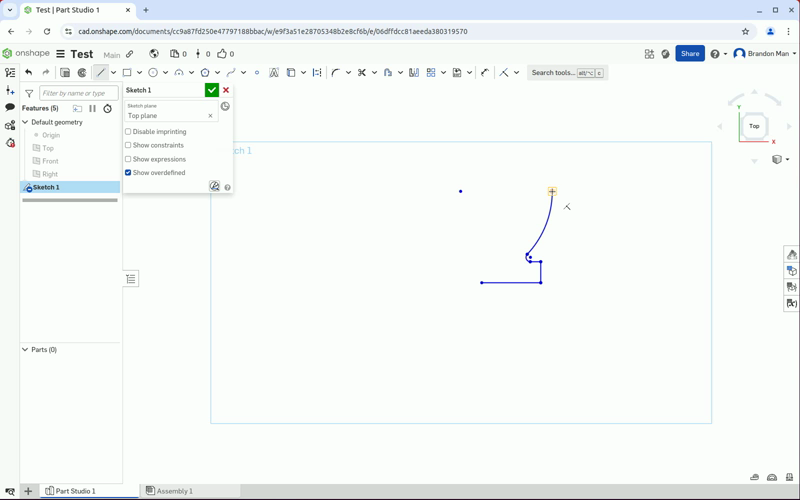
click(552, 191)
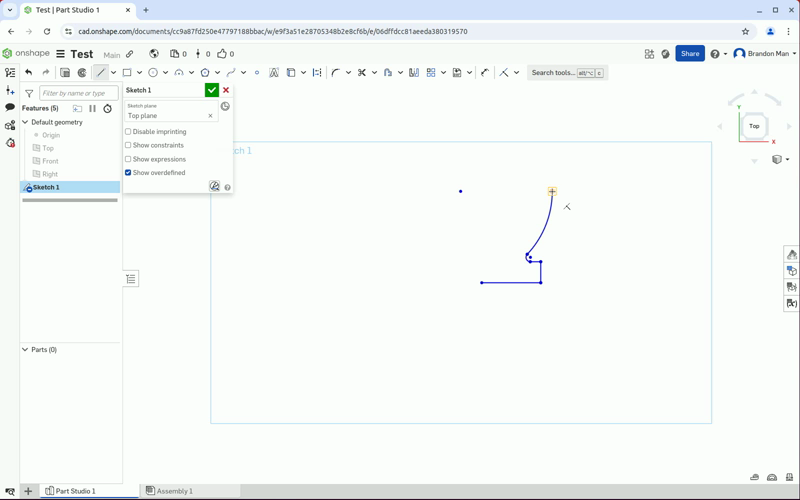
key_down(shift)
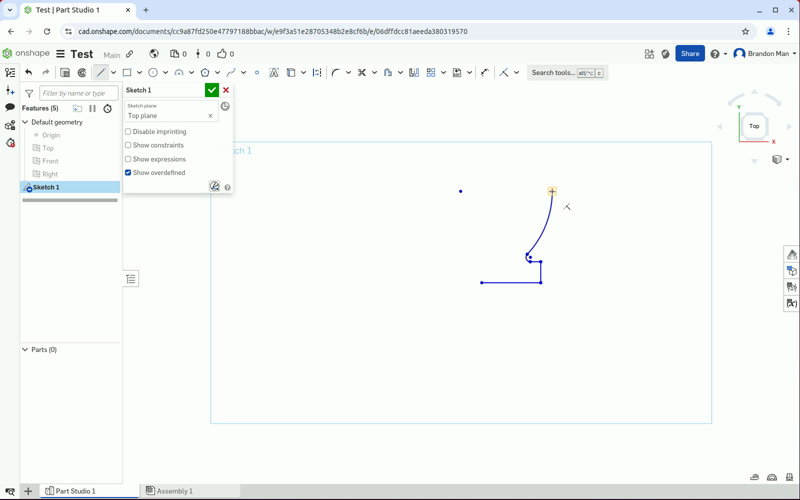
mouse_move(582, 191)
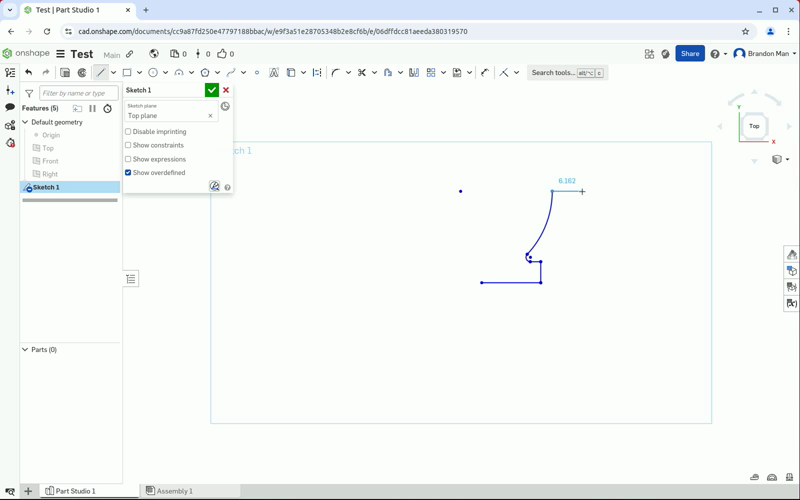
mouse_move(530, 191)
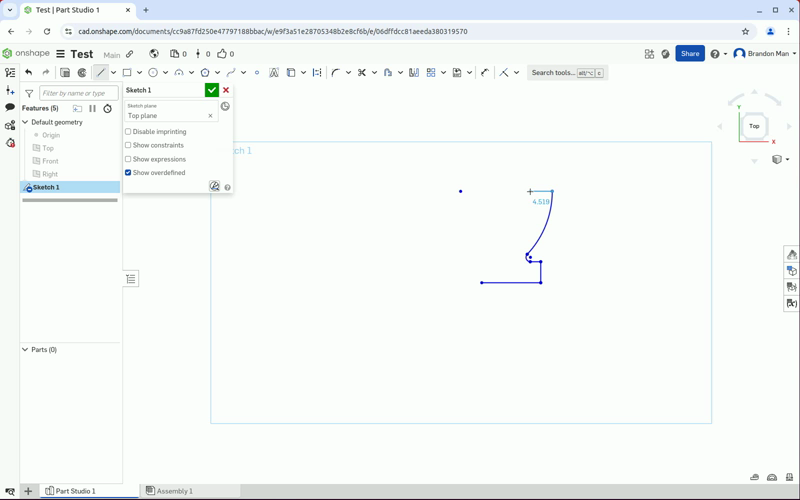
click(530, 191)
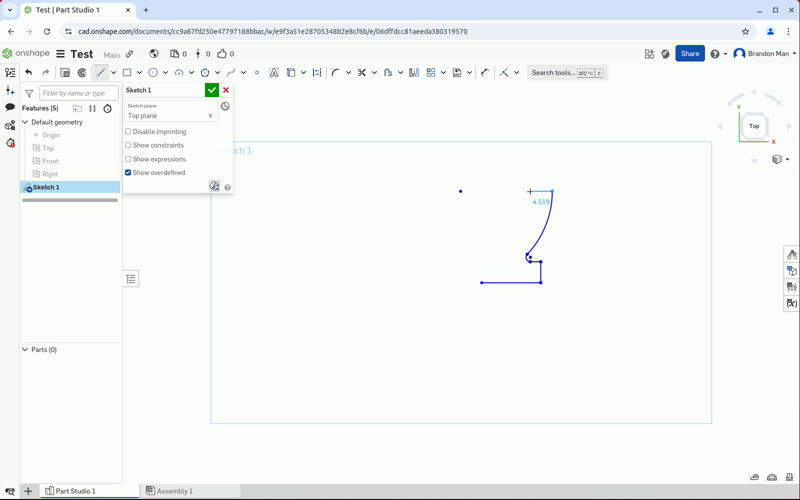
key_up(shift)
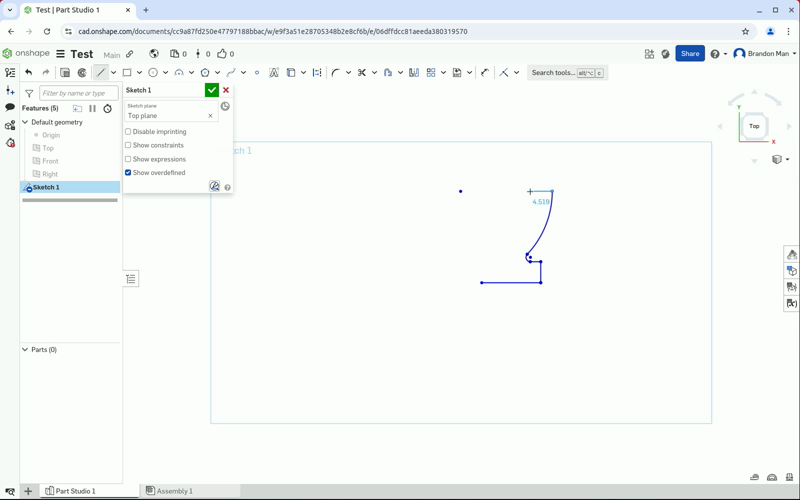
key(esc)
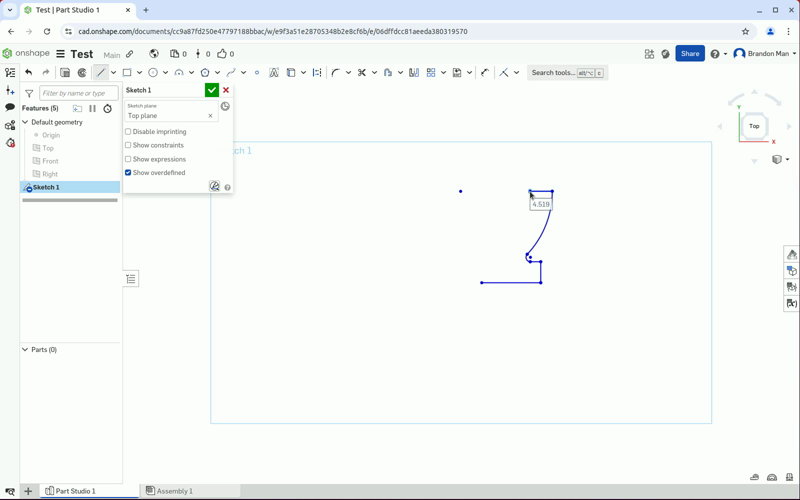
key(a)
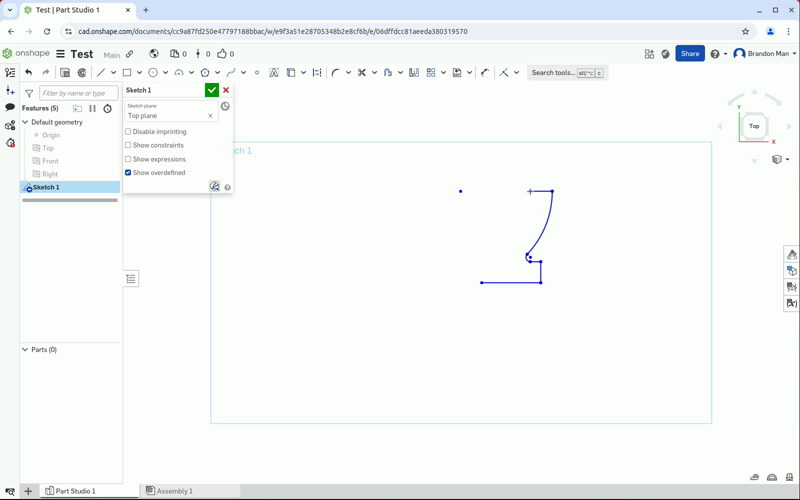
mouse_move(530, 191)
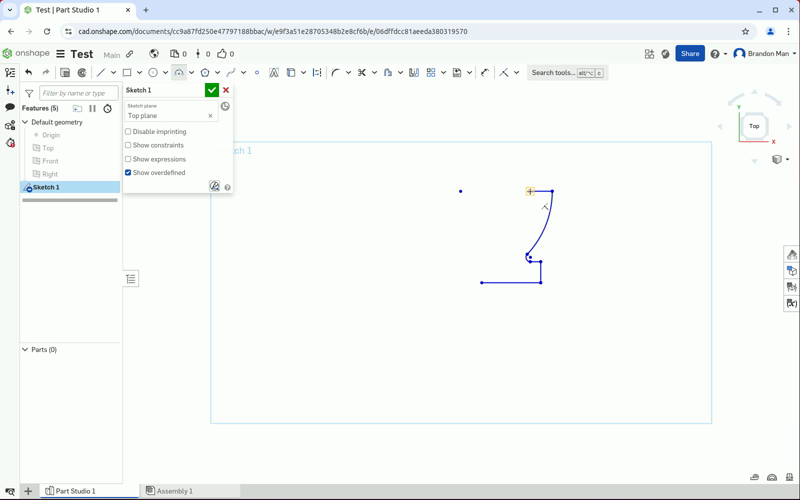
click(530, 191)
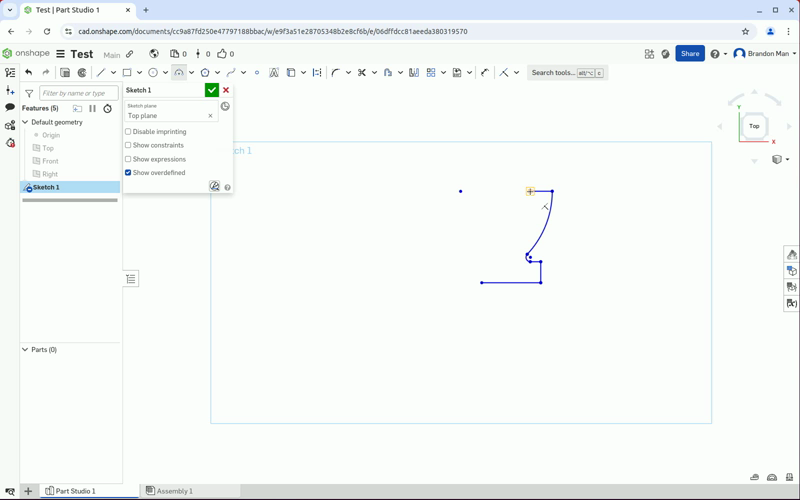
key_down(shift)
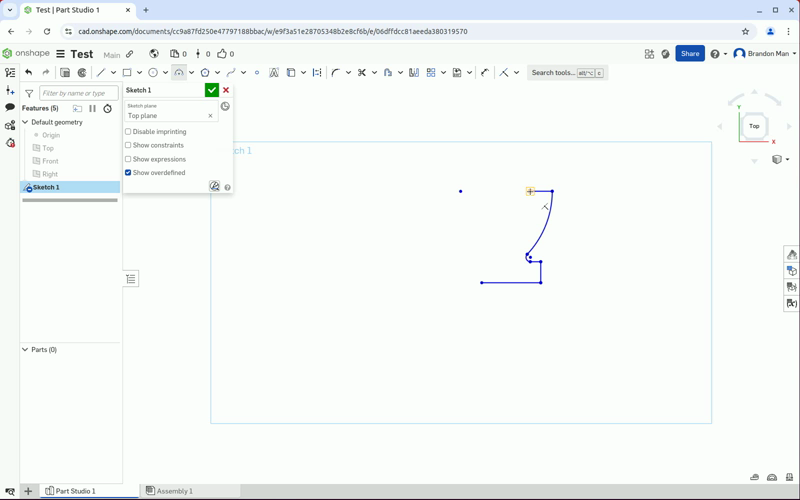
mouse_move(506, 244)
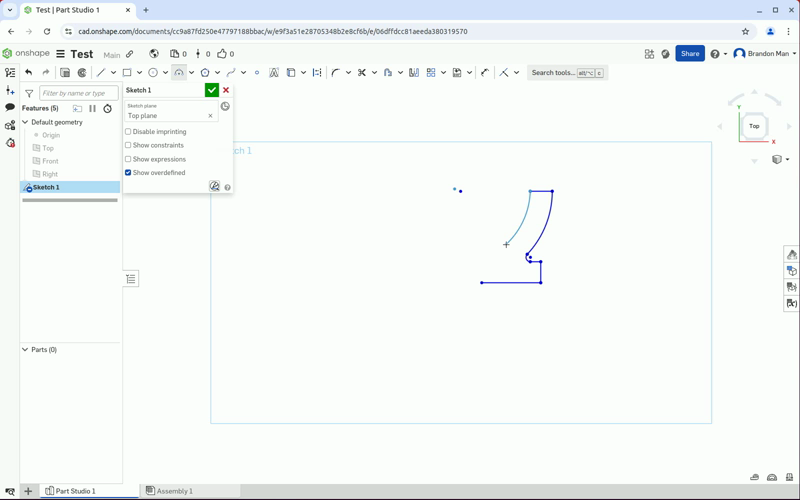
click(506, 244)
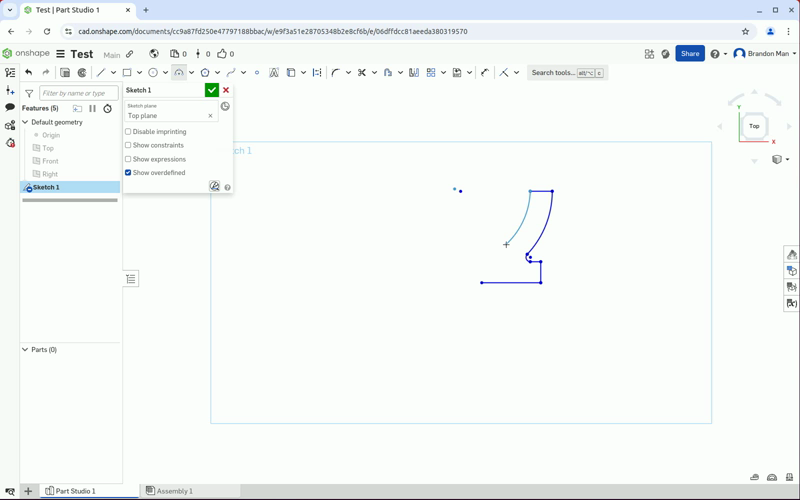
mouse_move(523, 220)
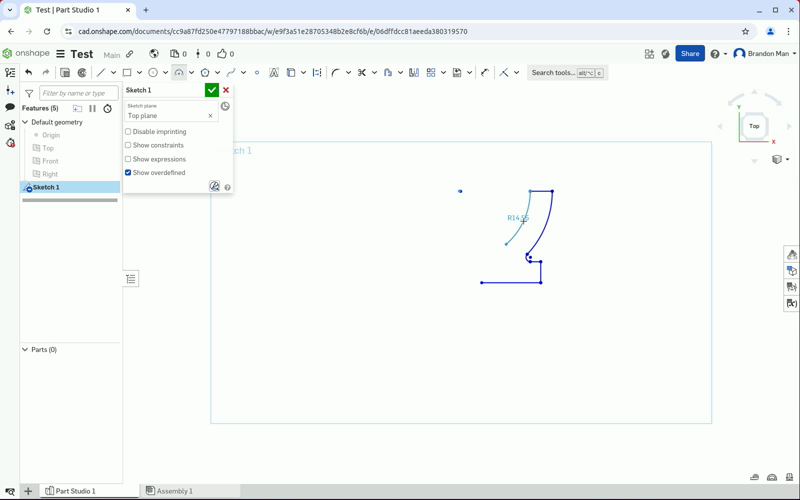
click(523, 220)
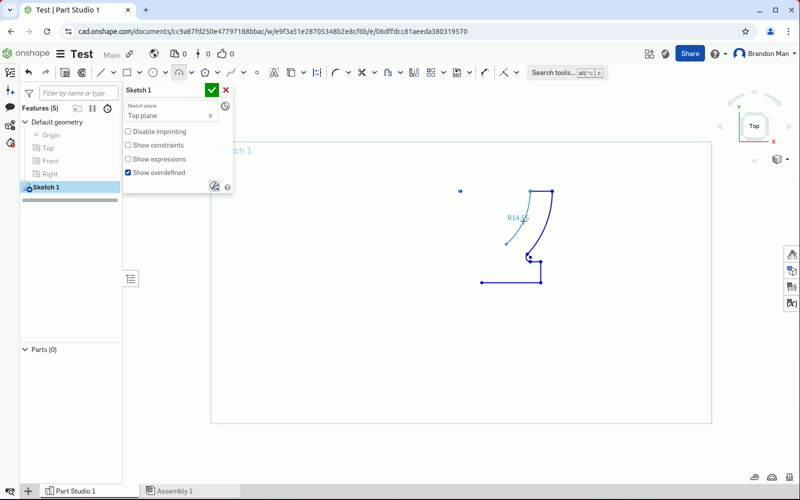
key_up(shift)
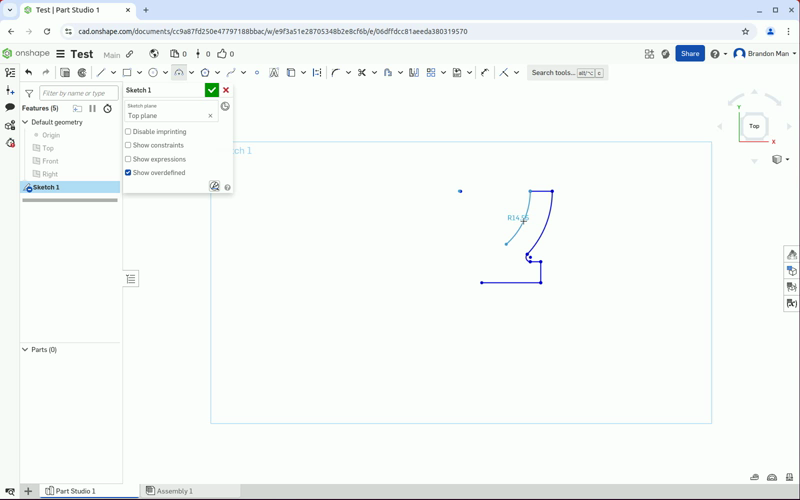
key(esc)
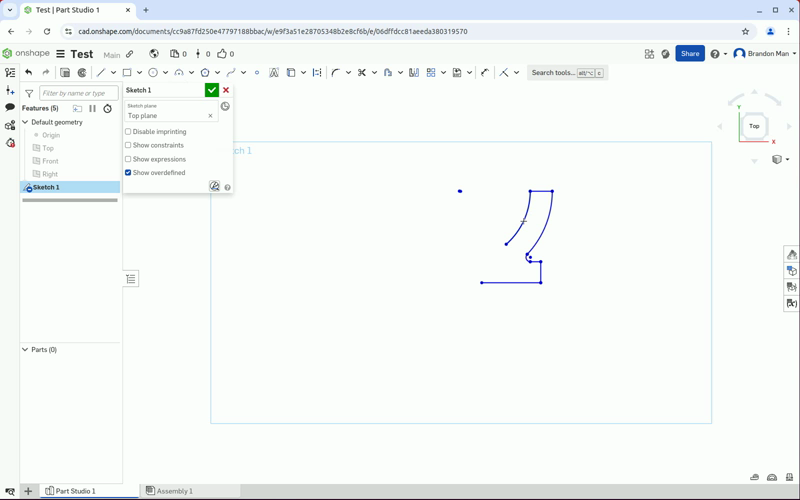
key(l)
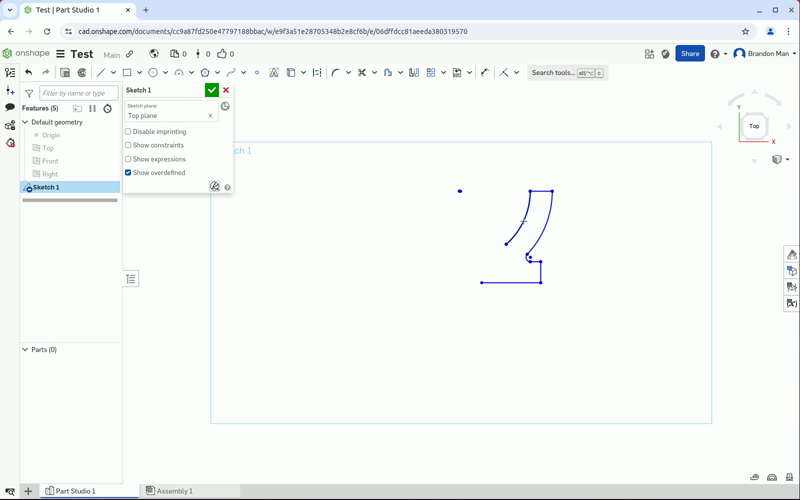
mouse_move(506, 244)
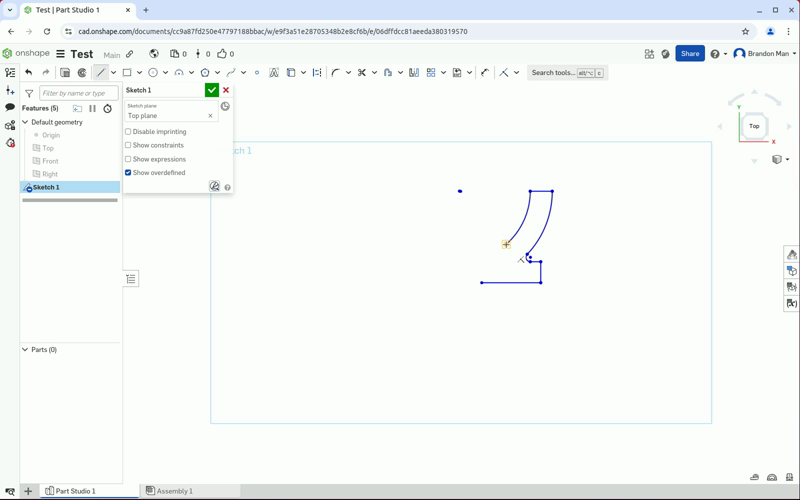
click(506, 244)
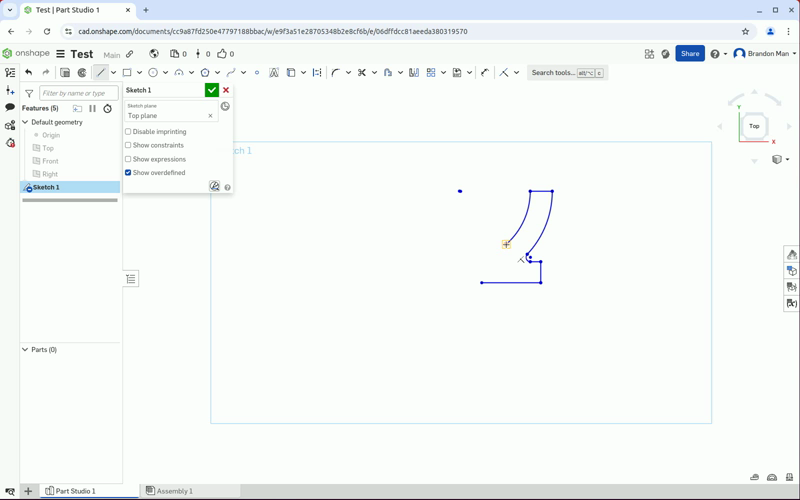
key_down(shift)
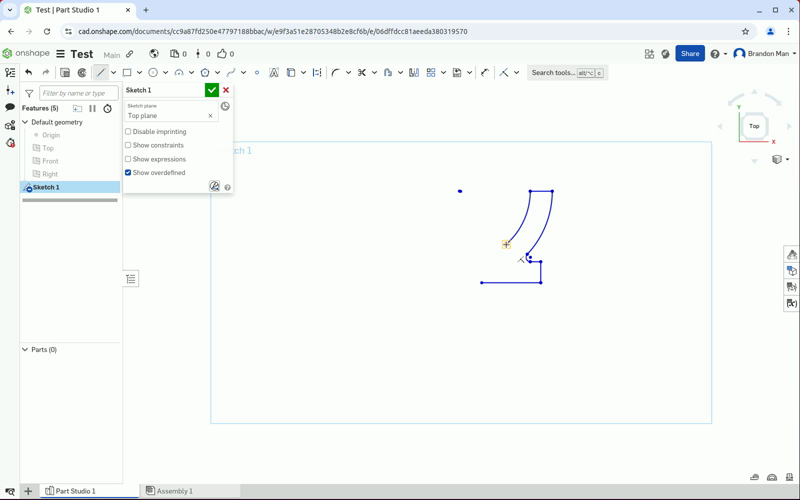
mouse_move(536, 244)
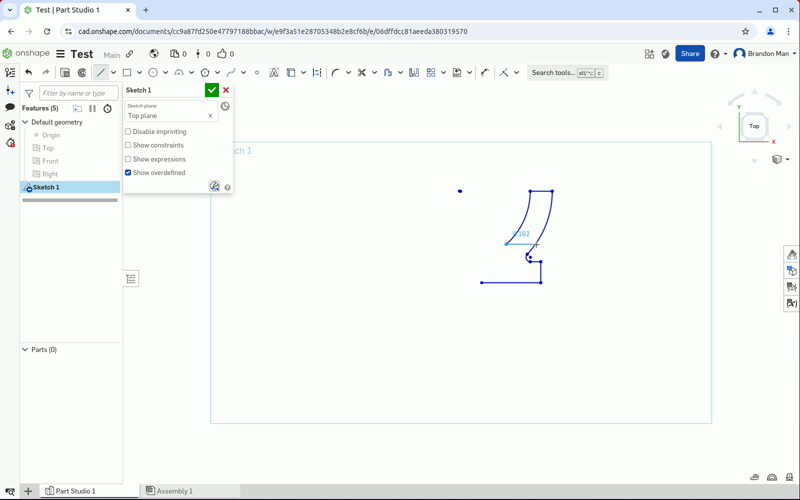
mouse_move(506, 250)
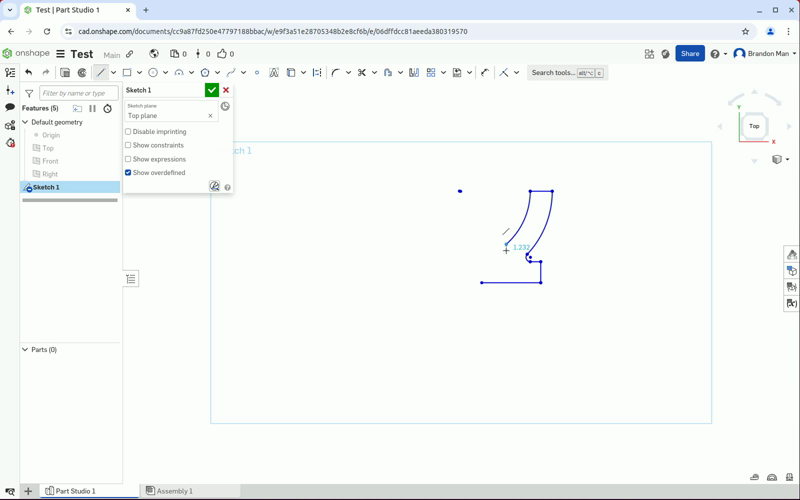
scroll(6)
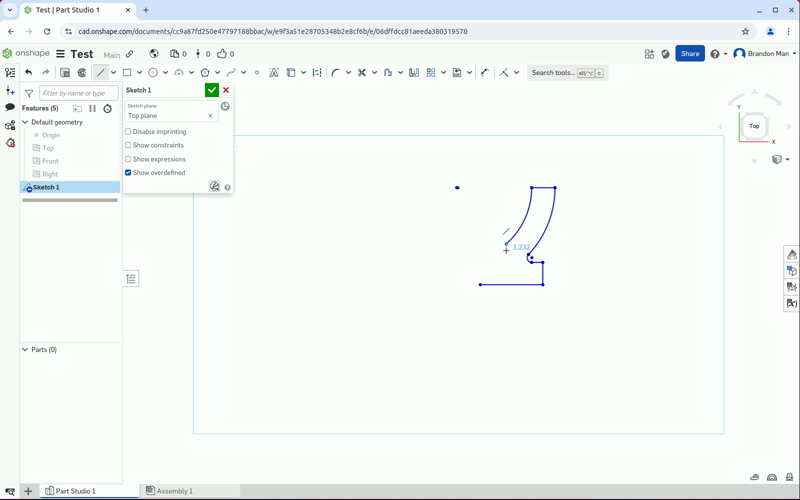
scroll(6)
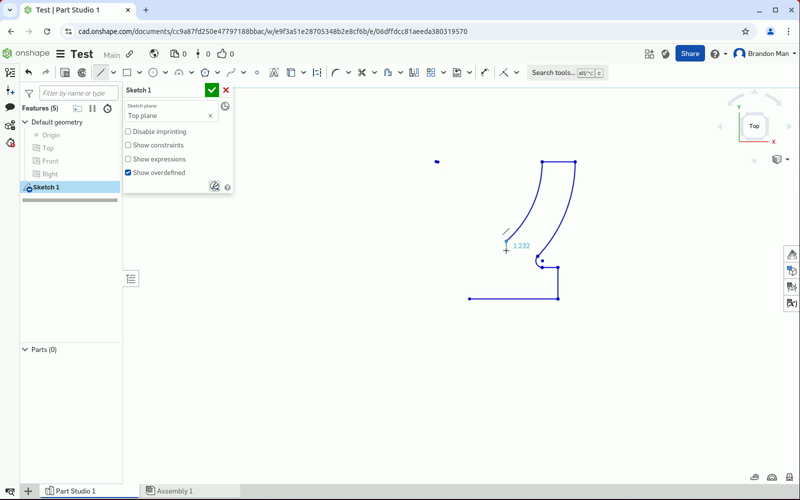
scroll(6)
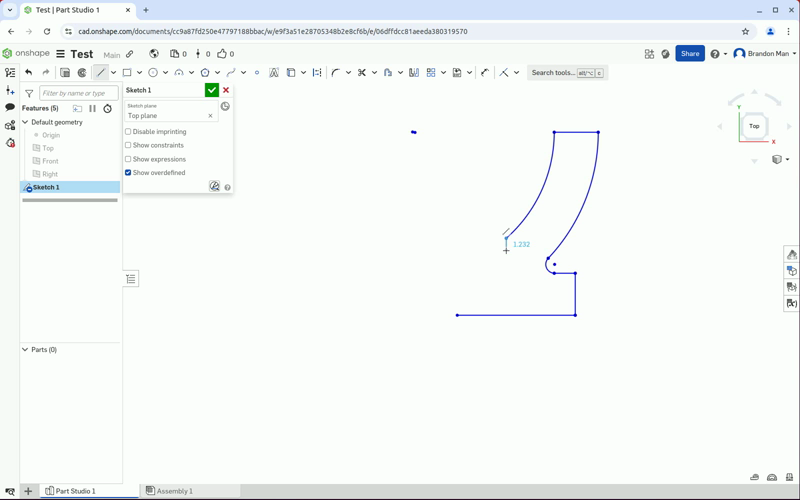
scroll(6)
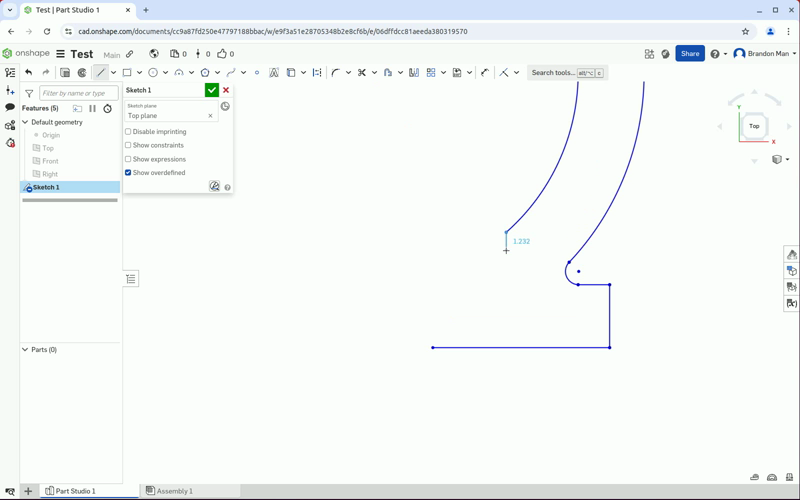
scroll(6)
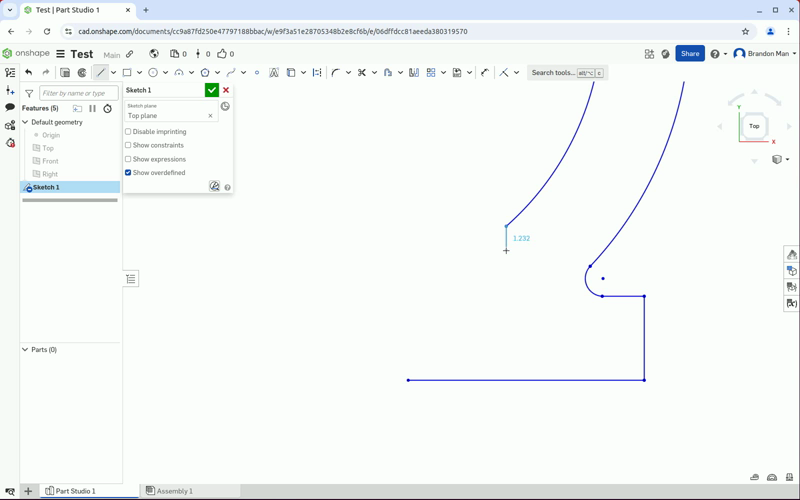
scroll(6)
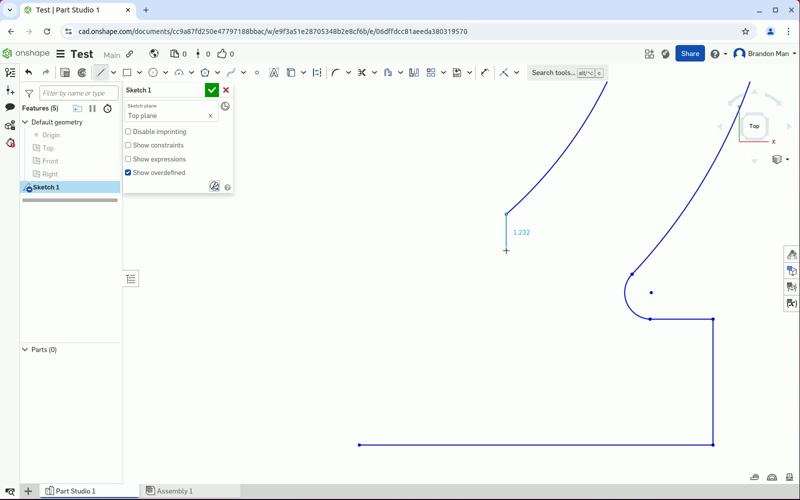
scroll(6)
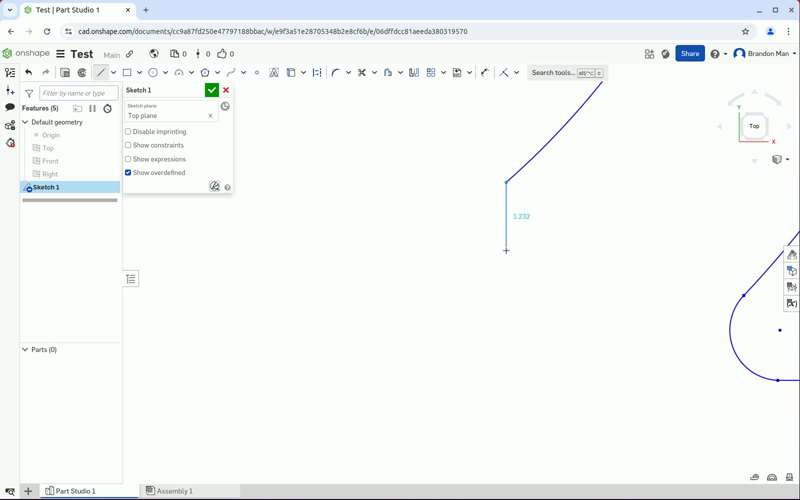
click(506, 250)
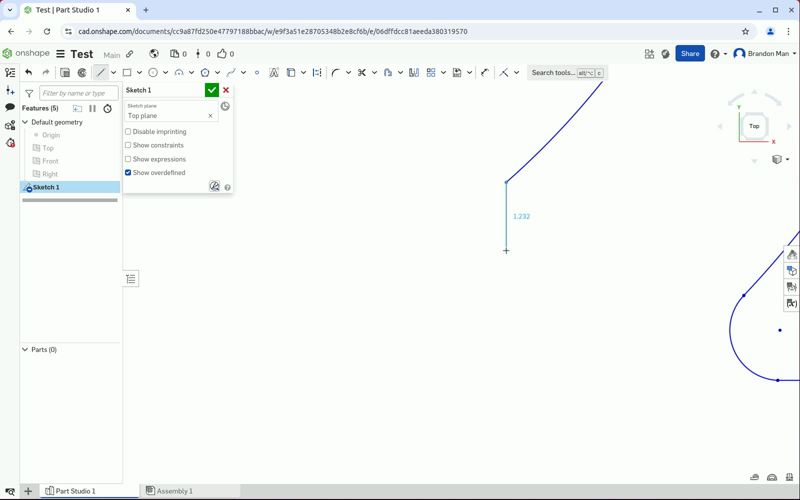
scroll(-6)
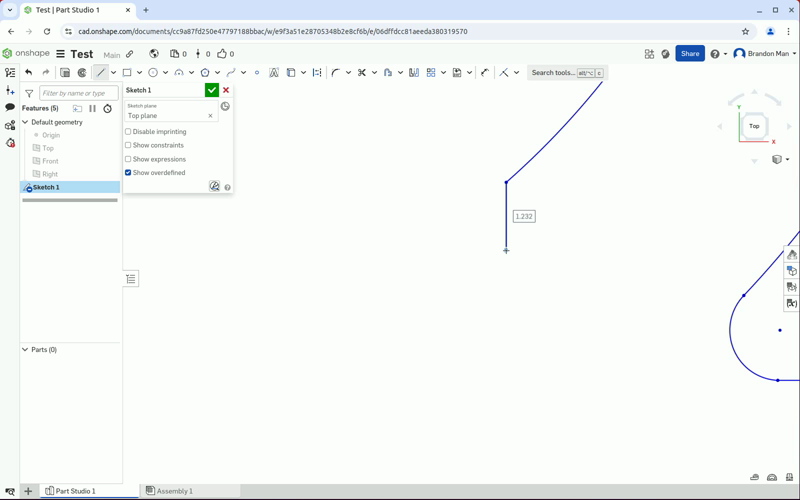
scroll(-6)
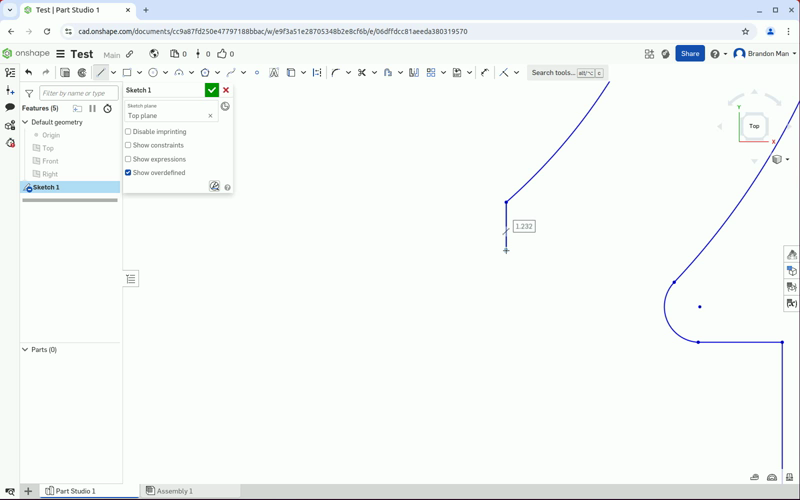
scroll(-6)
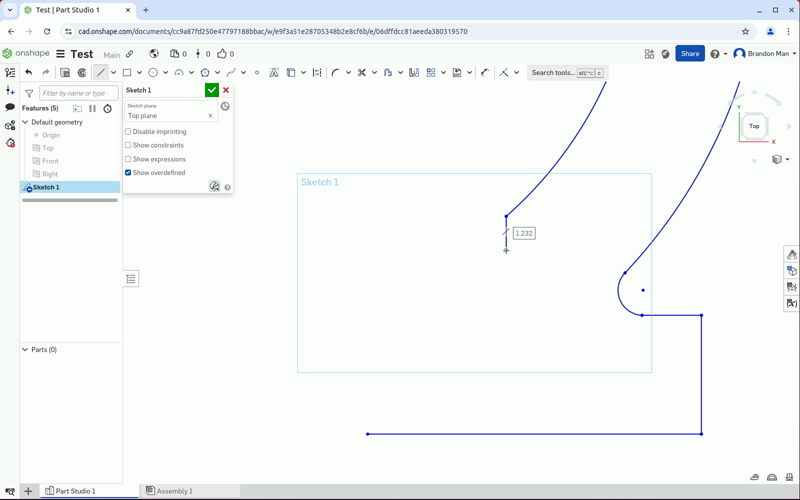
scroll(-6)
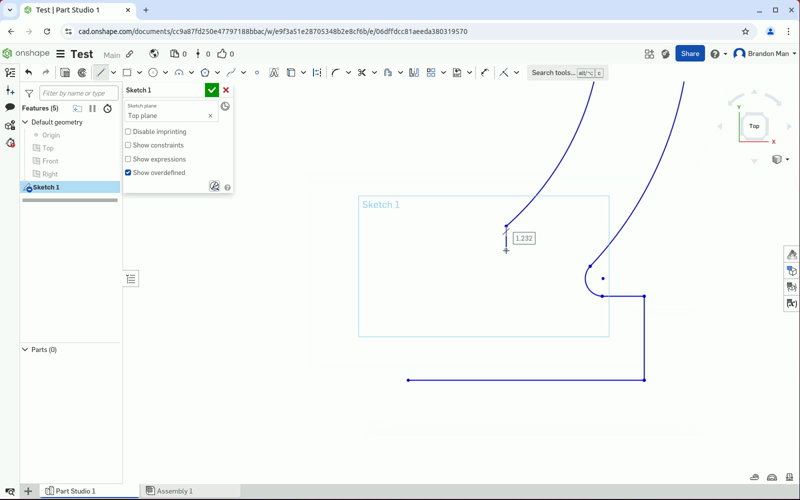
scroll(-6)
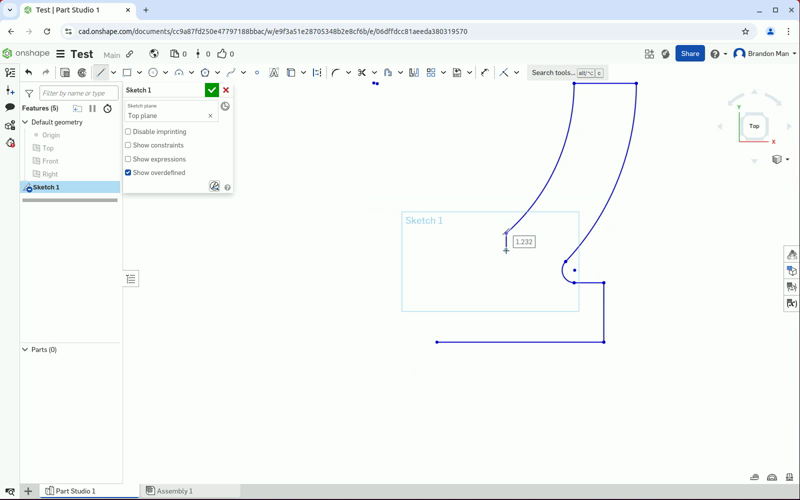
scroll(-6)
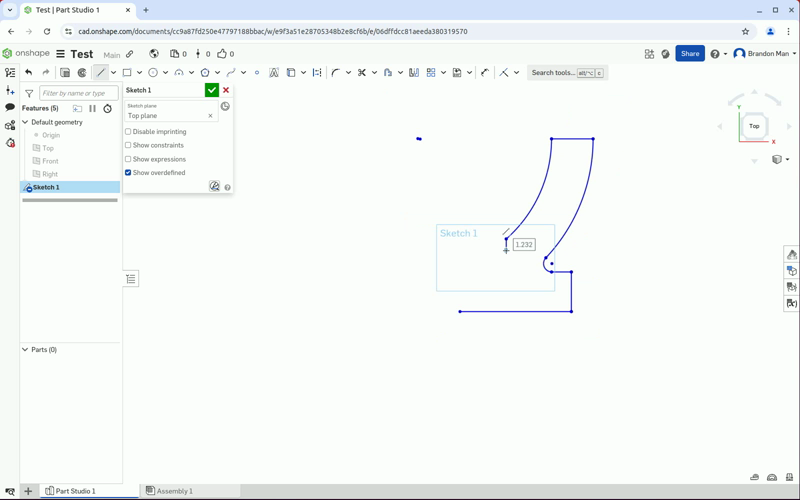
scroll(-6)
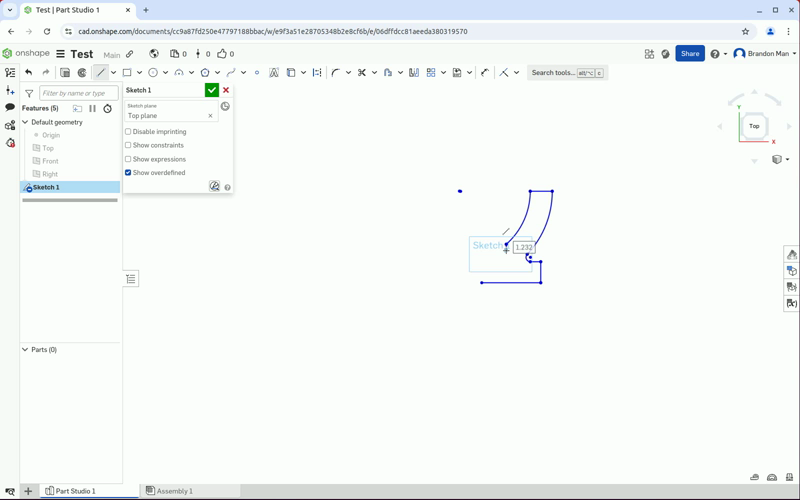
key_up(shift)
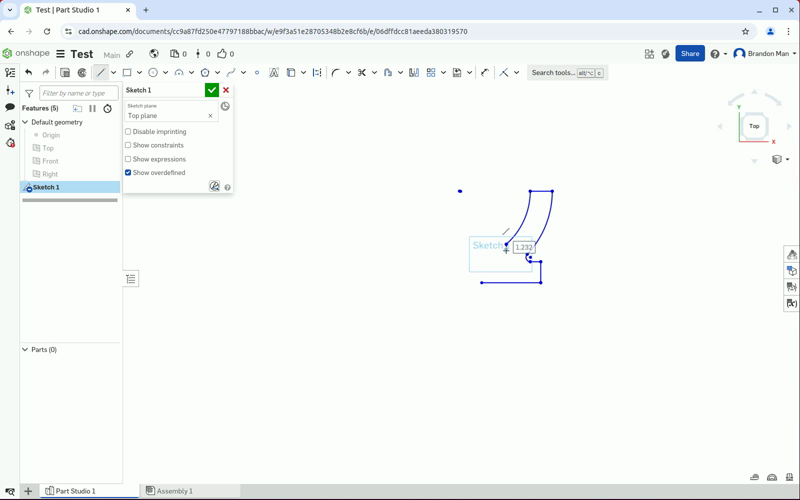
key(esc)
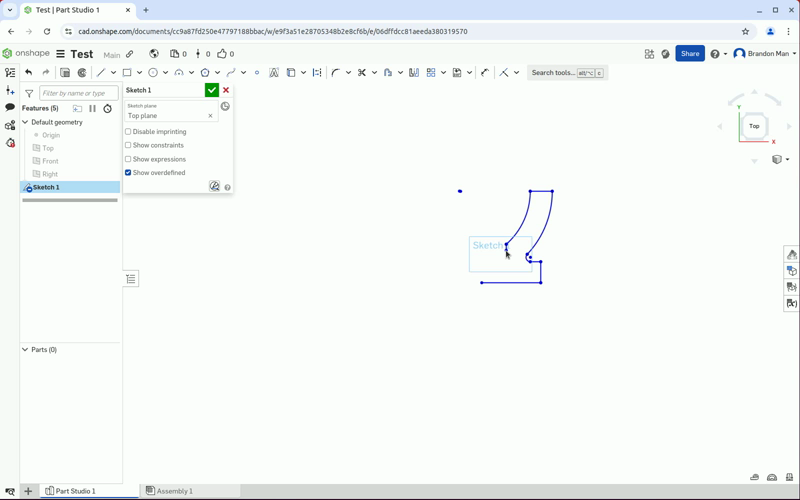
key(a)
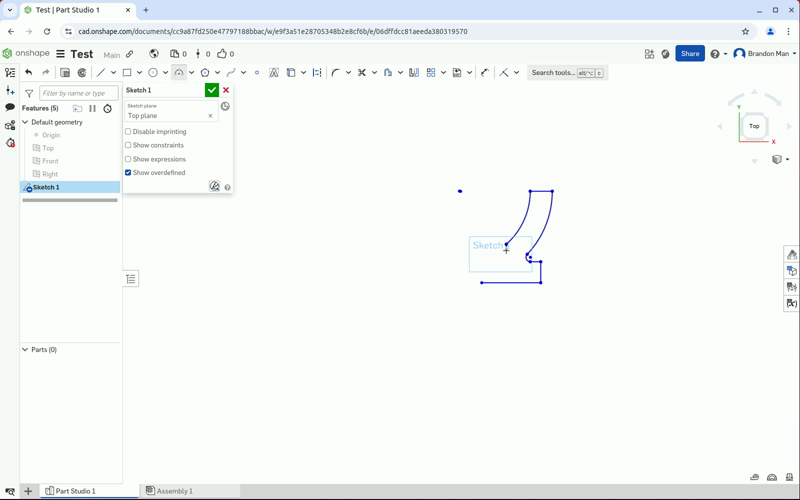
mouse_move(506, 250)
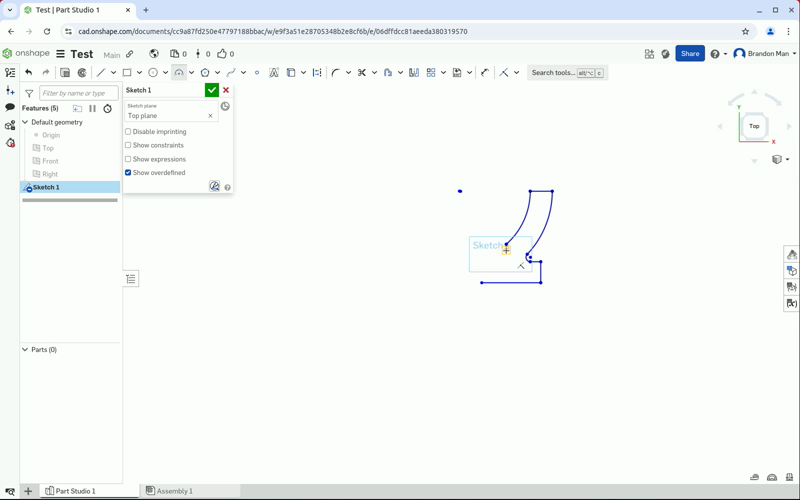
click(506, 250)
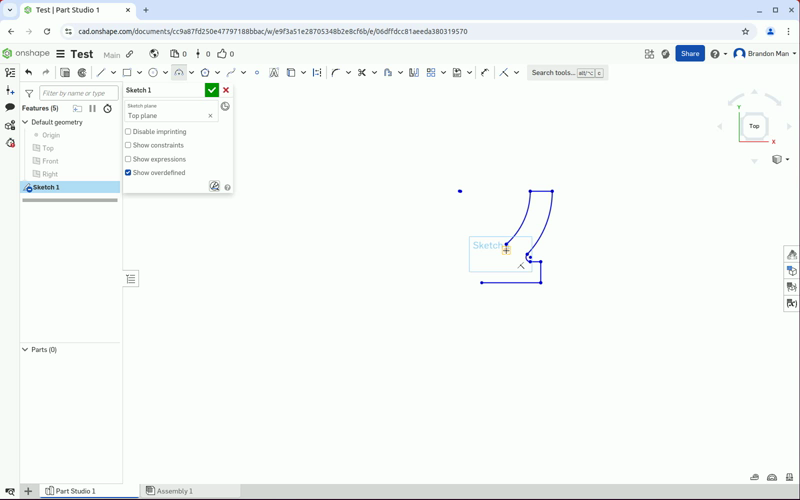
key_down(shift)
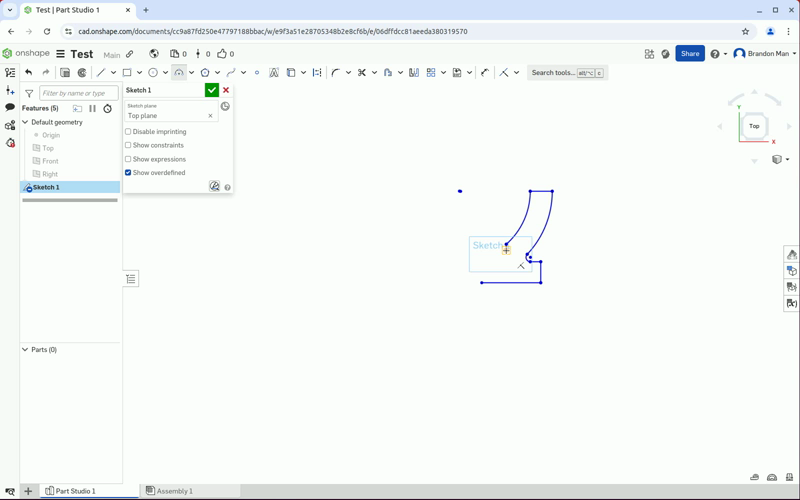
mouse_move(499, 265)
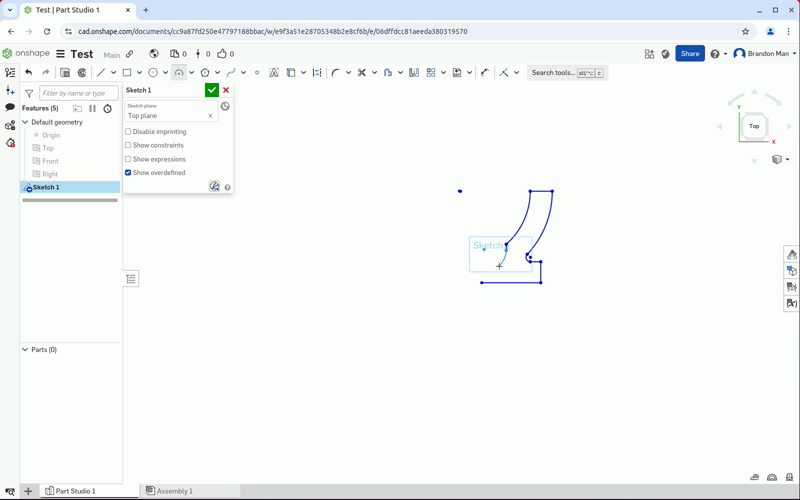
click(499, 265)
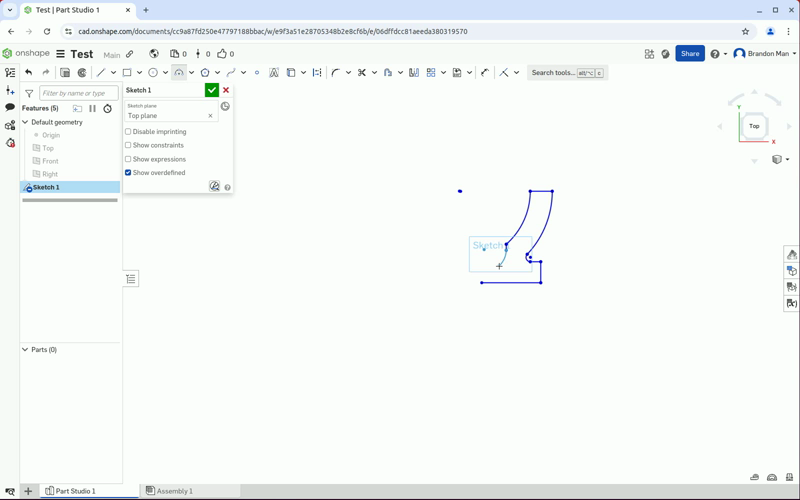
mouse_move(504, 258)
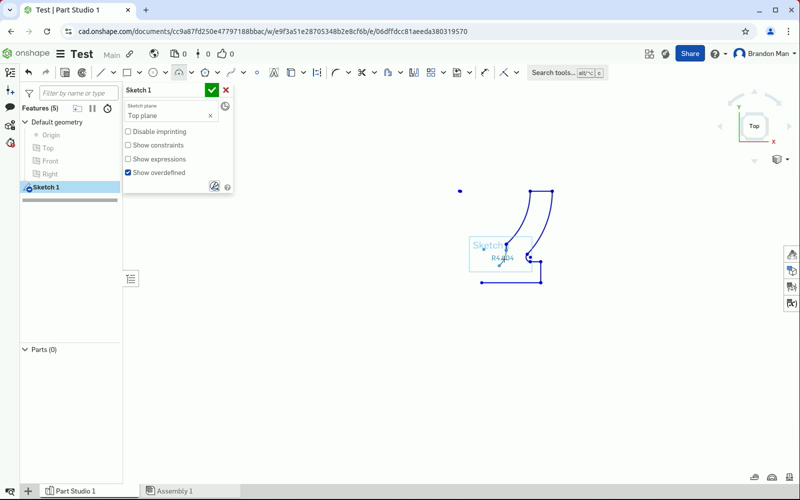
click(504, 258)
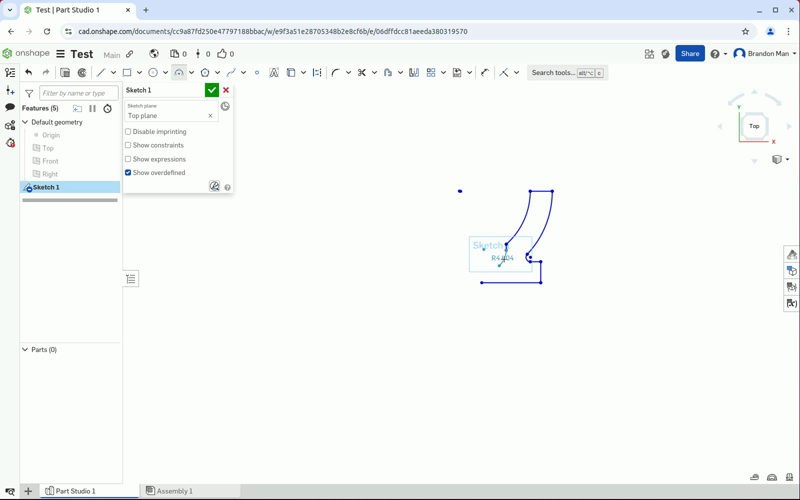
key_up(shift)
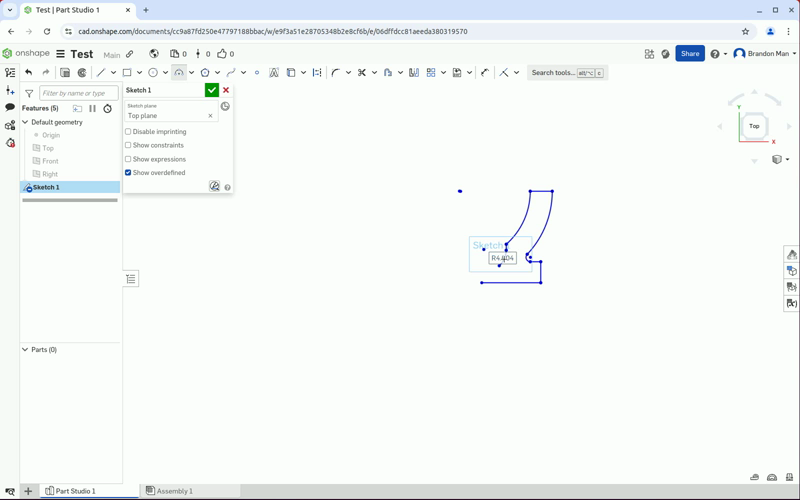
key(esc)
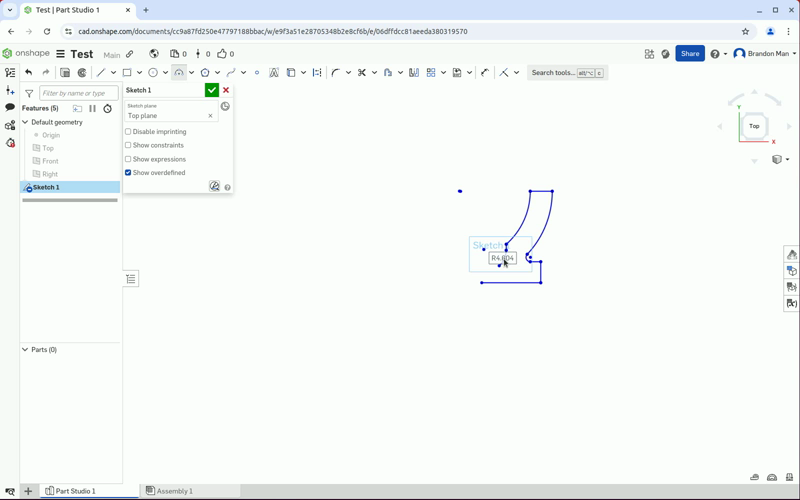
key(l)
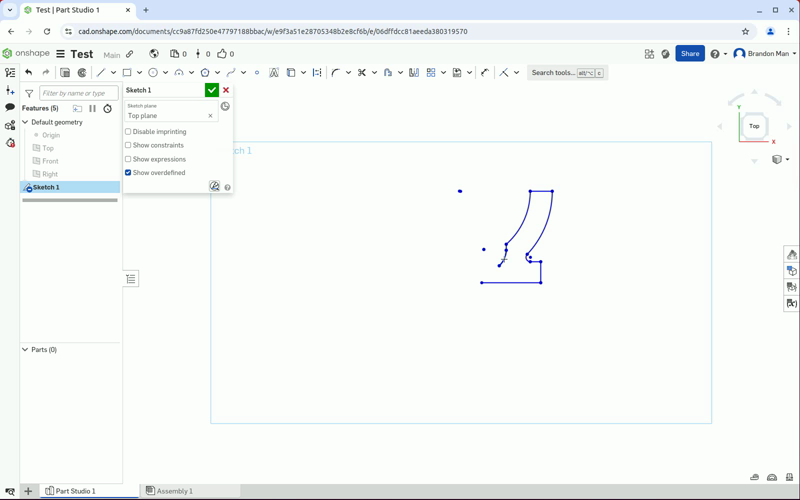
mouse_move(499, 265)
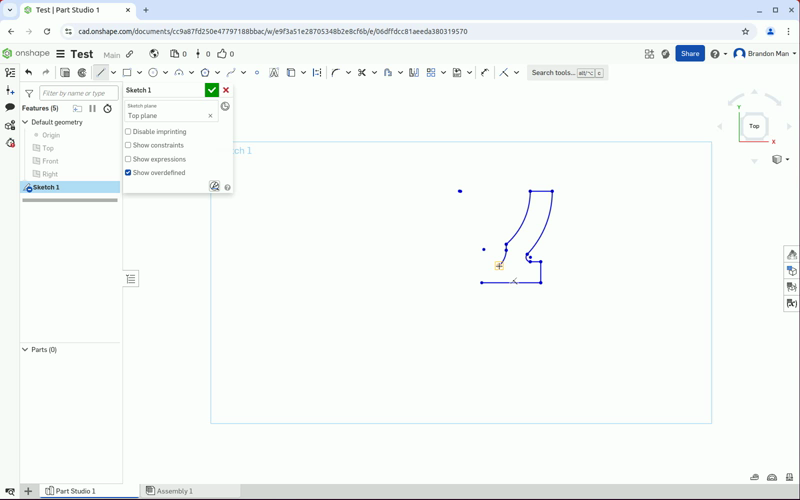
click(499, 265)
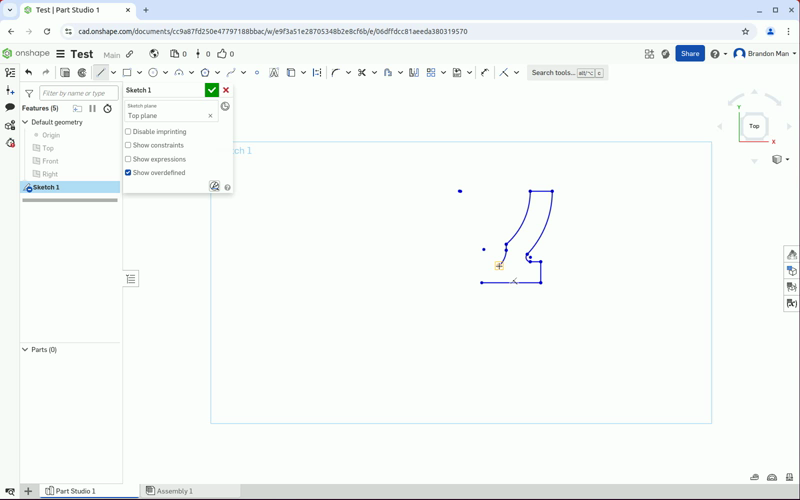
mouse_move(529, 265)
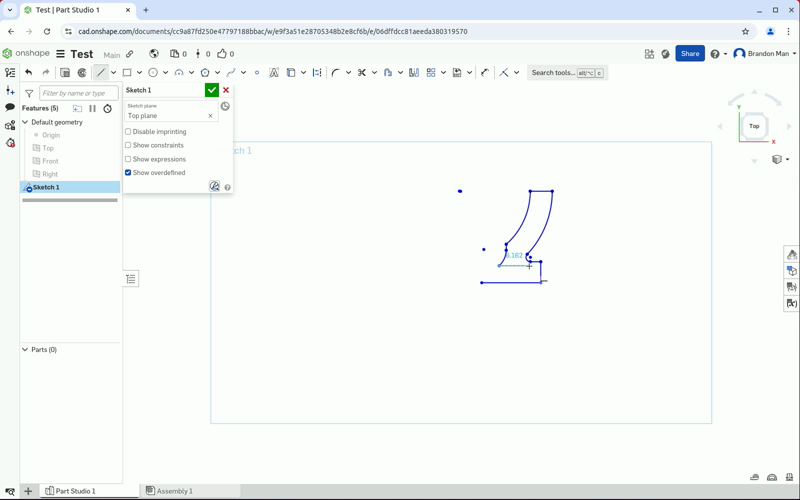
key_down(shift)
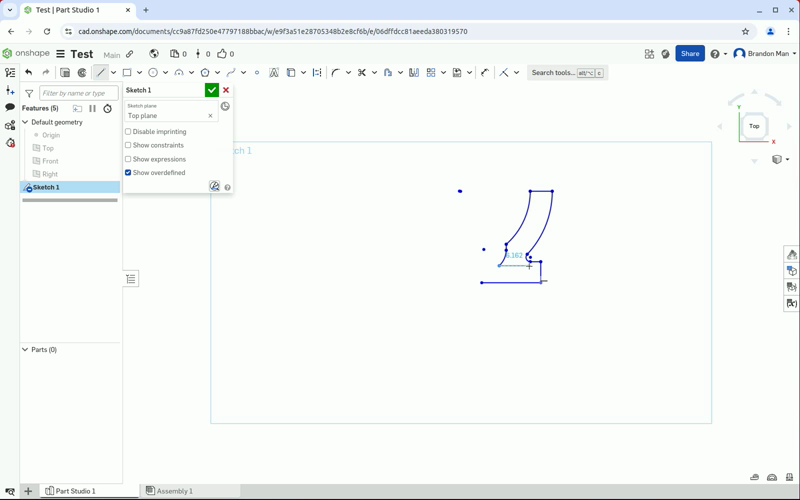
mouse_move(481, 282)
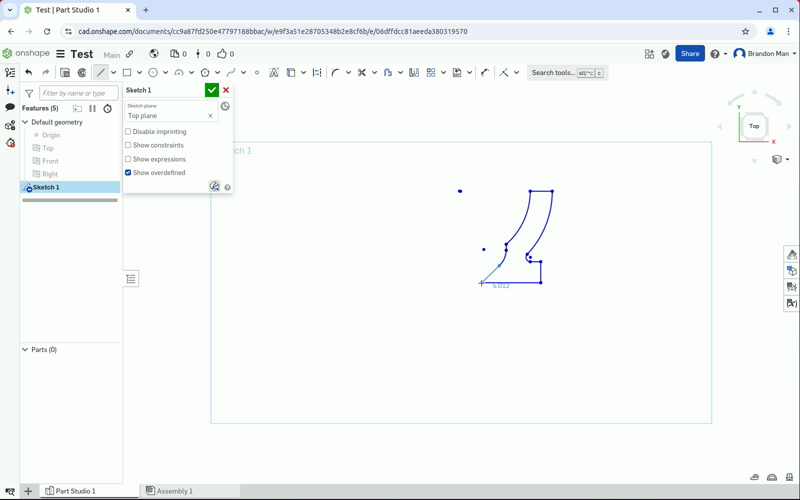
key_up(shift)
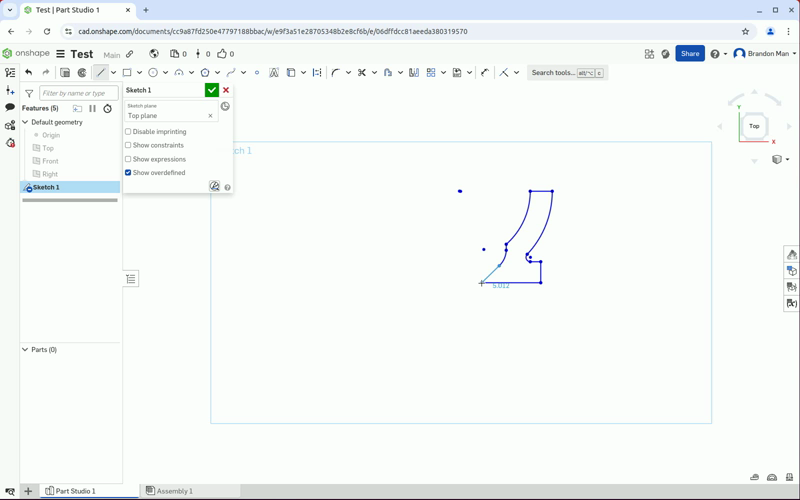
click(481, 282)
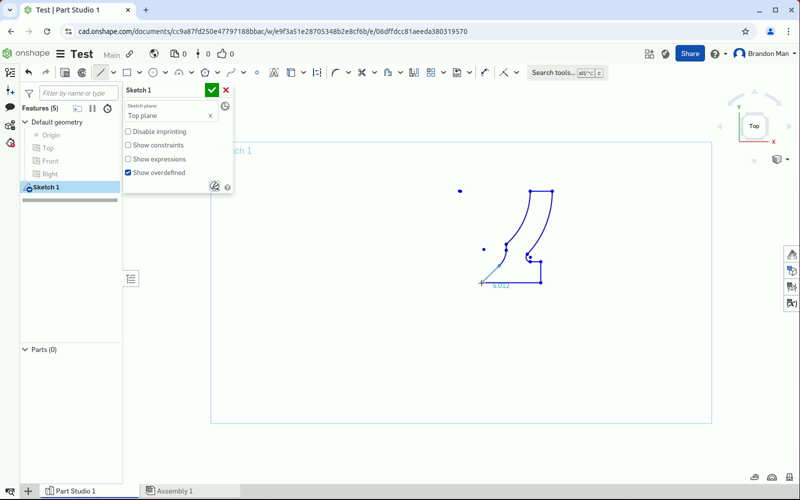
key(esc)
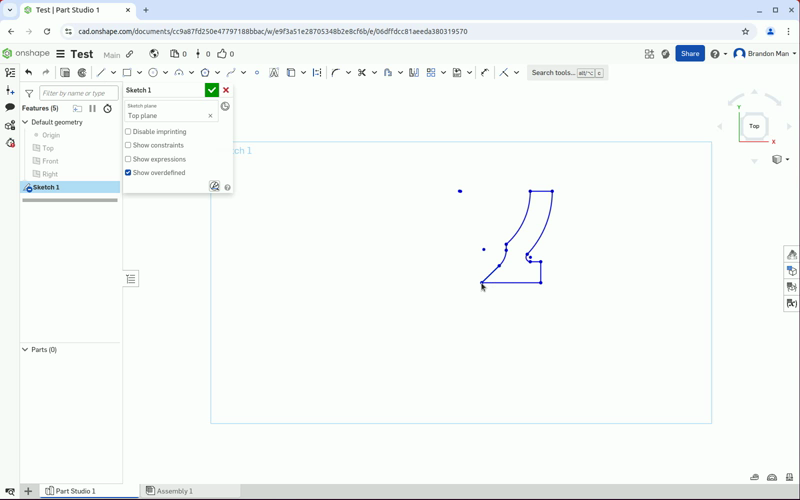
mouse_move(528, 250)
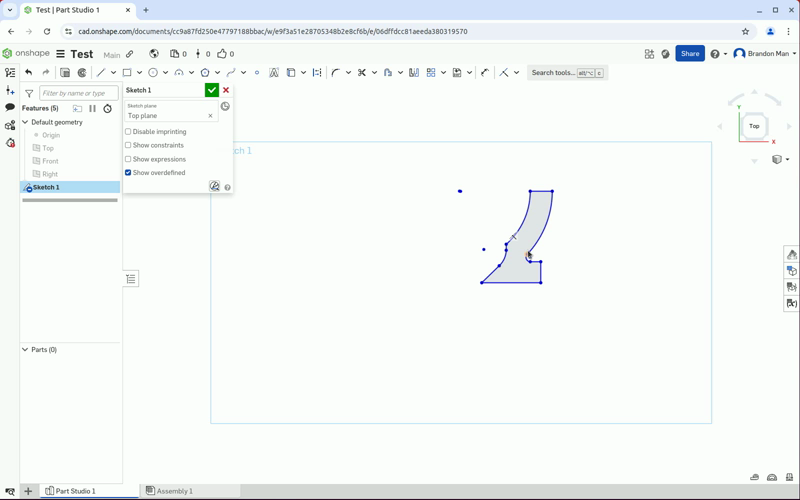
click(528, 250)
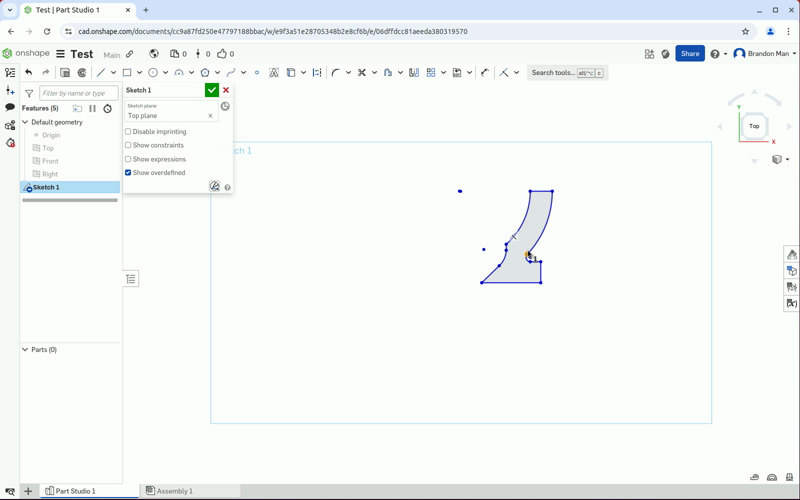
mouse_move(73, 352)
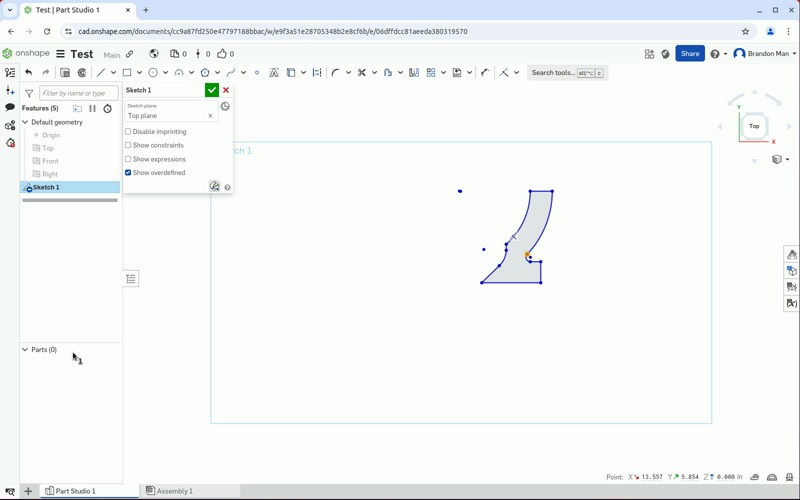
key(shift+y)
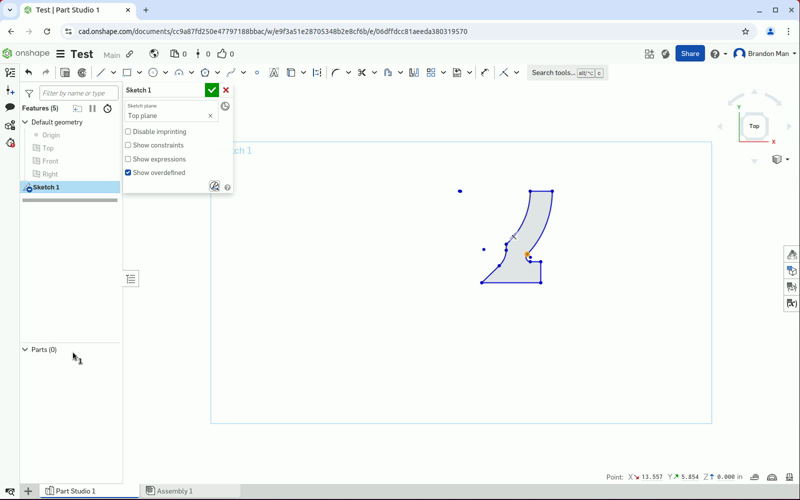
key(shift+e)
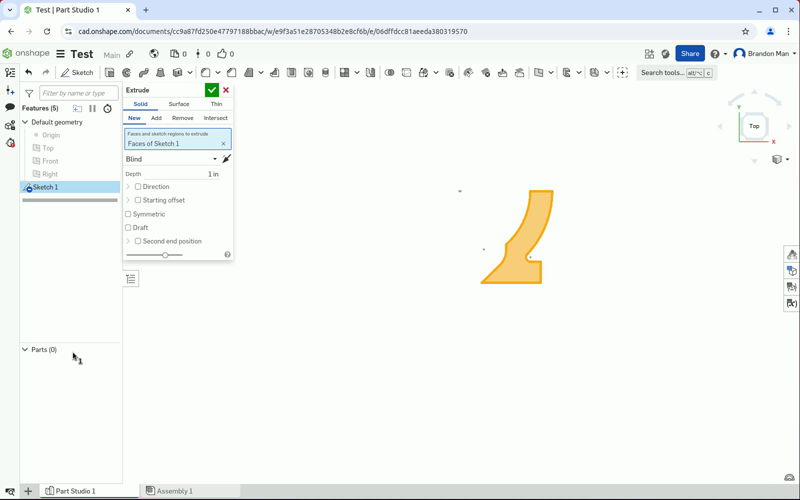
mouse_move(143, 106)
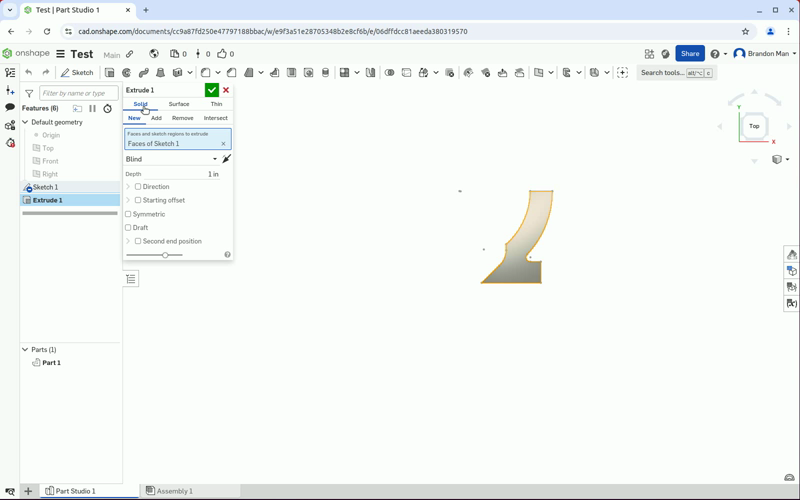
click(143, 106)
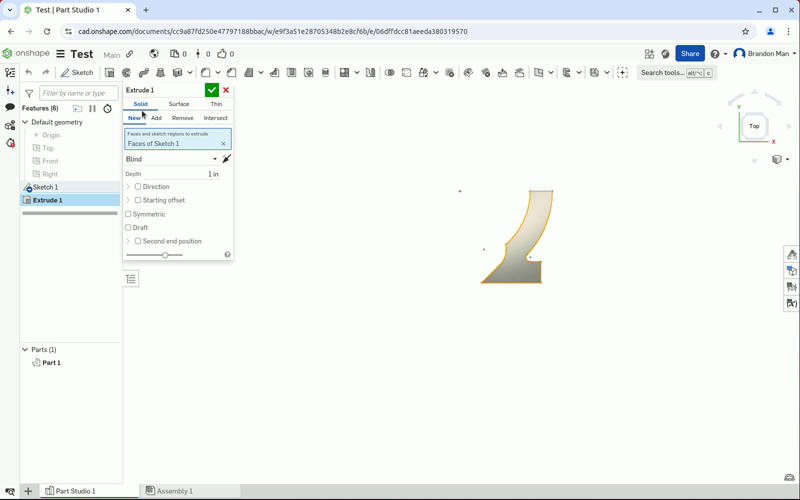
mouse_move(137, 120)
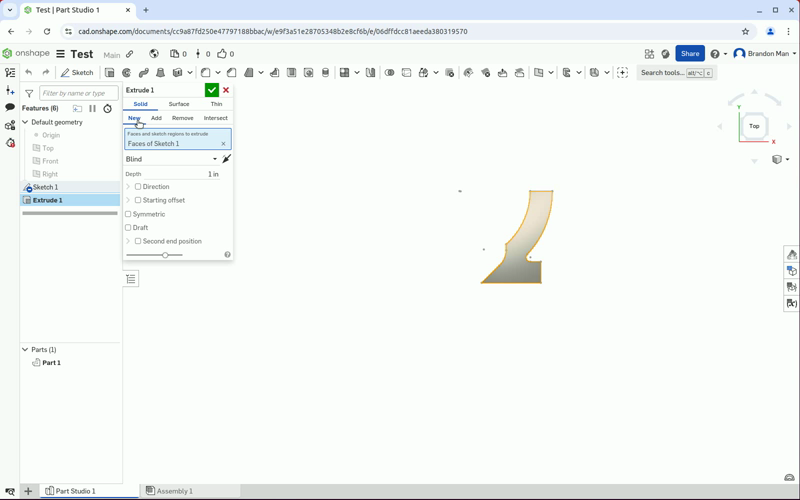
click(137, 120)
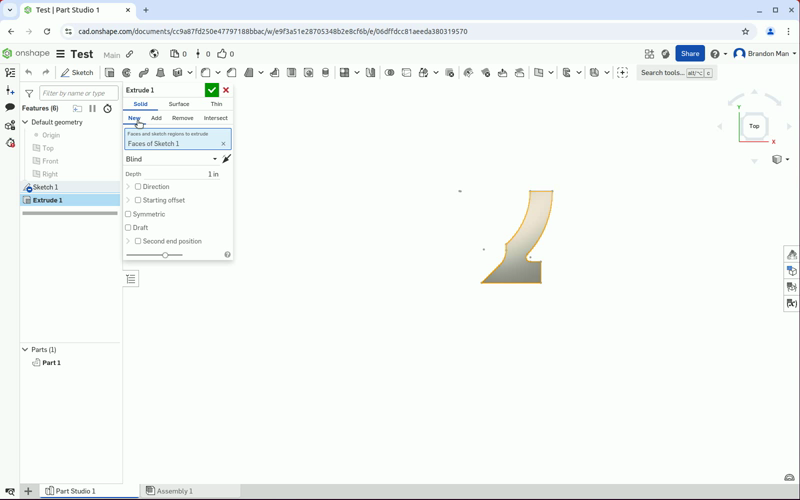
key(tab, 4)
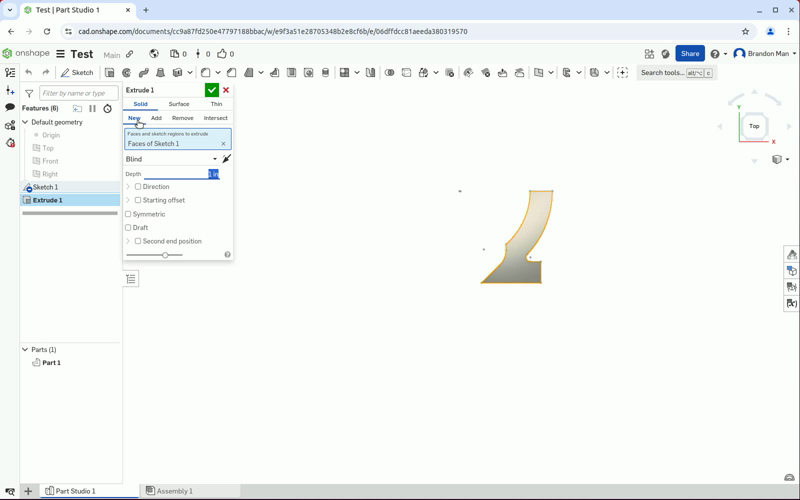
text(3.852)
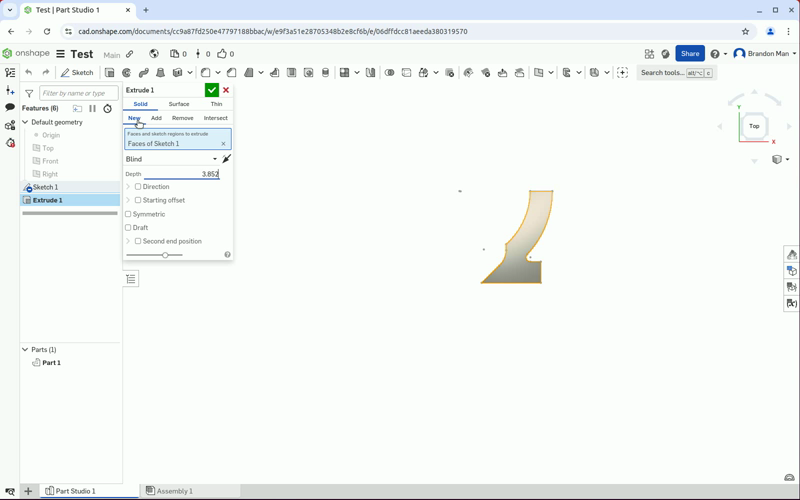
key(tab, 3)
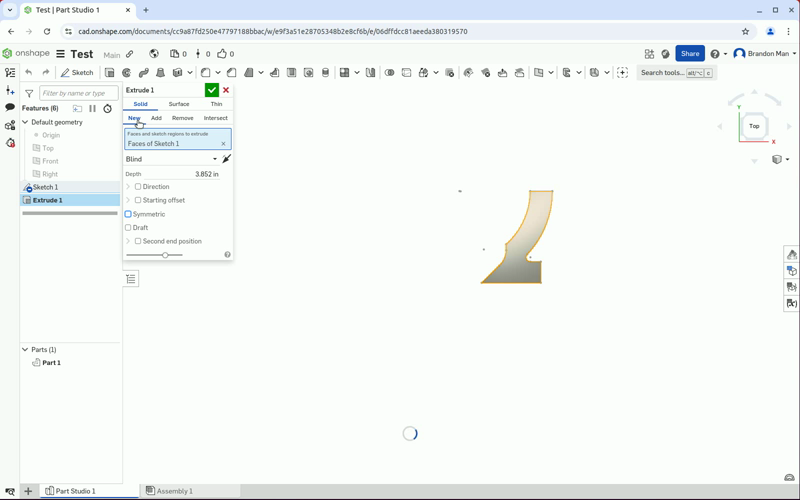
key(space)
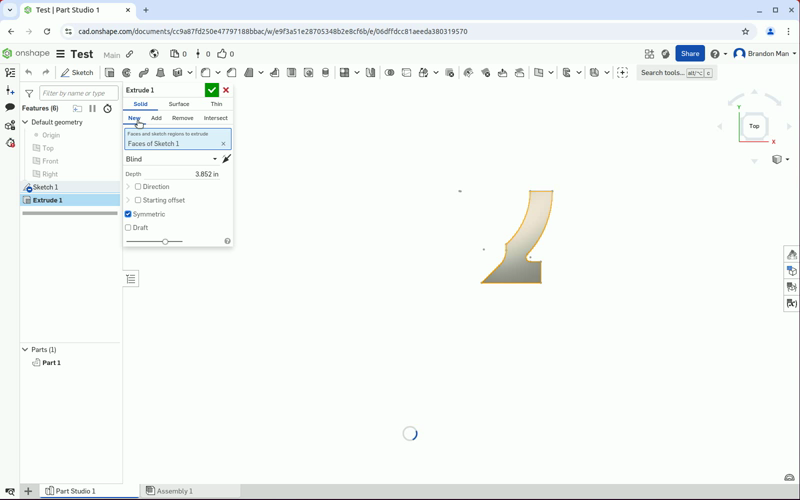
key(enter)
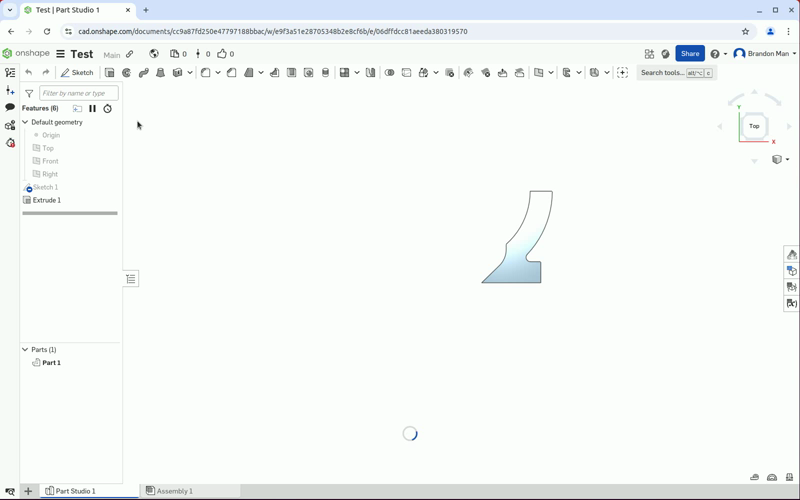
key(shift+h)
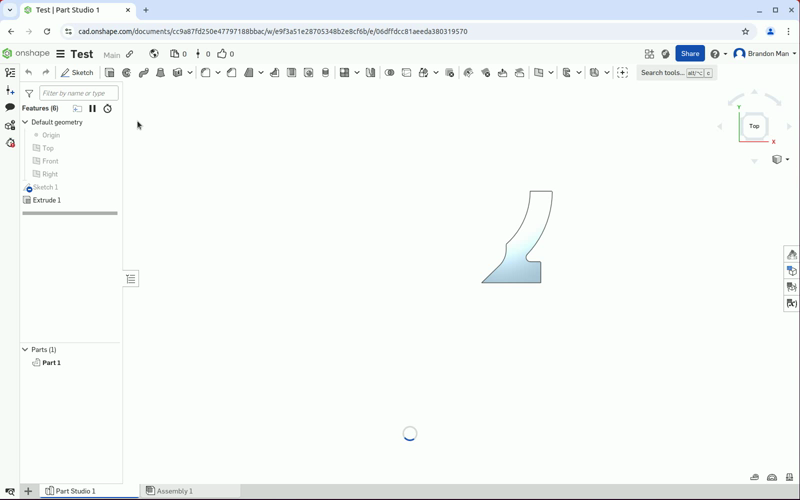
key(shift+h)
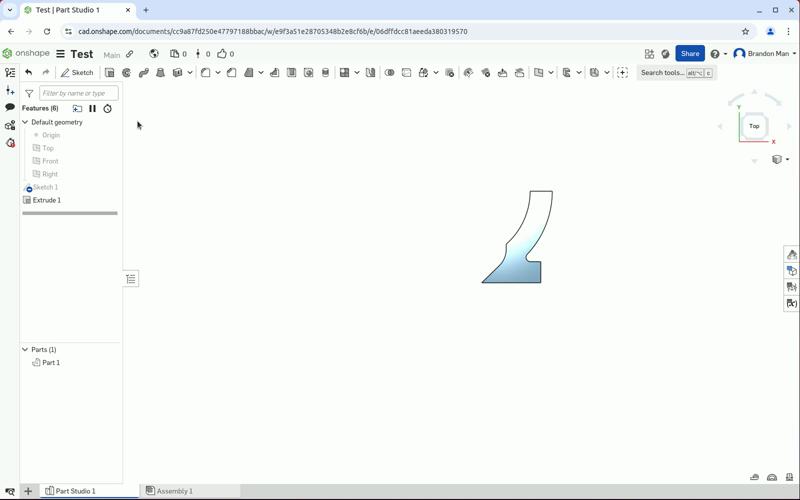
mouse_move(73, 189)
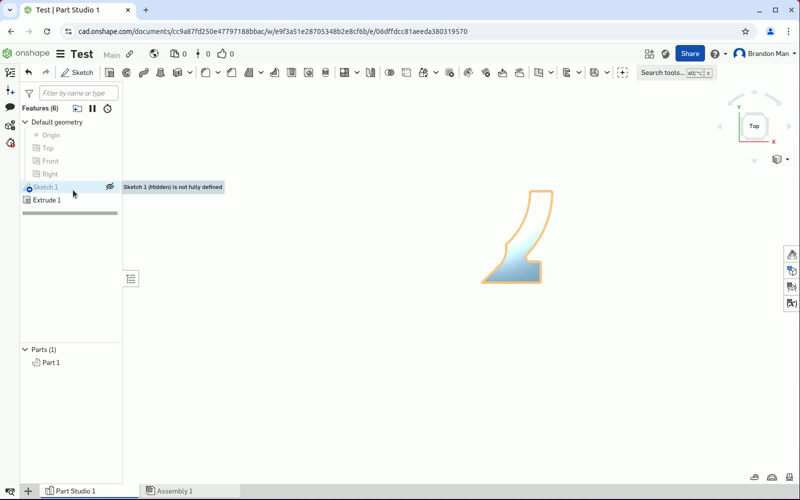
click(73, 189)
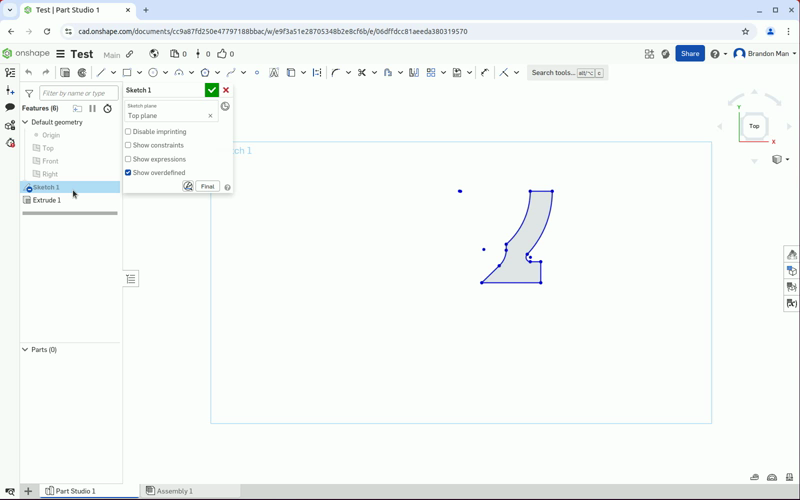
mouse_move(229, 92)
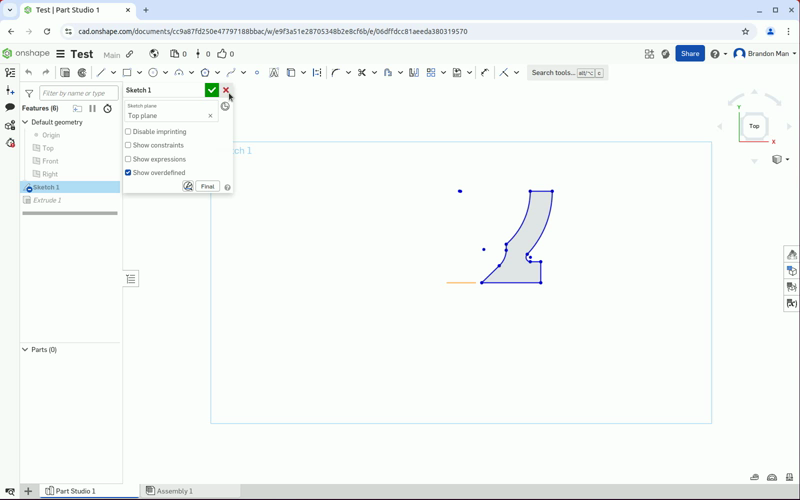
click(229, 92)
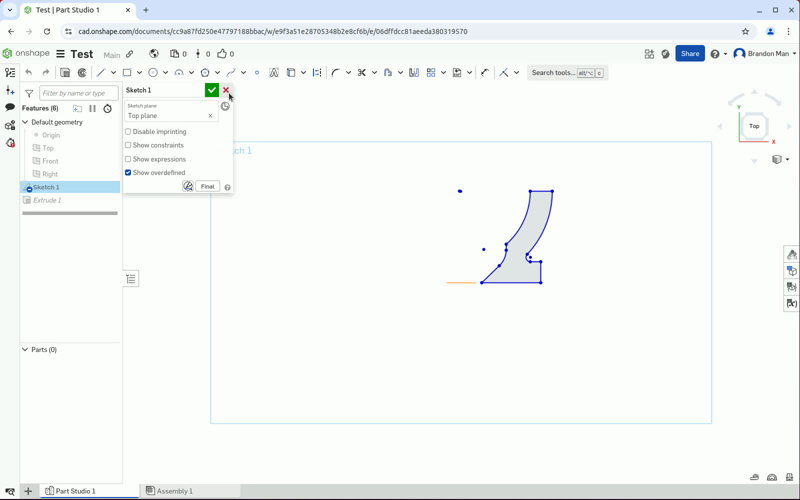
key(shift+s)
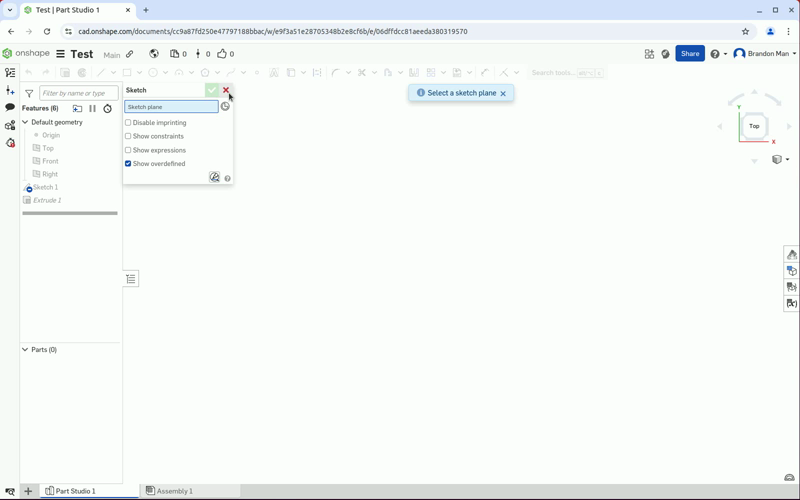
mouse_move(73, 150)
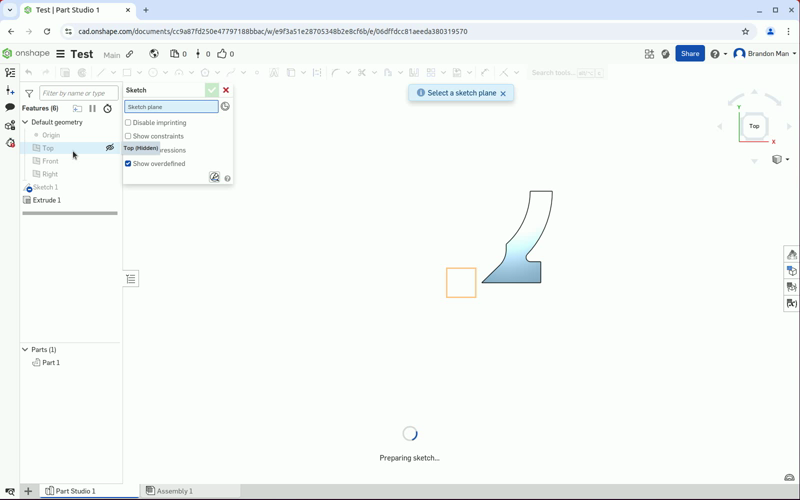
click(73, 150)
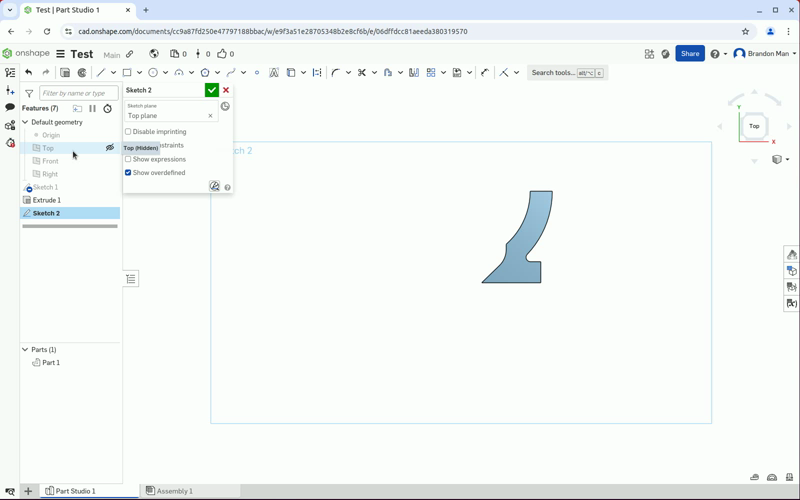
mouse_move(73, 352)
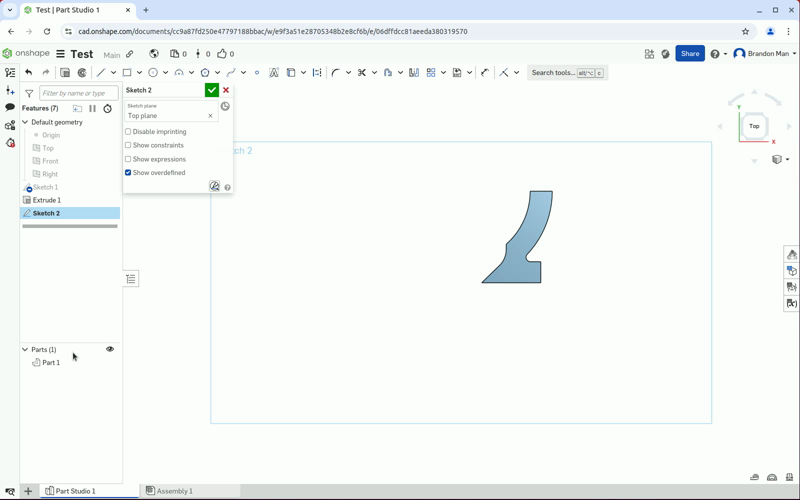
key(y)
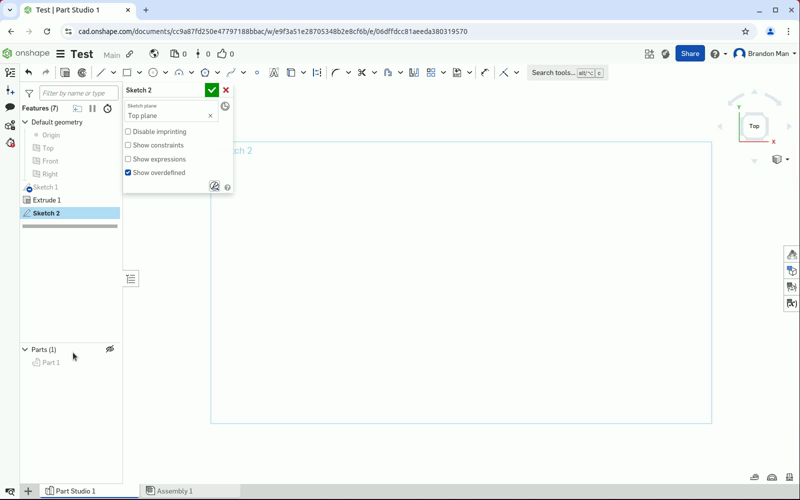
key(a)
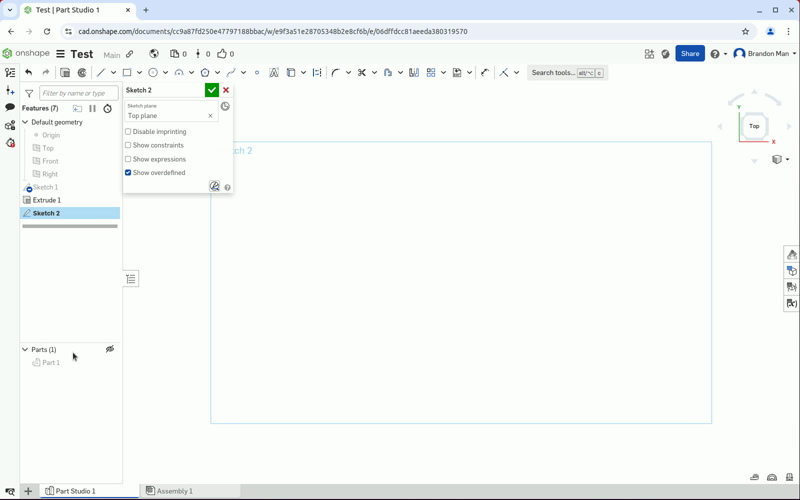
key_down(shift)
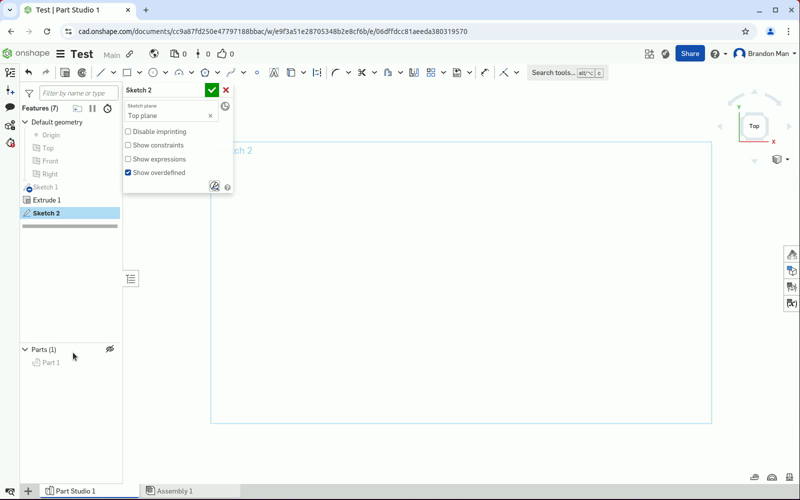
mouse_move(527, 170)
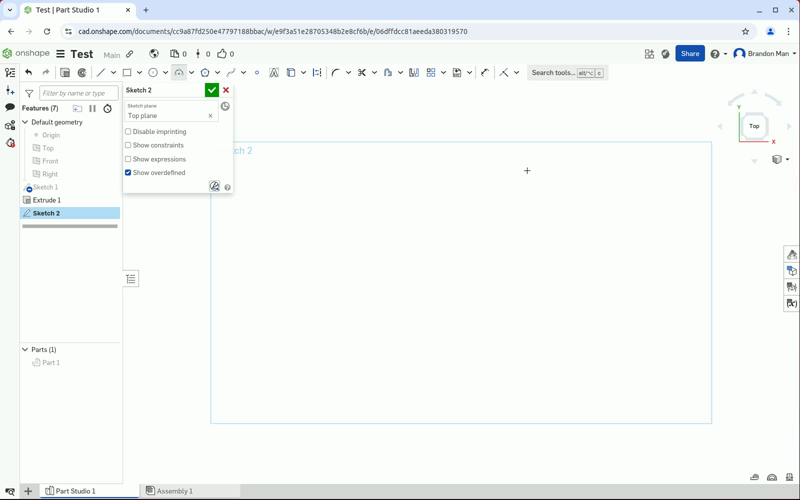
click(527, 170)
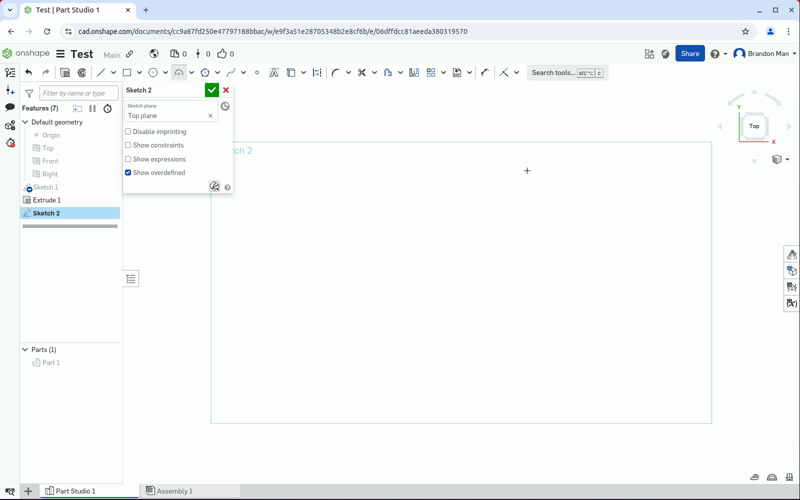
key_up(shift)
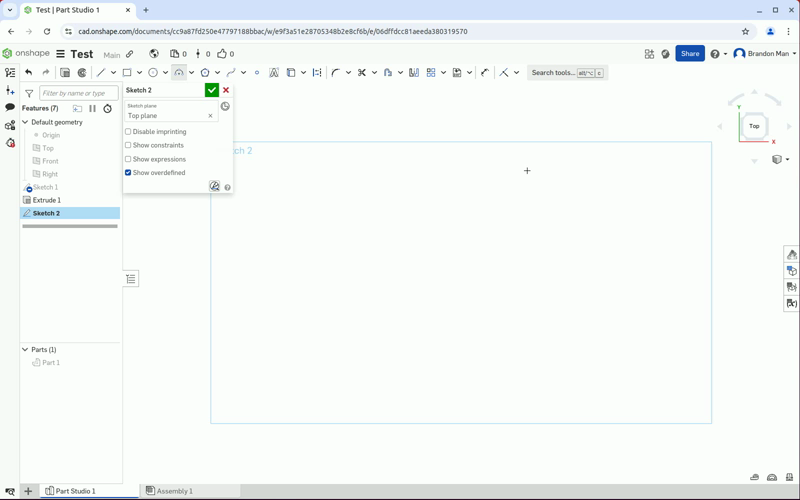
key_down(shift)
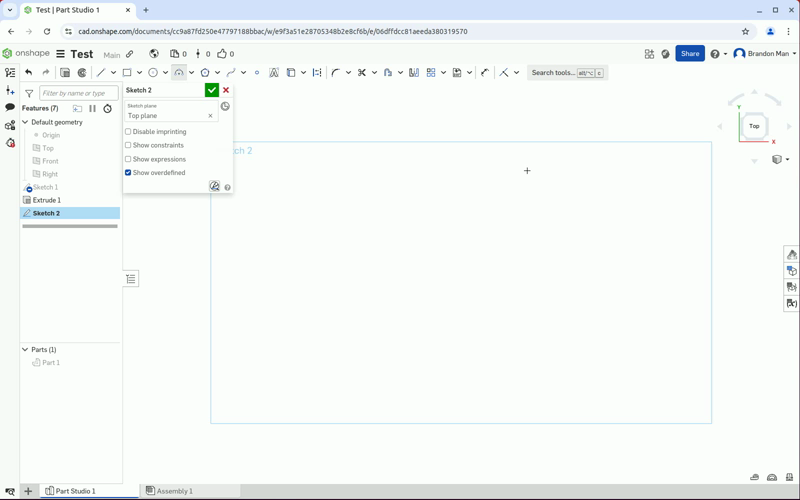
mouse_move(531, 192)
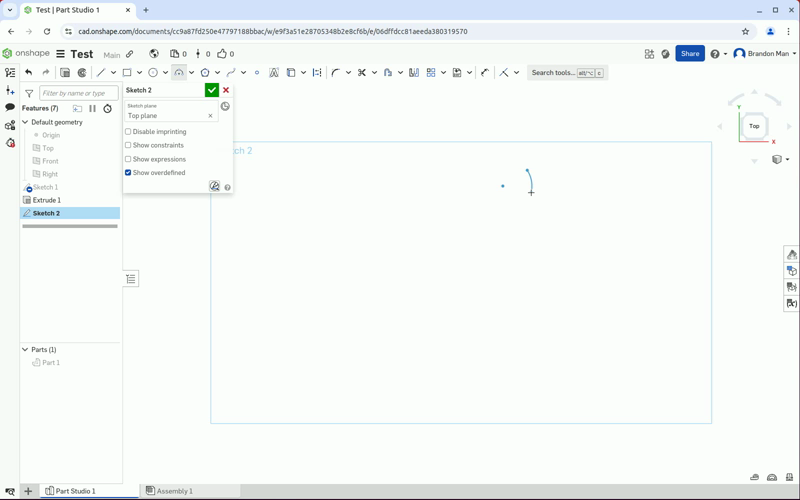
click(531, 192)
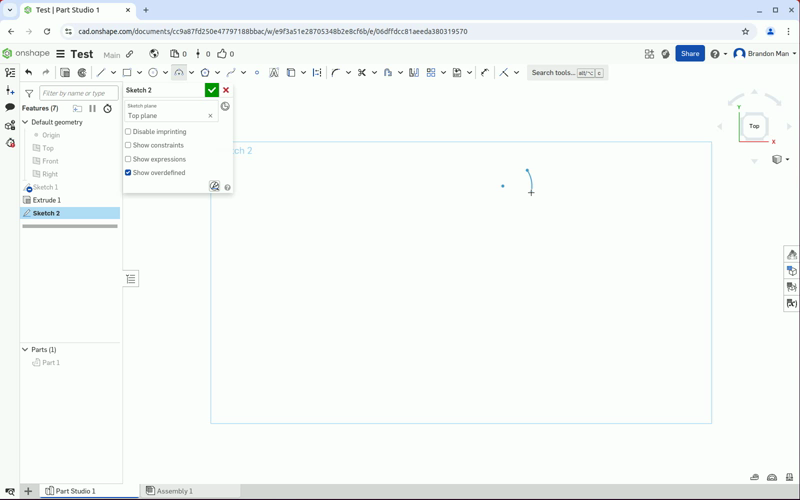
mouse_move(530, 181)
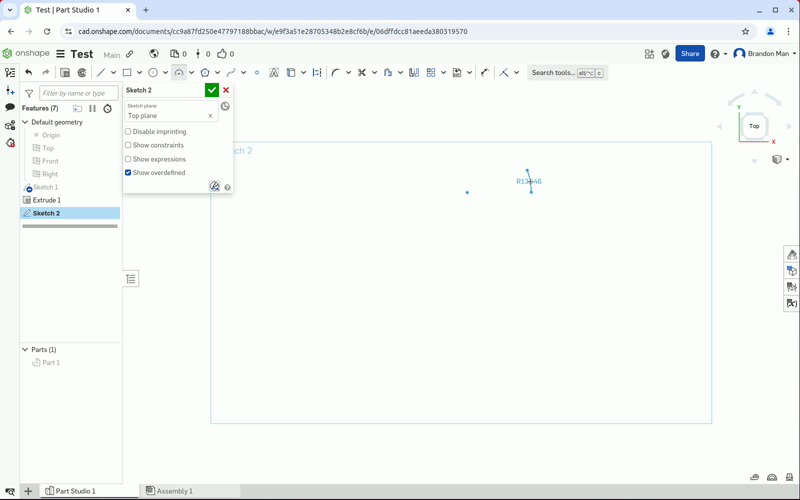
click(530, 181)
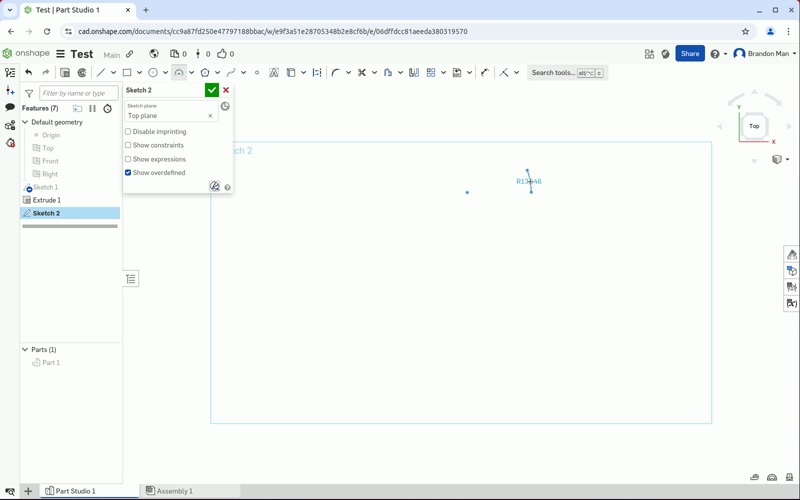
key_up(shift)
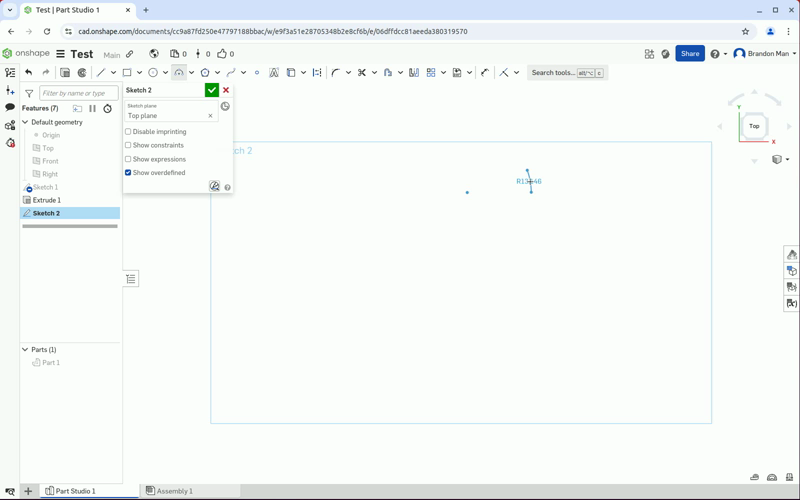
key(esc)
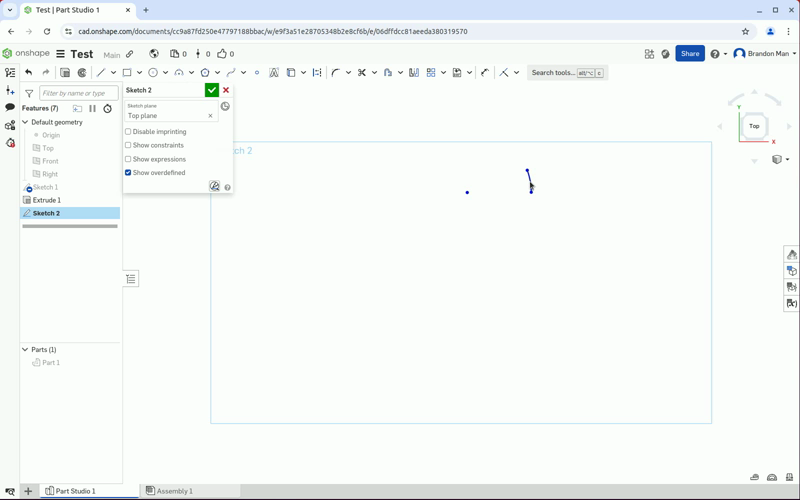
key(l)
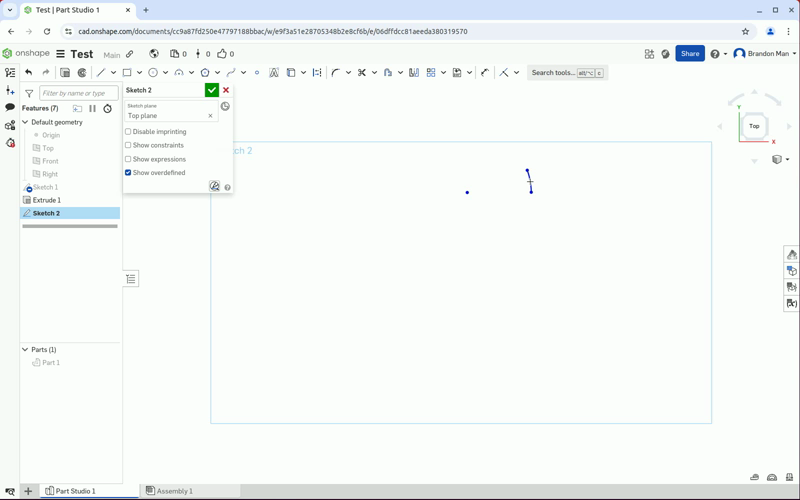
mouse_move(531, 192)
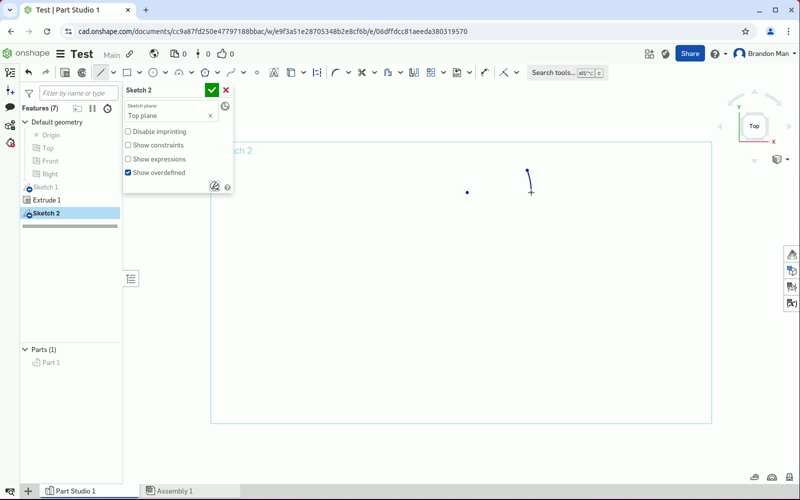
click(531, 192)
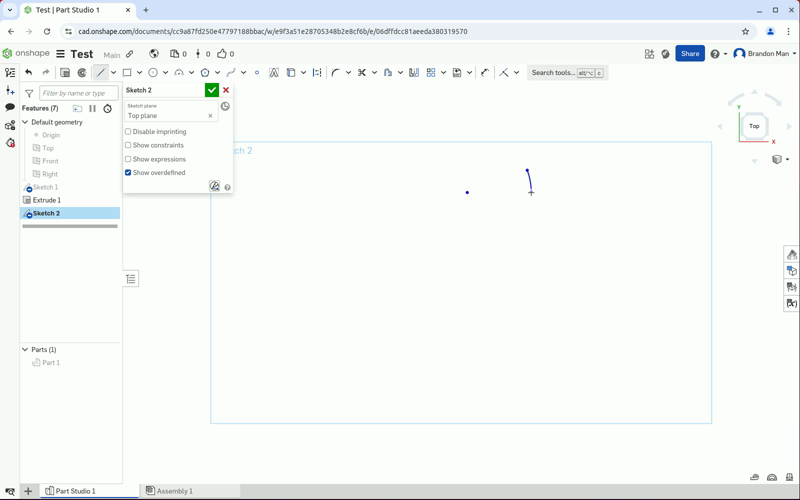
key_down(shift)
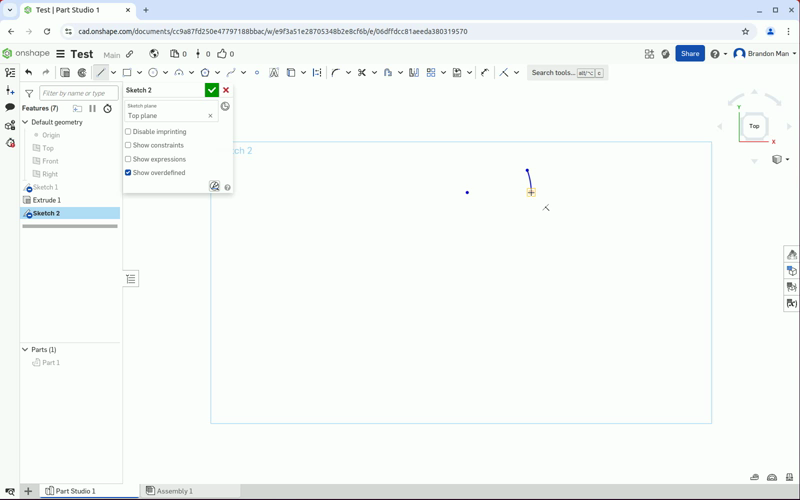
mouse_move(561, 192)
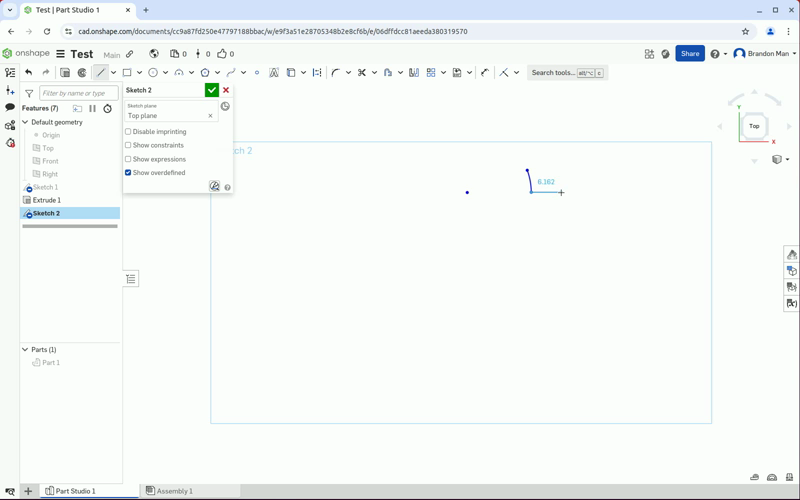
mouse_move(553, 192)
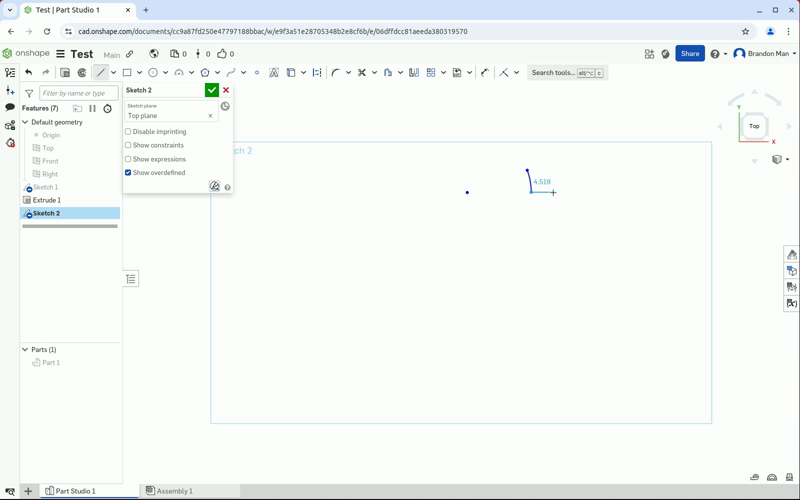
click(553, 192)
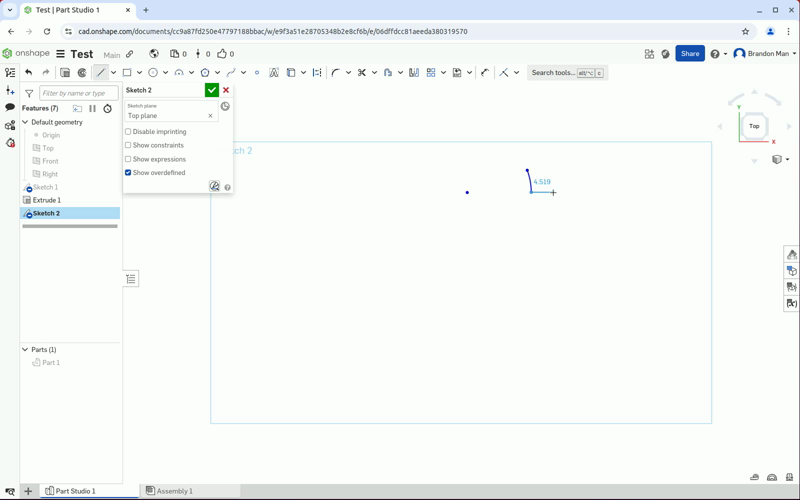
key_up(shift)
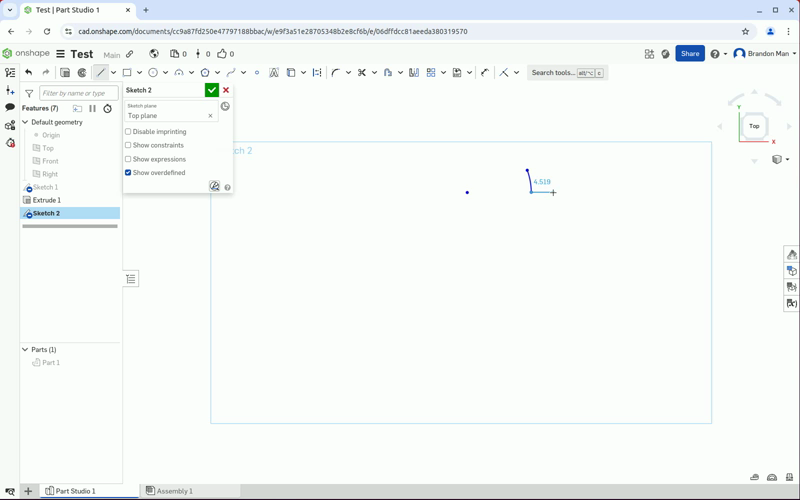
key(esc)
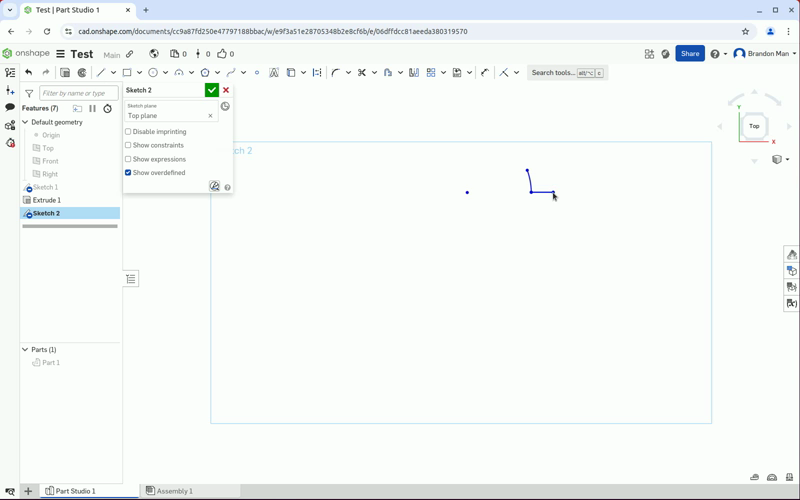
key(a)
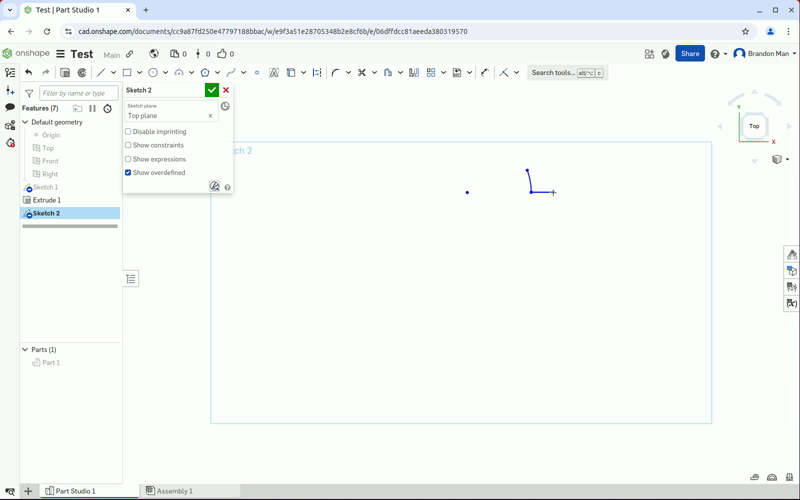
mouse_move(553, 192)
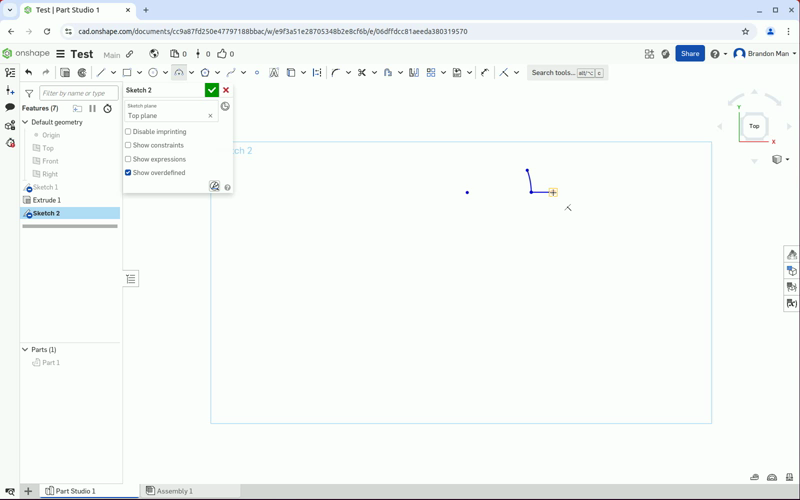
click(553, 192)
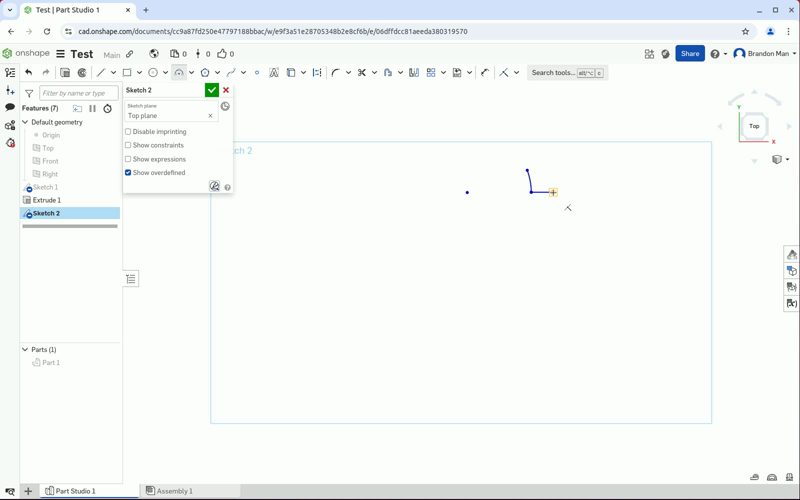
key_down(shift)
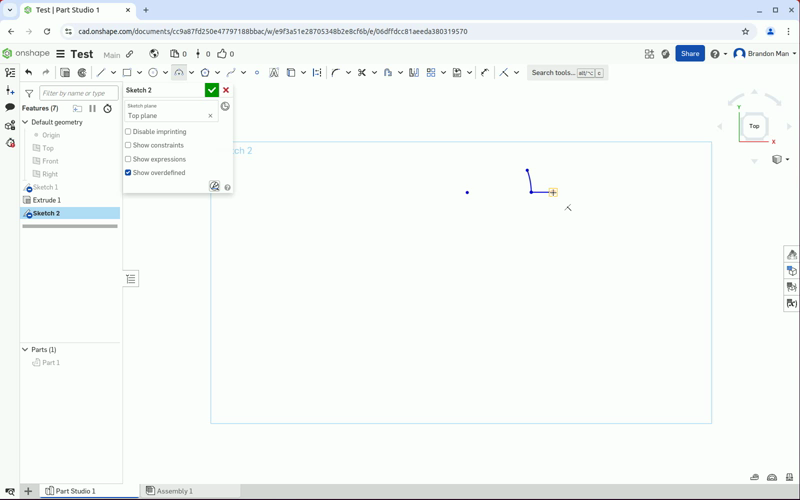
mouse_move(550, 170)
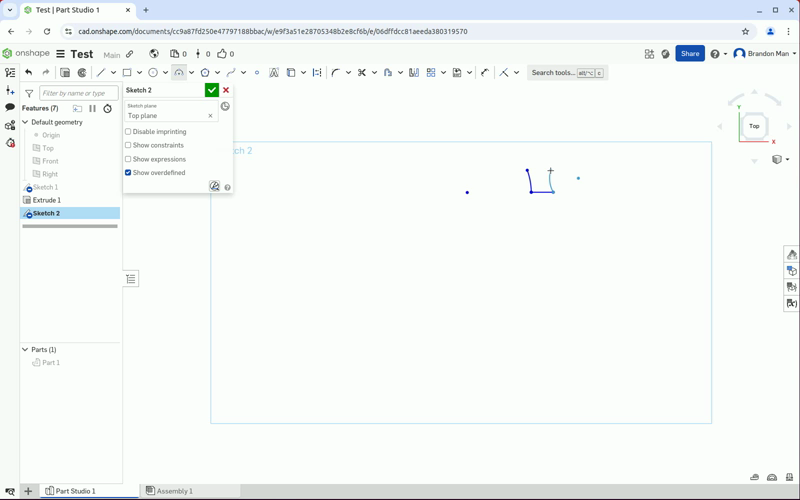
click(550, 170)
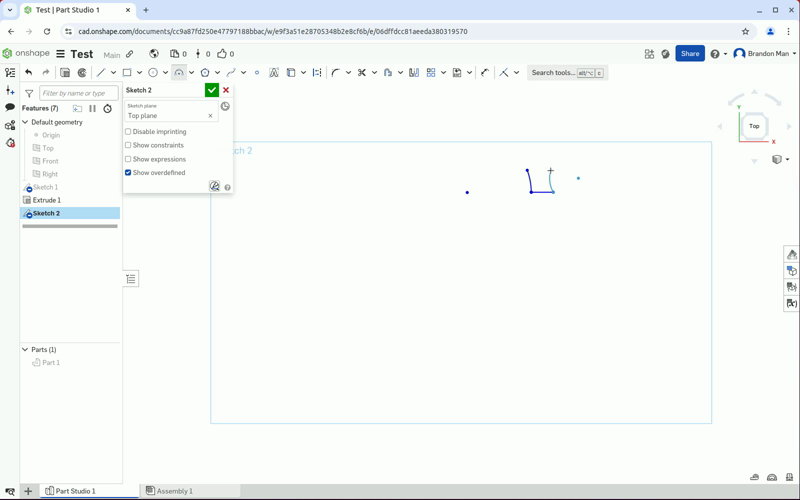
mouse_move(552, 181)
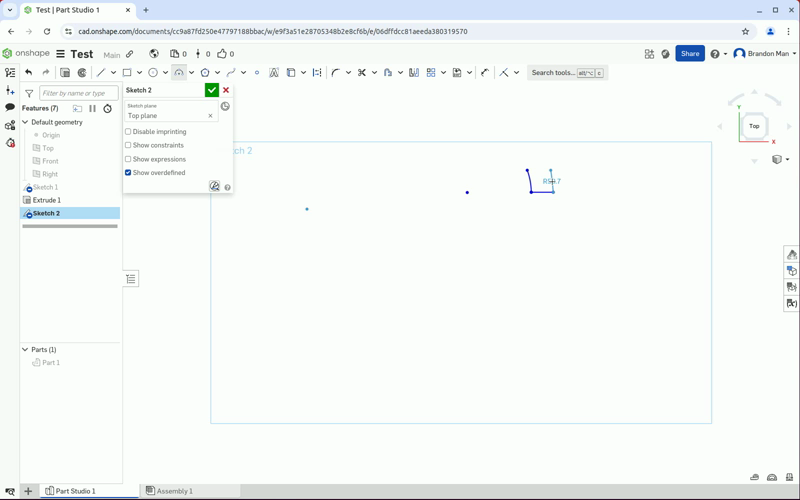
click(552, 181)
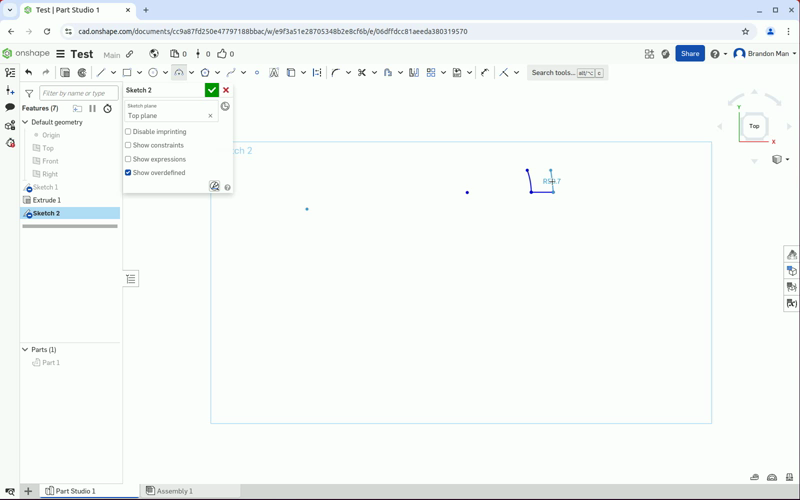
key_up(shift)
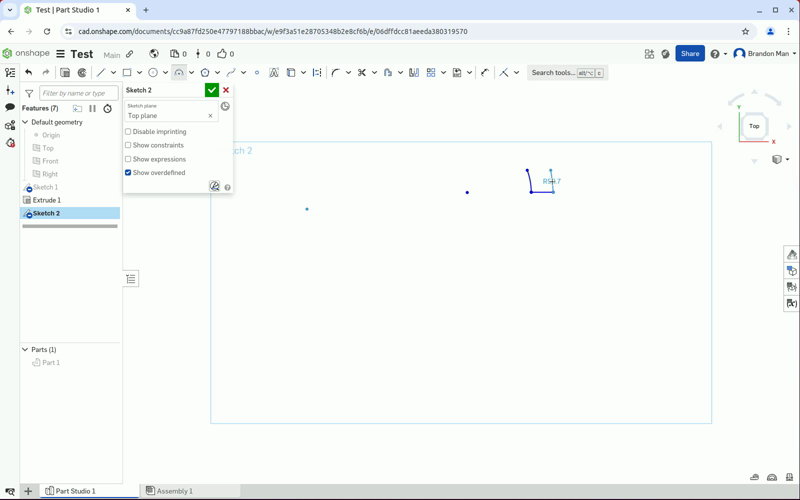
key(esc)
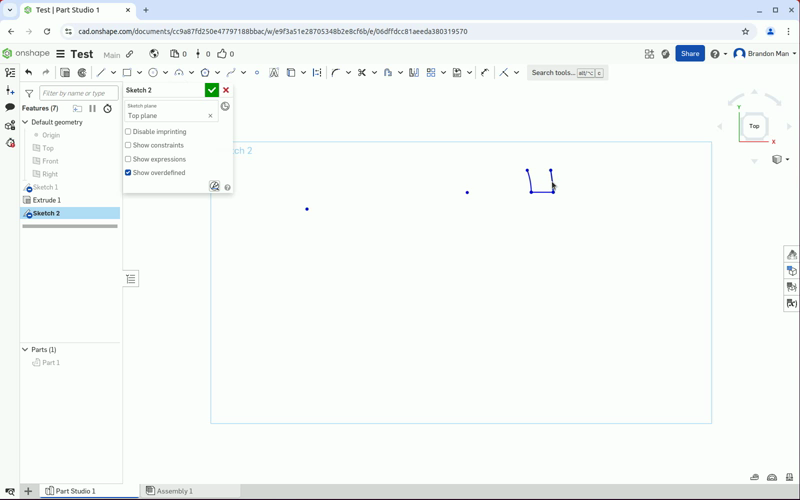
key(l)
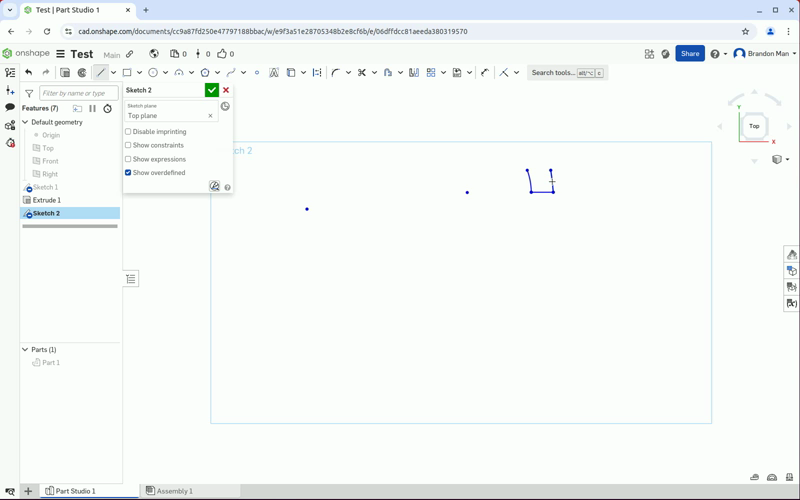
mouse_move(550, 170)
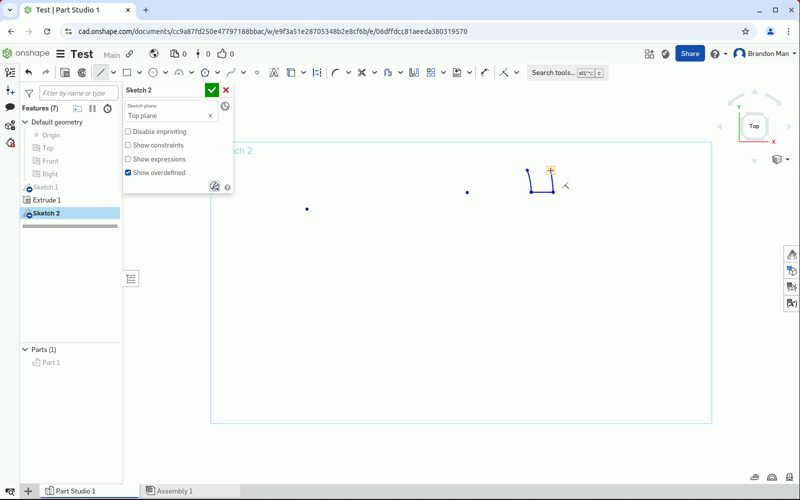
click(550, 170)
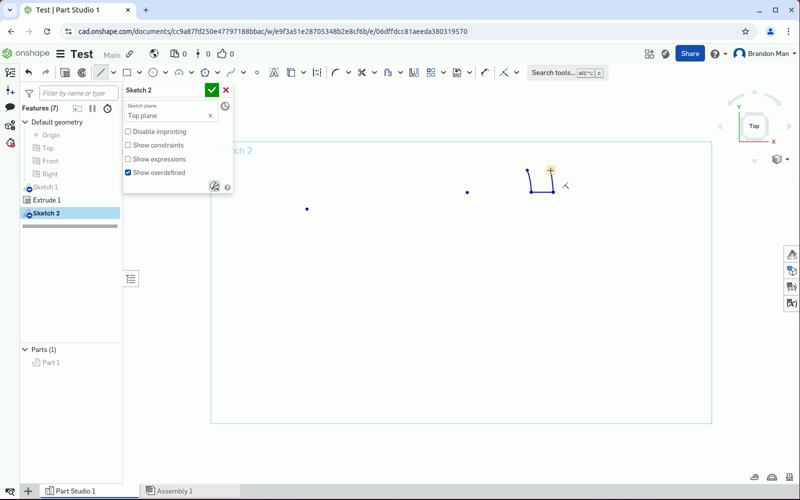
mouse_move(580, 170)
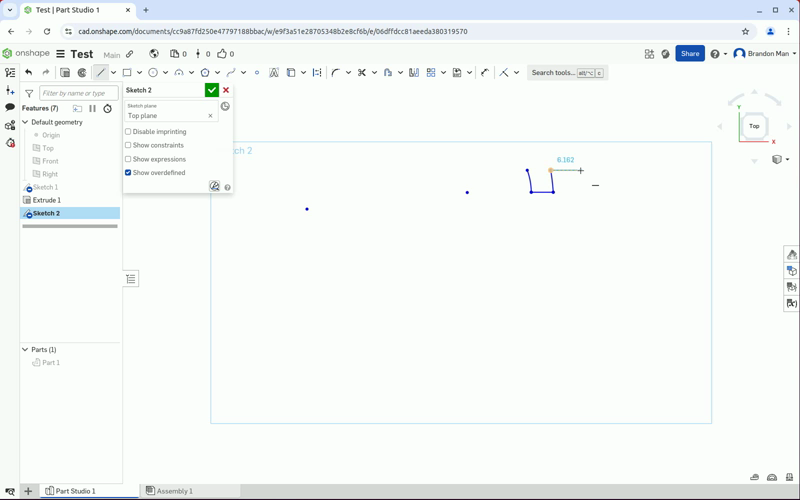
key_down(shift)
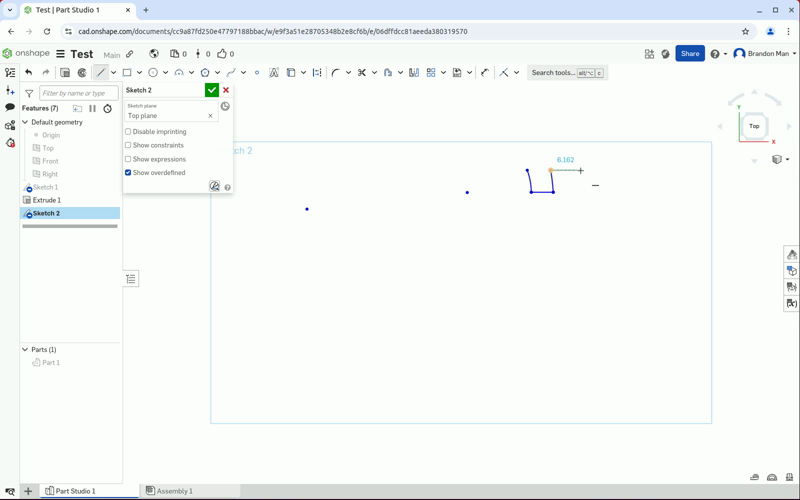
mouse_move(527, 170)
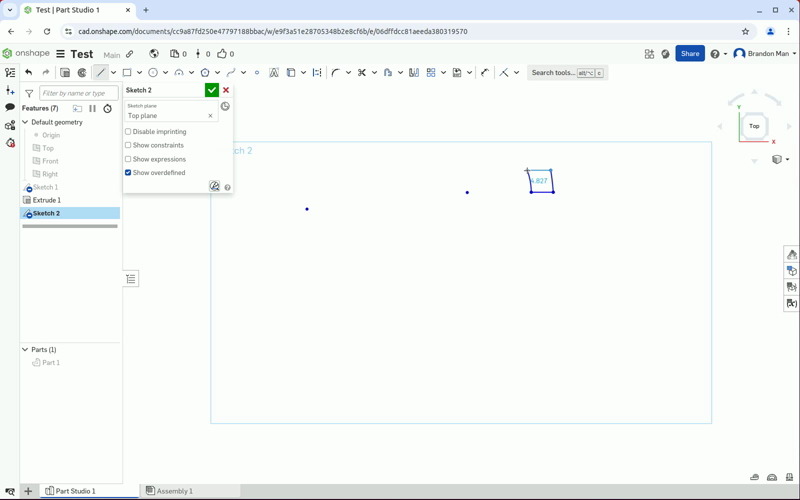
key_up(shift)
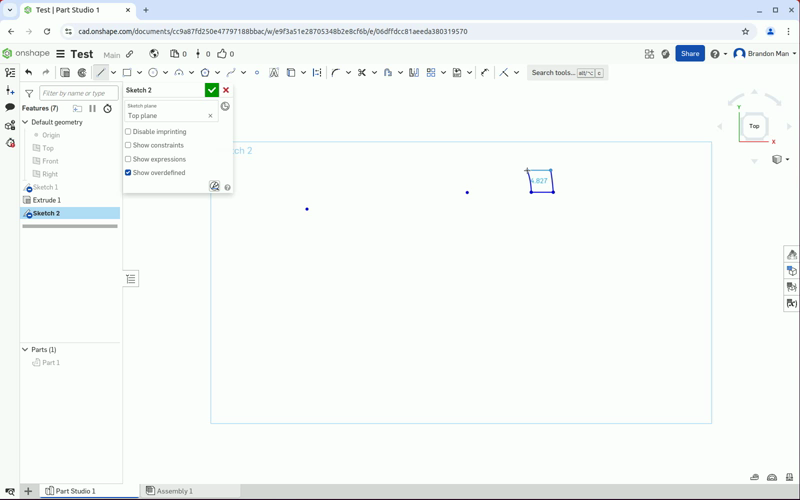
click(527, 170)
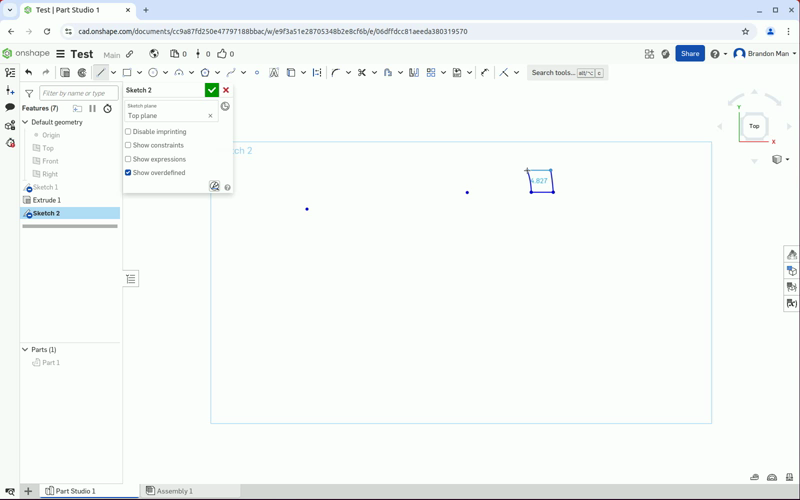
key(esc)
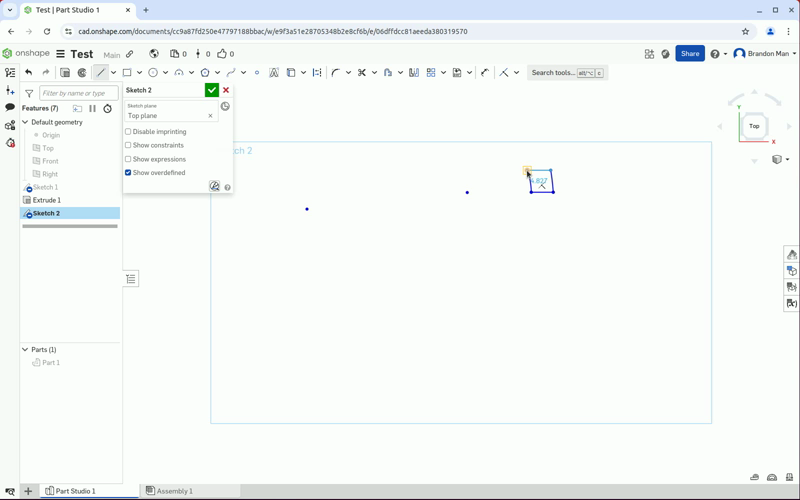
mouse_move(551, 184)
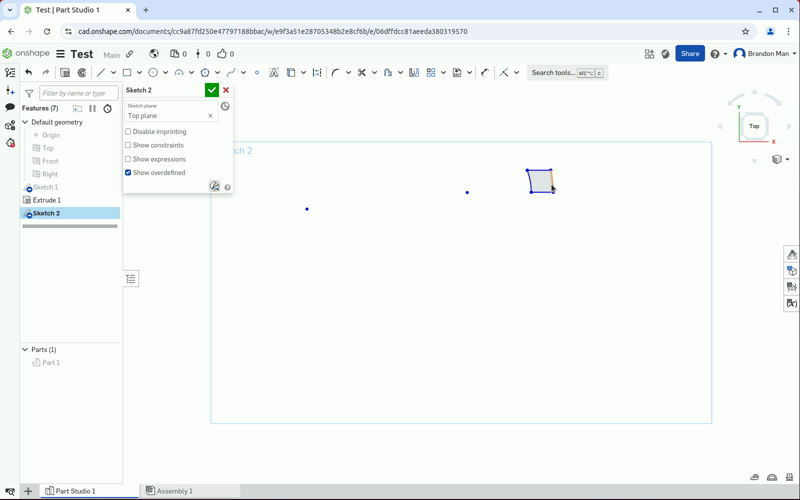
scroll(6)
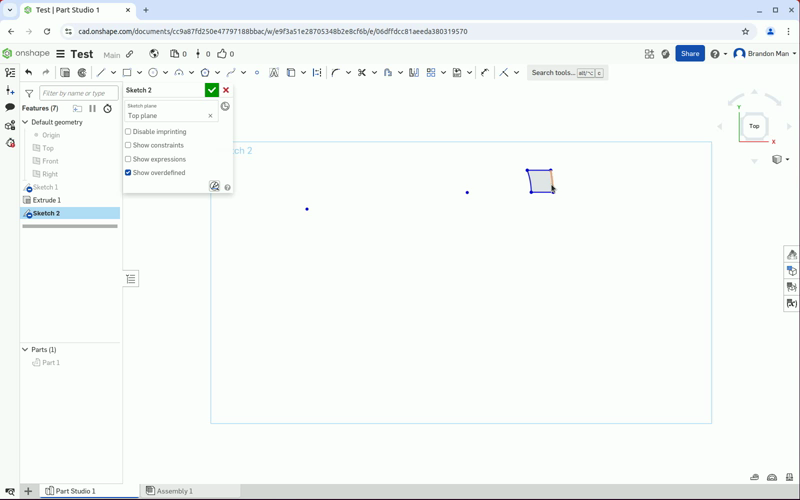
scroll(6)
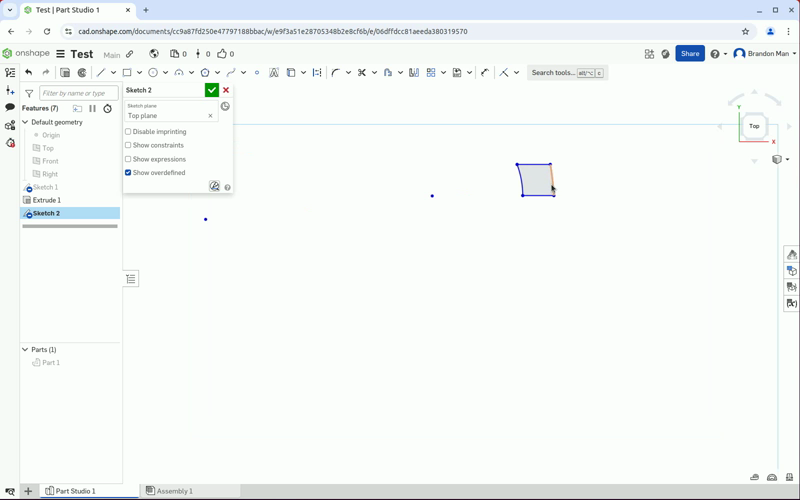
scroll(6)
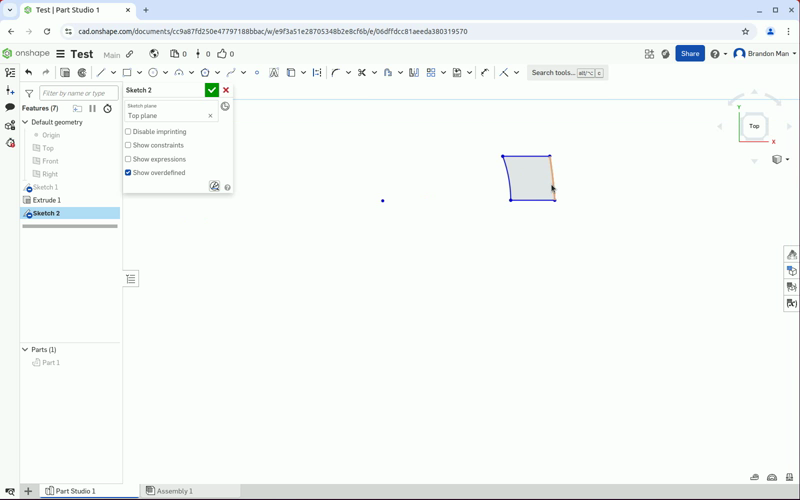
scroll(6)
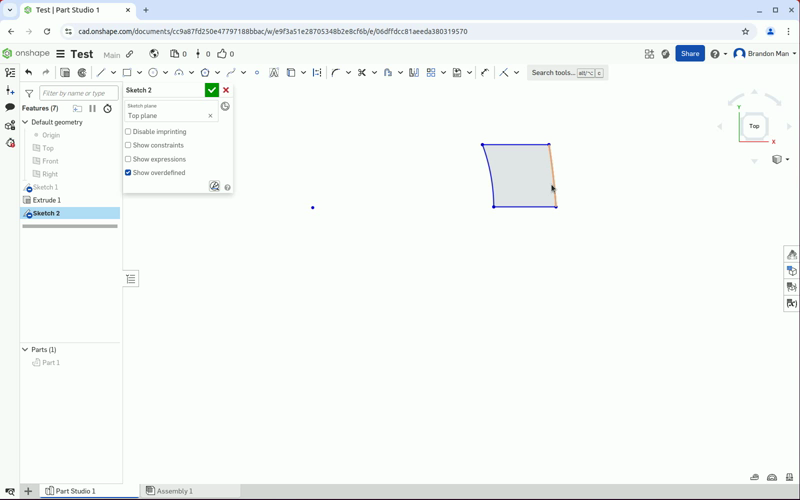
scroll(6)
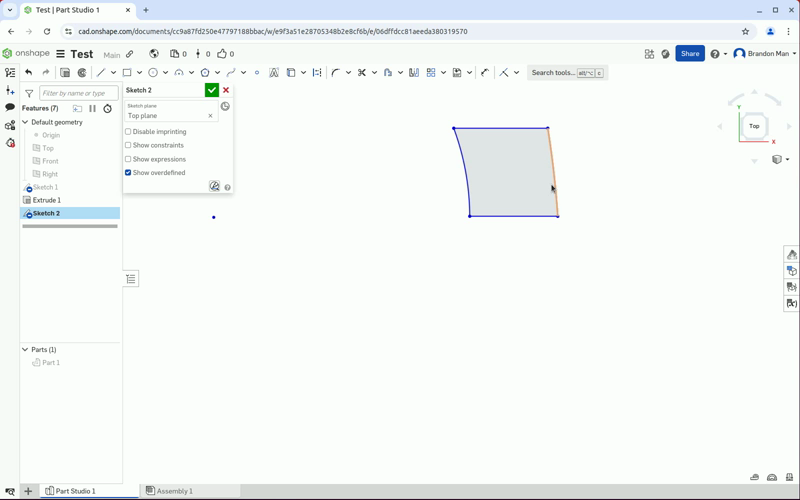
scroll(6)
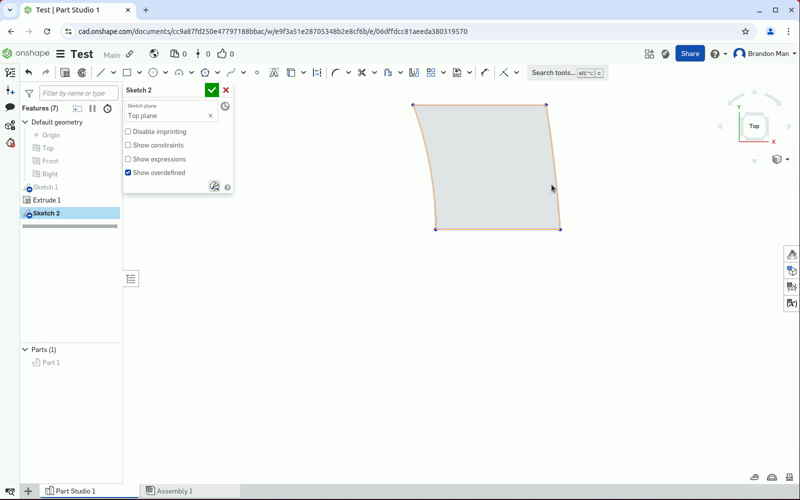
scroll(6)
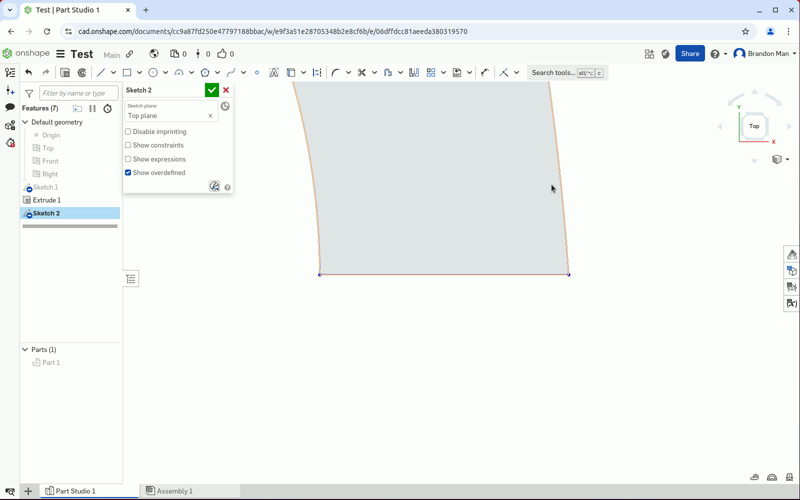
click(551, 184)
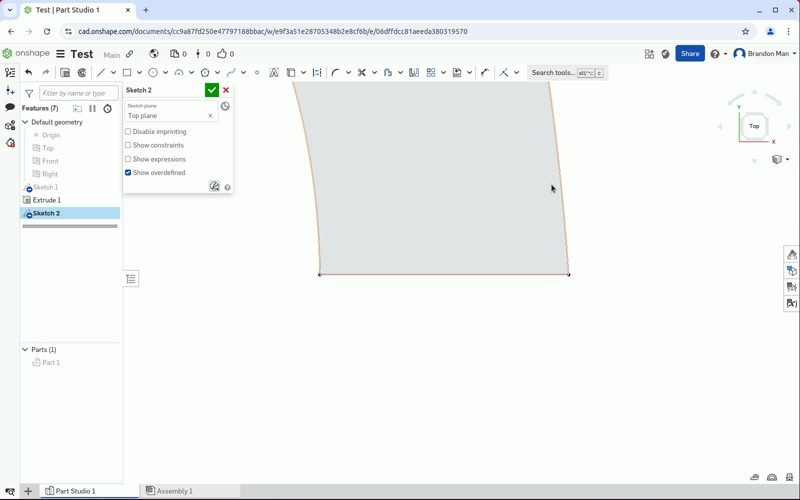
scroll(-6)
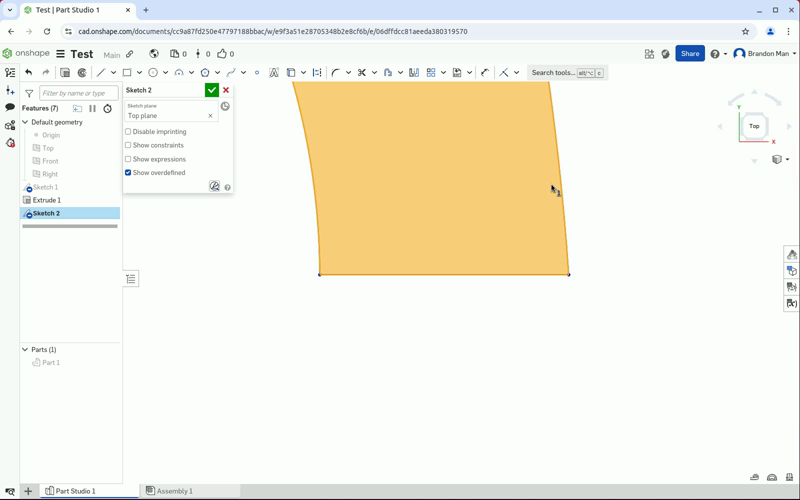
scroll(-6)
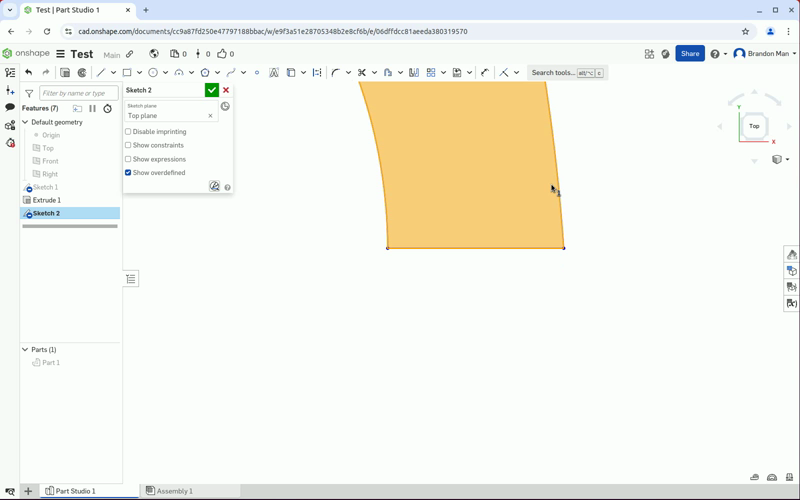
scroll(-6)
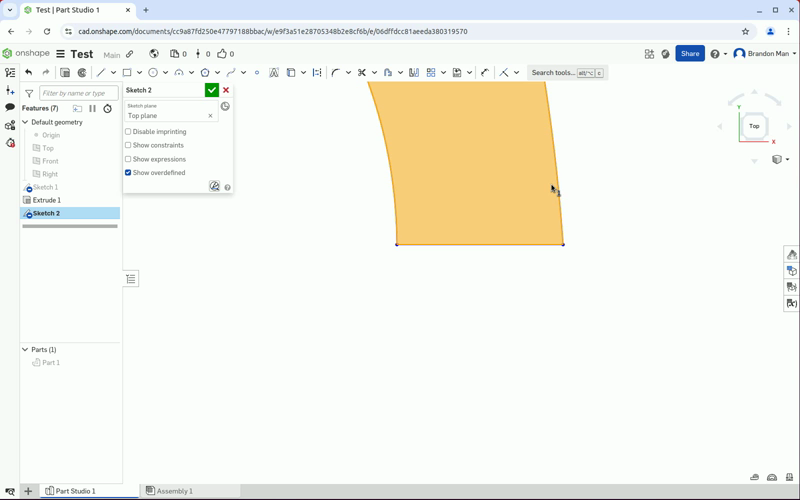
scroll(-6)
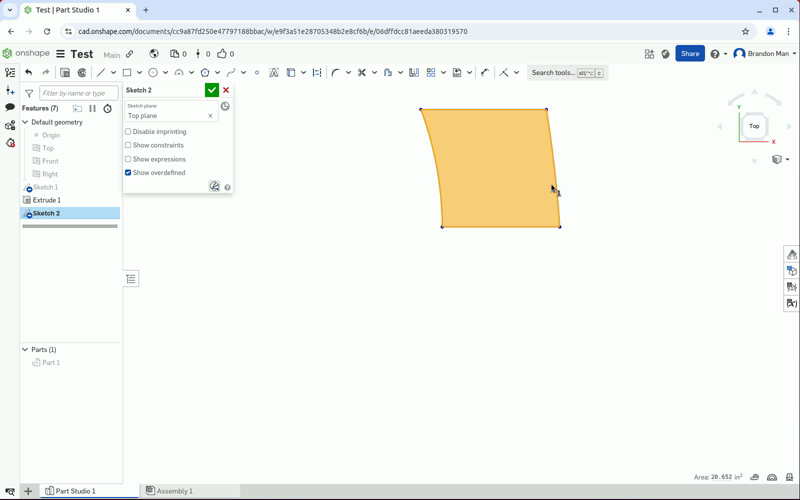
scroll(-6)
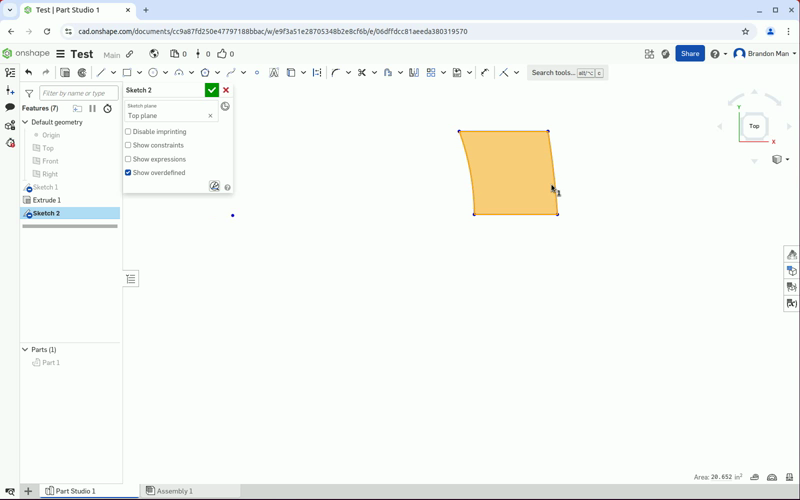
scroll(-6)
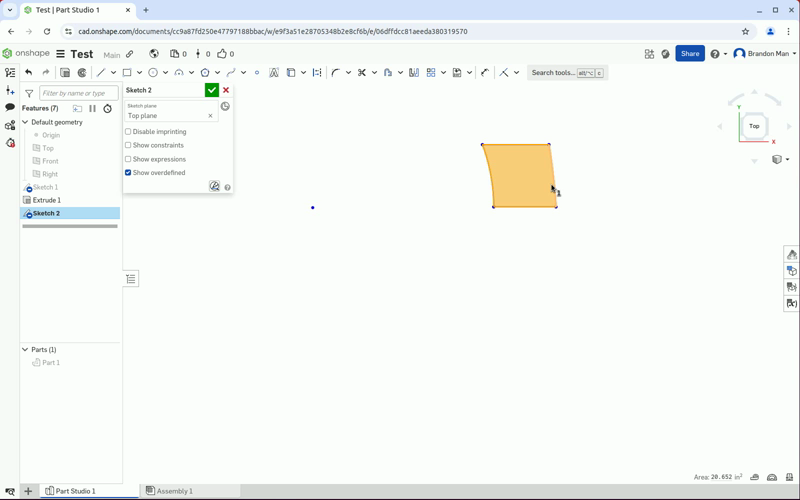
scroll(-6)
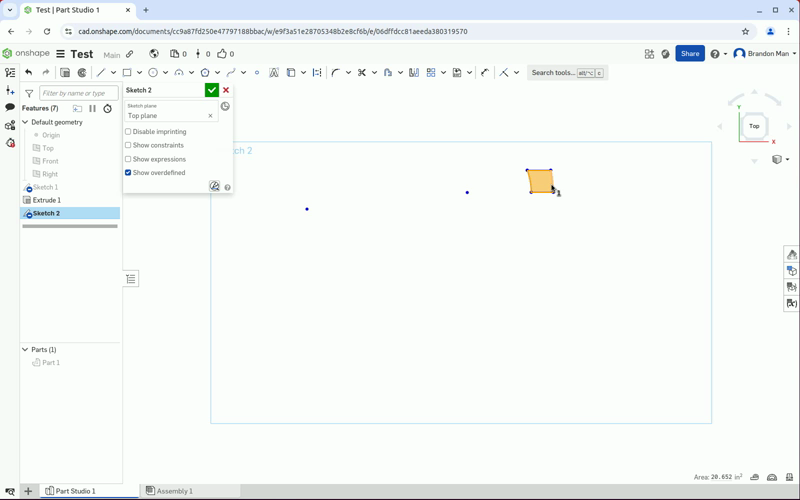
mouse_move(73, 352)
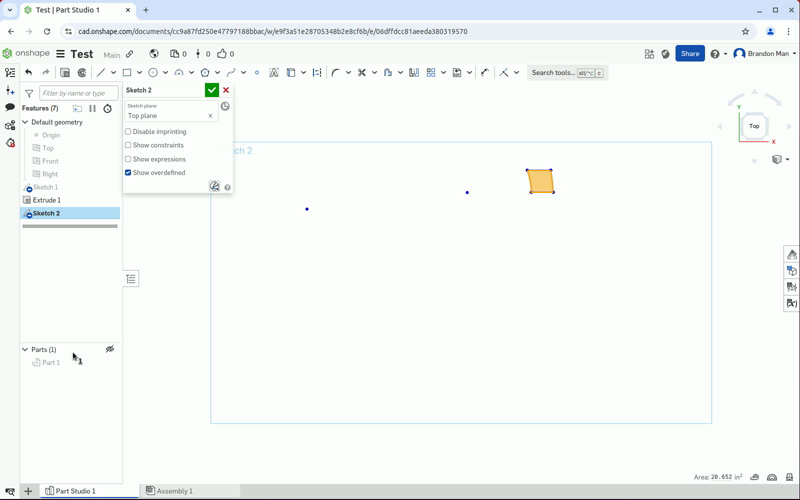
key(shift+y)
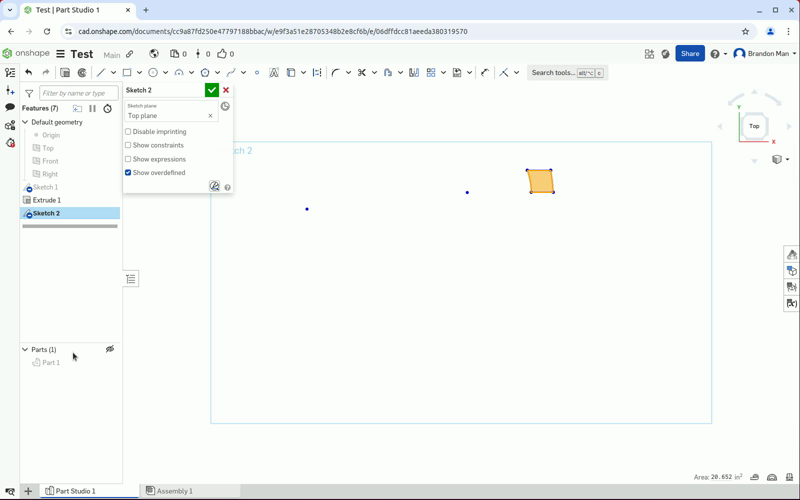
key(shift+e)
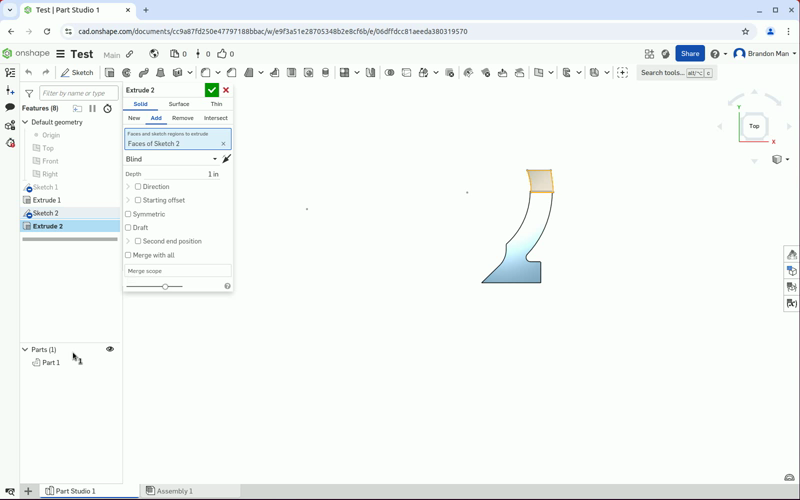
mouse_move(143, 106)
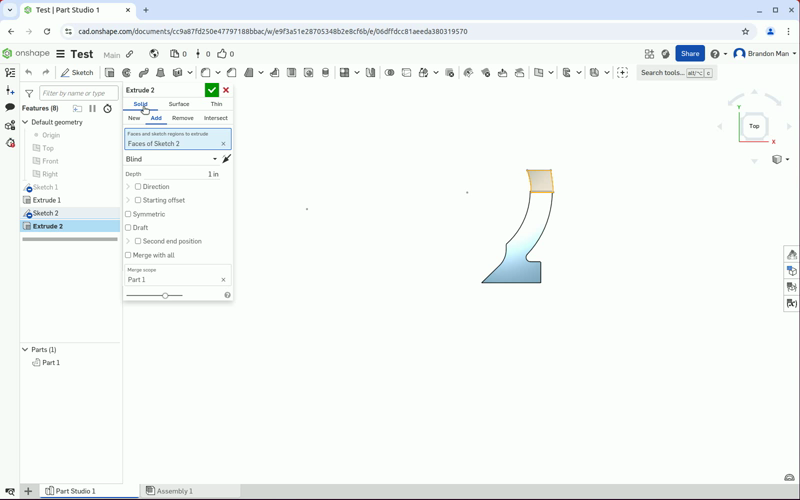
click(143, 106)
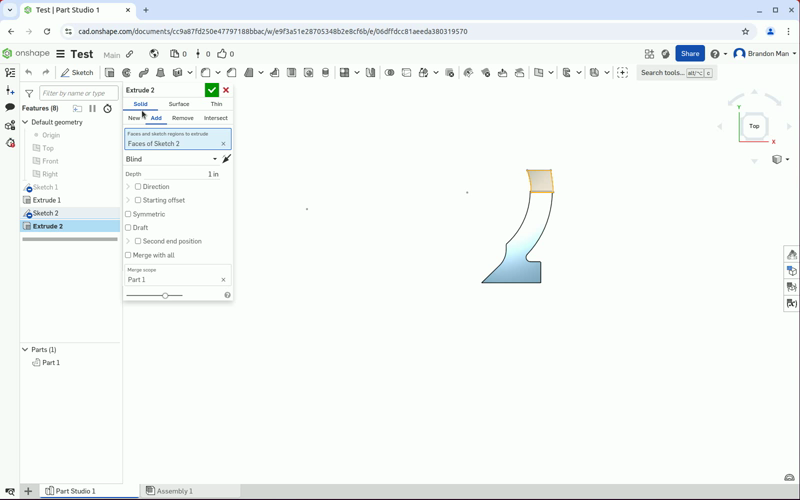
mouse_move(137, 120)
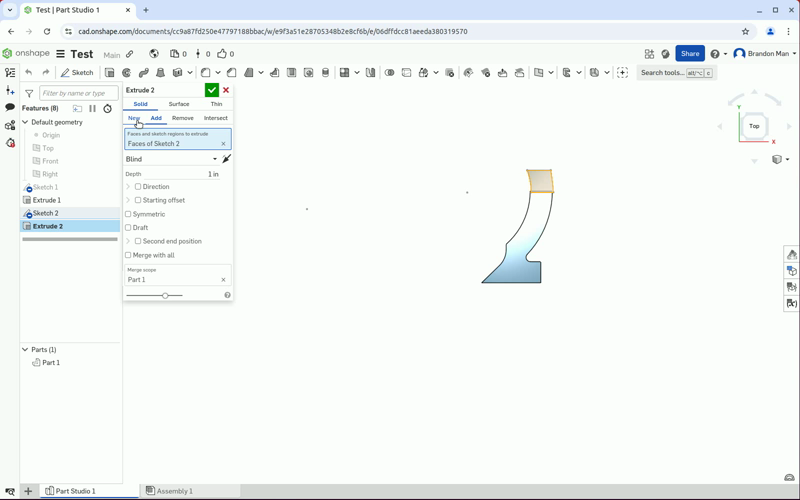
click(137, 120)
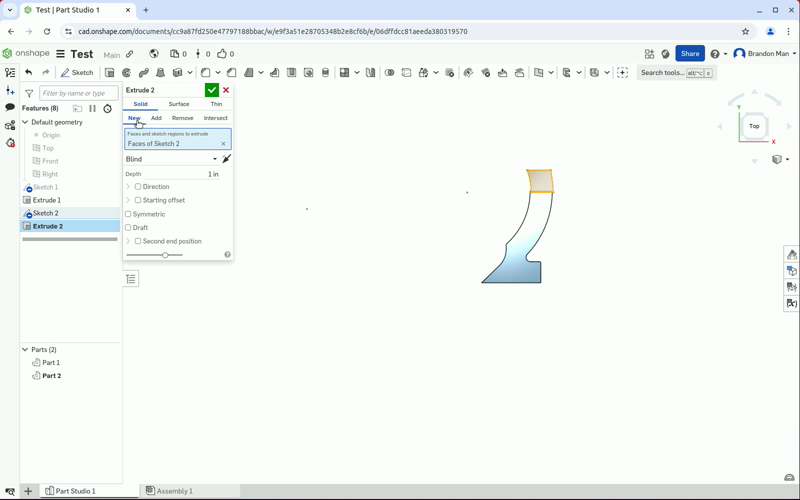
key(tab, 4)
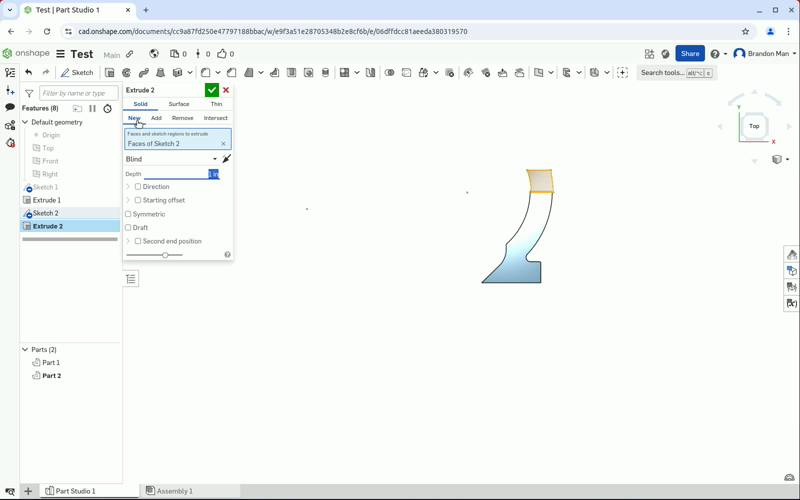
text(3.852)
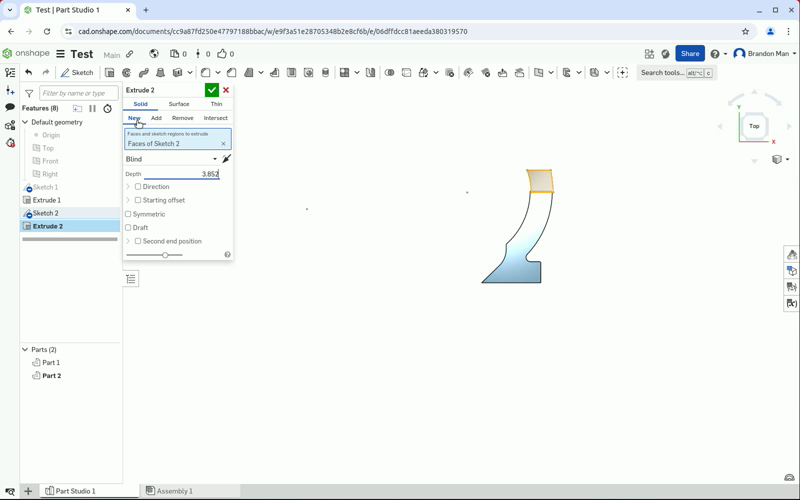
key(tab, 3)
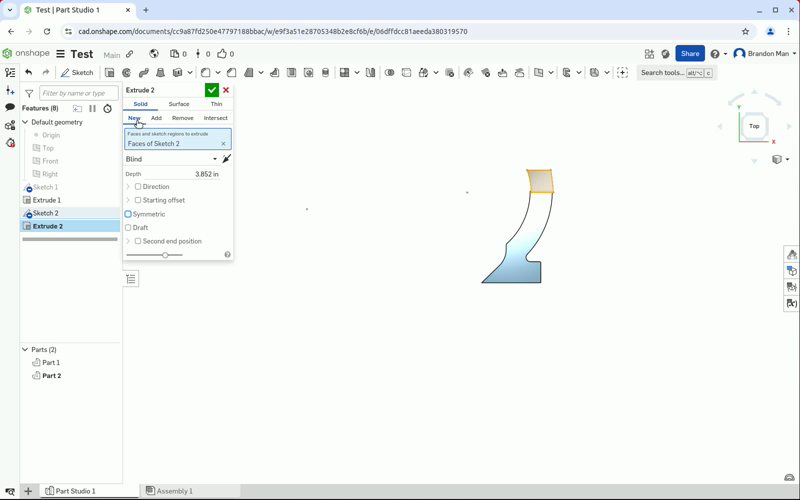
key(space)
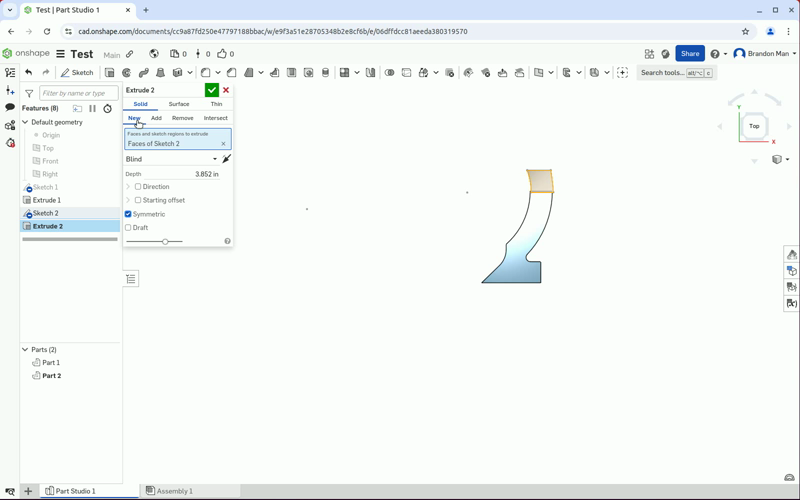
key(enter)
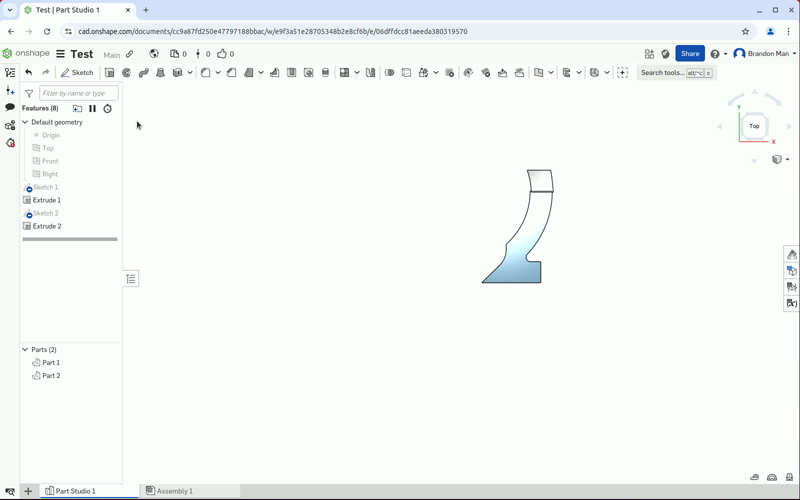
key(shift+h)
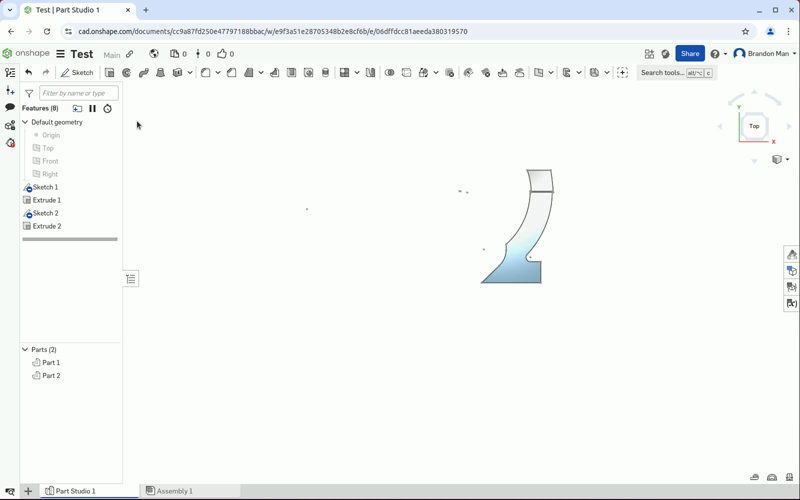
key(shift+h)
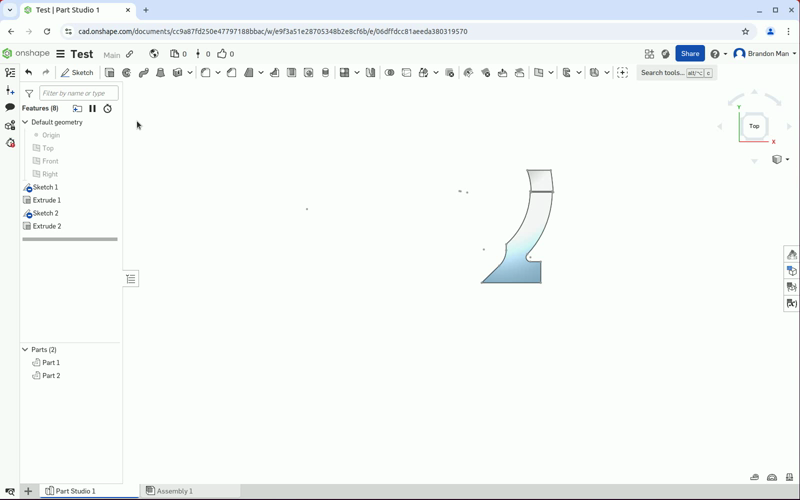
key(shift+7)
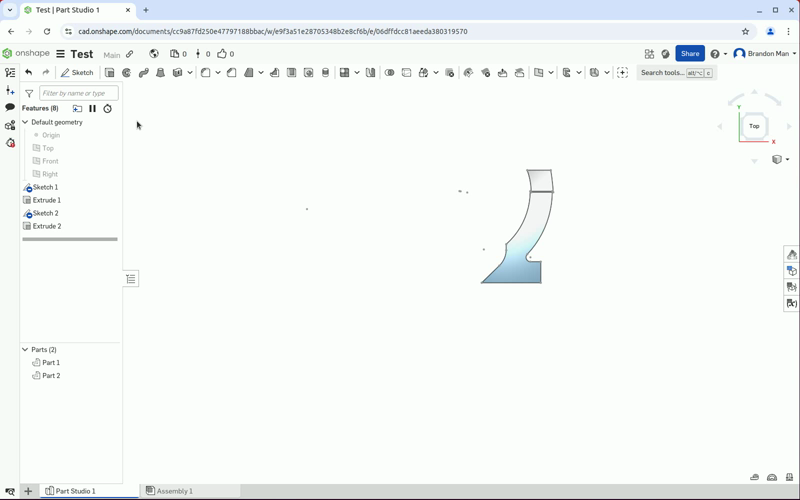
key(up, 3)
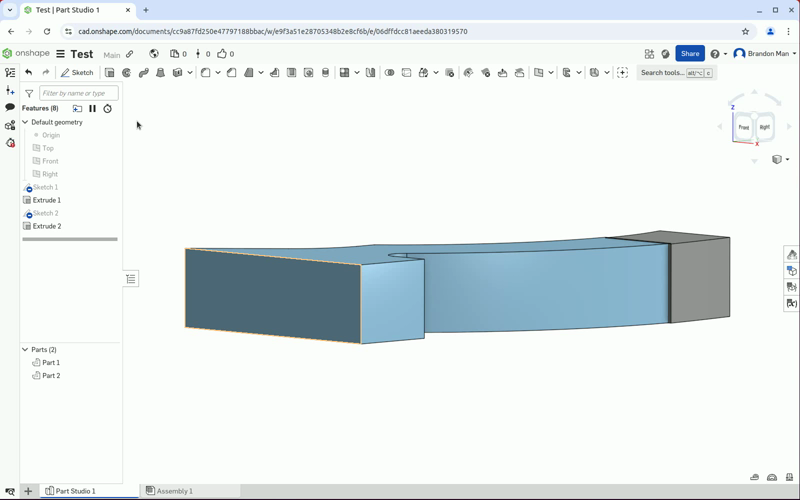
key(left, 3)
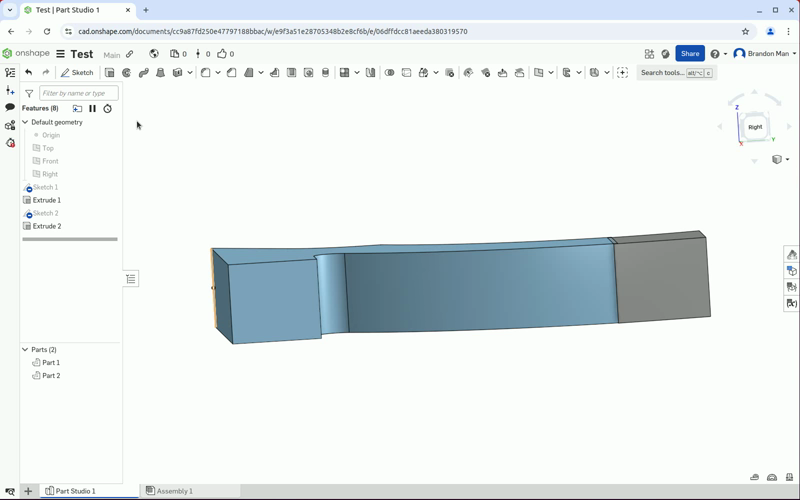
key(right, 3)
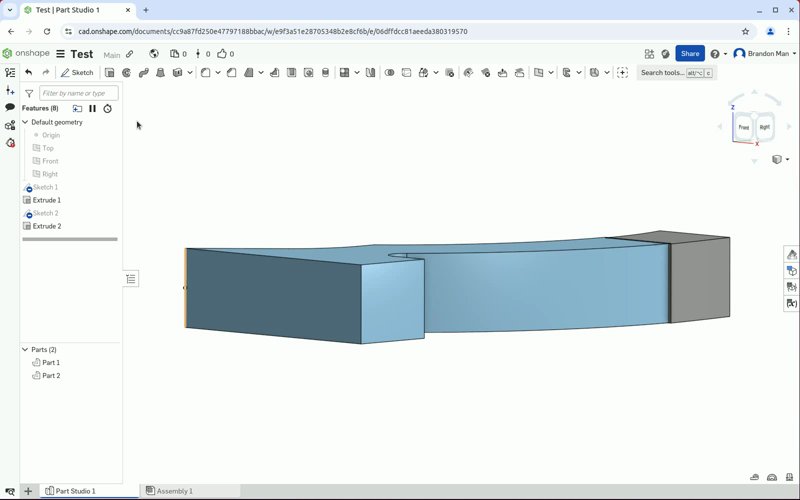
key(down, 3)
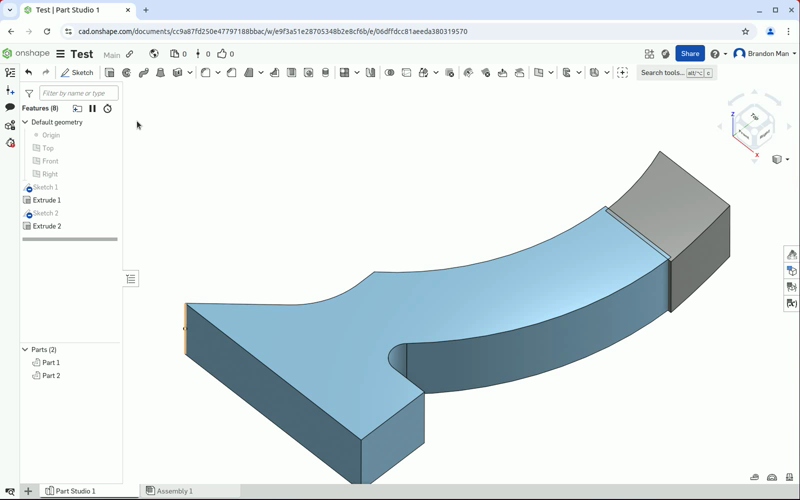
mouse_move(73, 189)
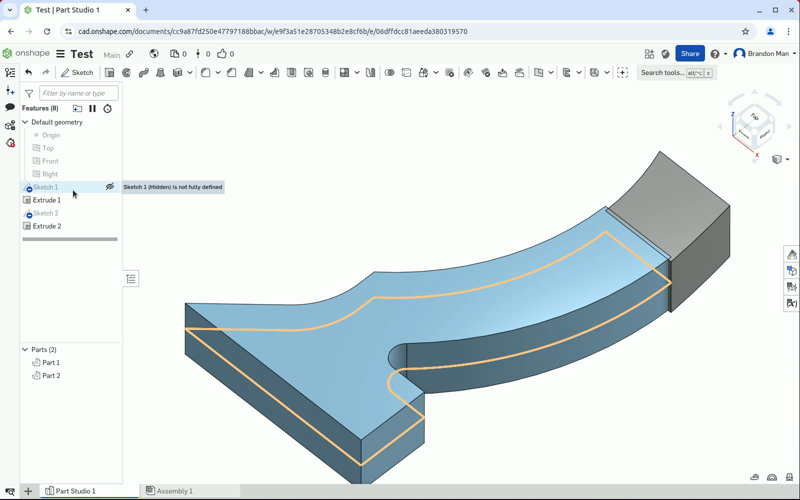
click(73, 189)